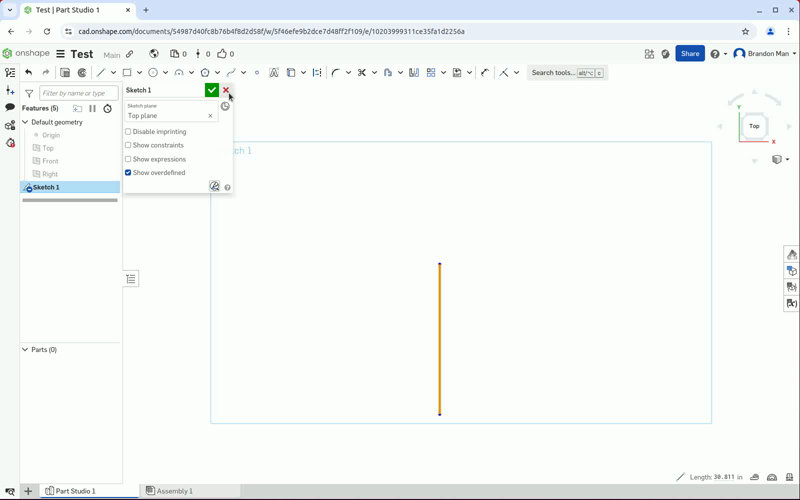
key(shift+h)
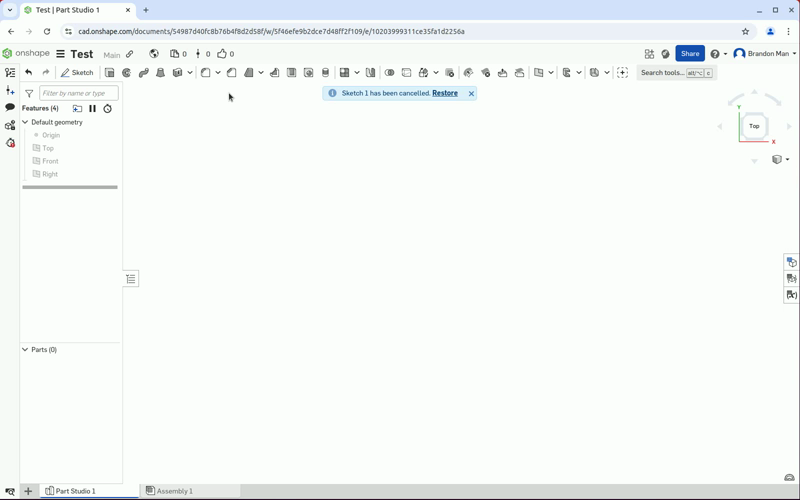
mouse_move(73, 352)
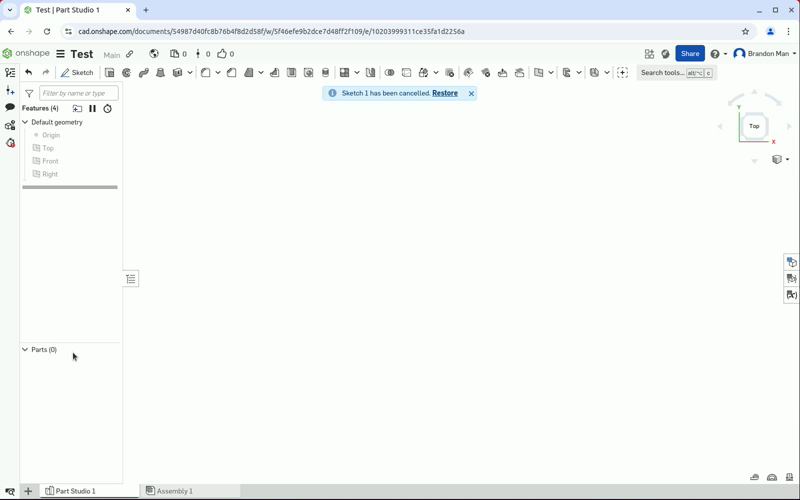
key(y)
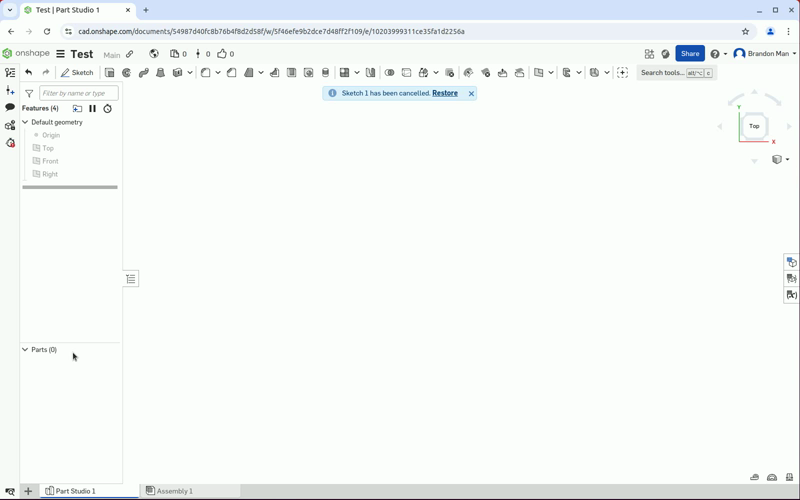
key(shift+p)
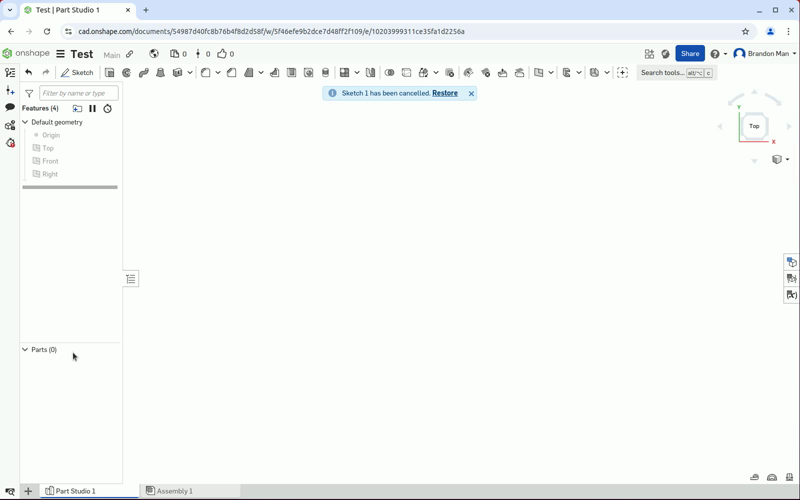
key(space)
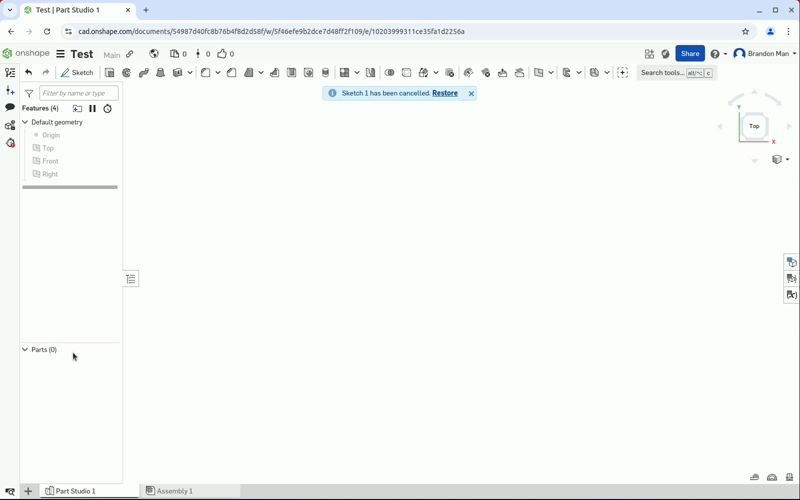
key_down(shift)
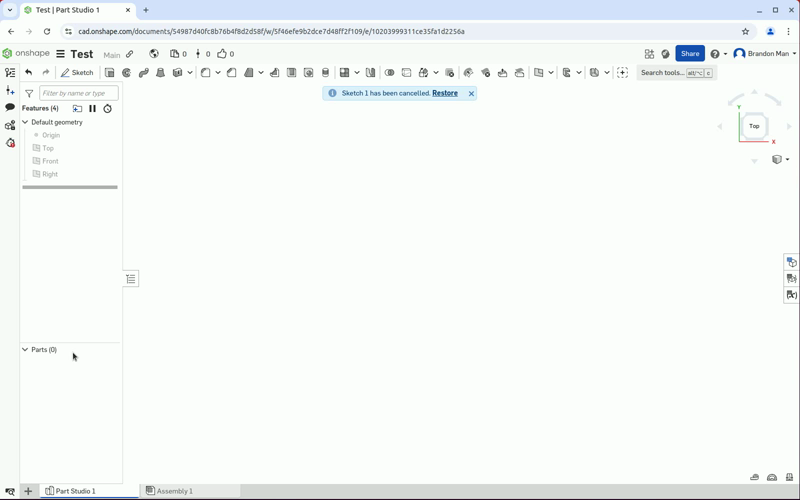
key(up)
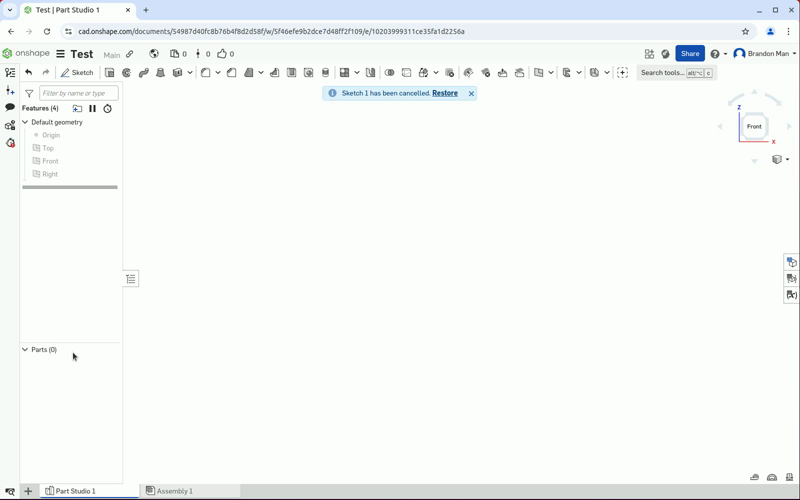
key_up(shift)
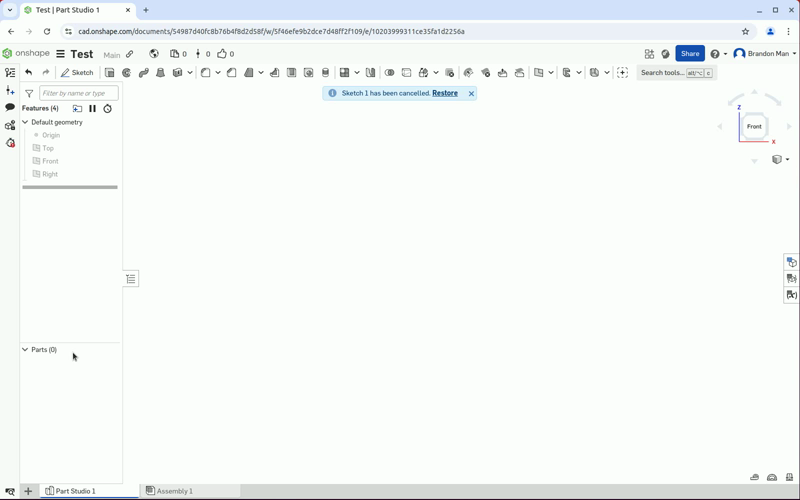
mouse_move(73, 352)
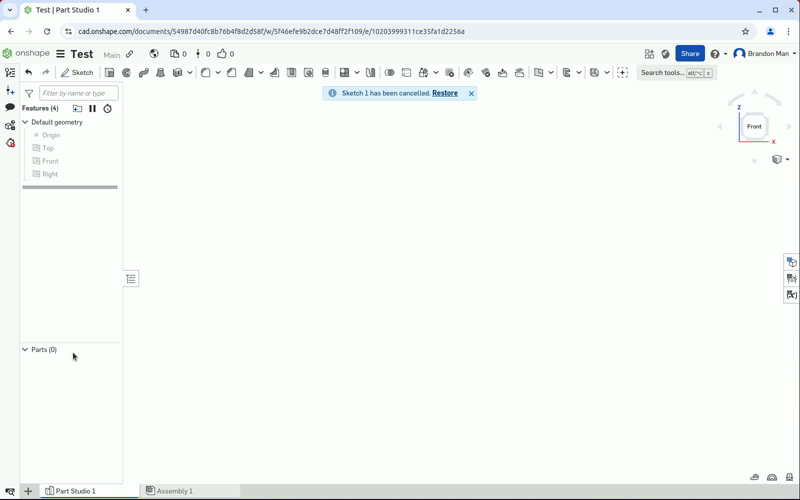
key(shift+y)
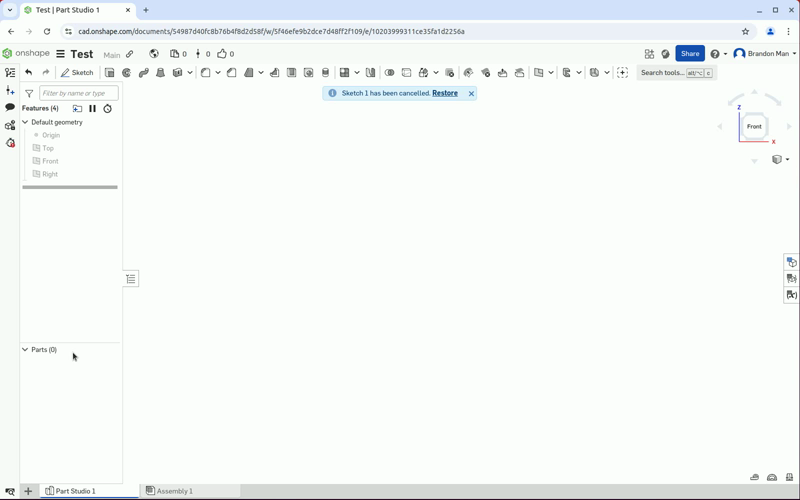
key(shift+s)
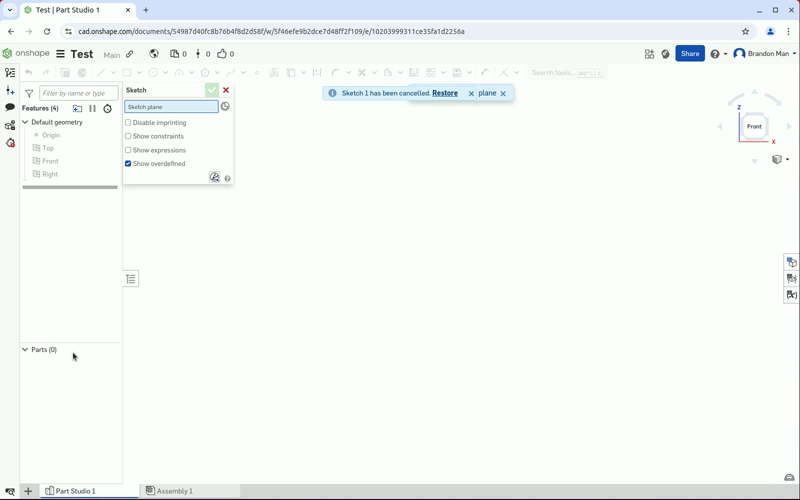
mouse_move(73, 163)
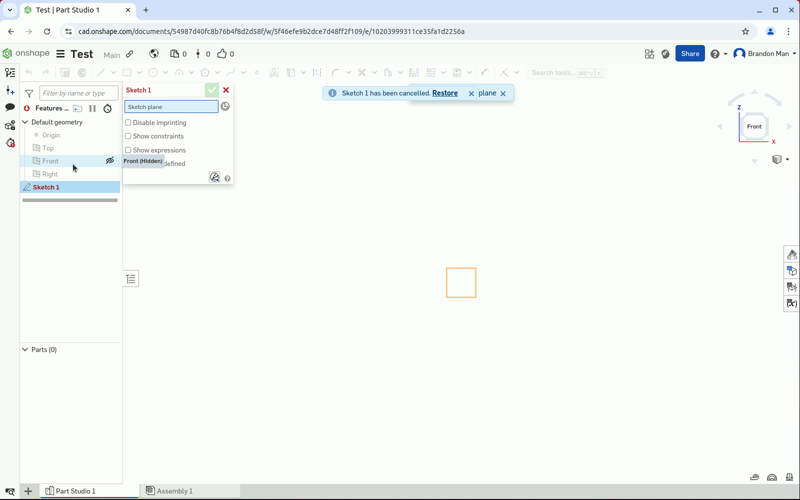
click(73, 163)
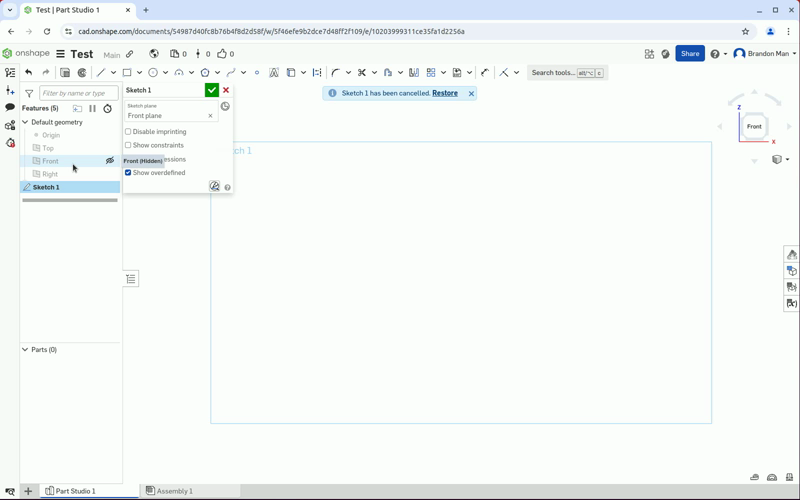
mouse_move(73, 352)
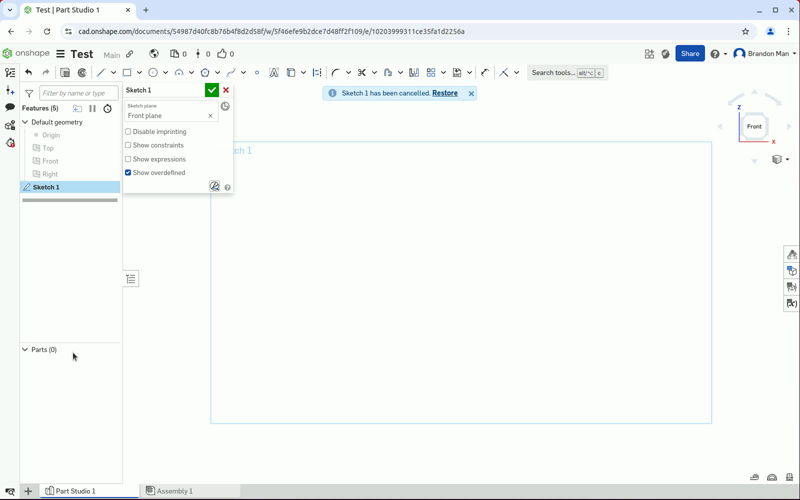
key(y)
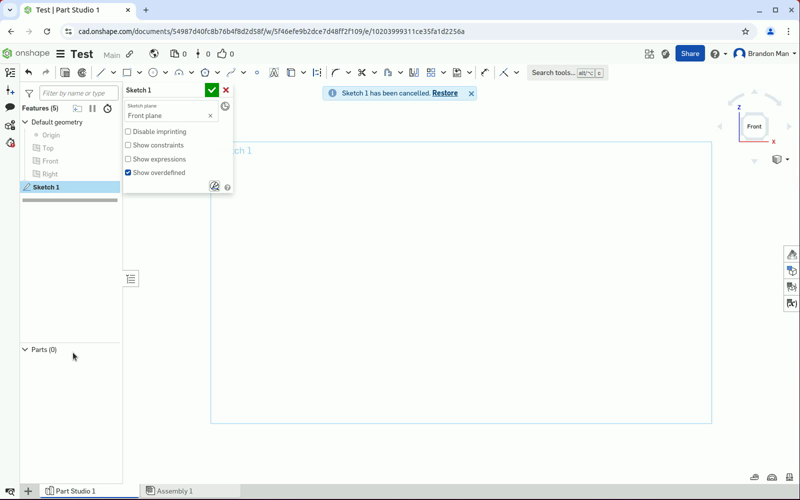
key(l)
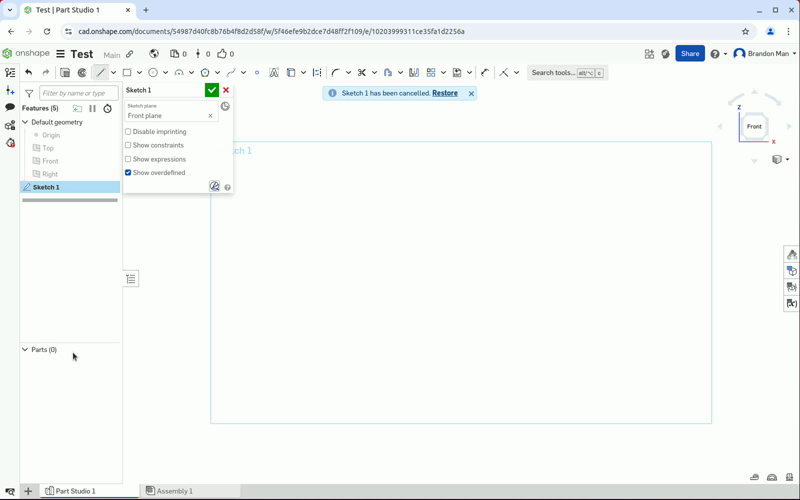
key_down(shift)
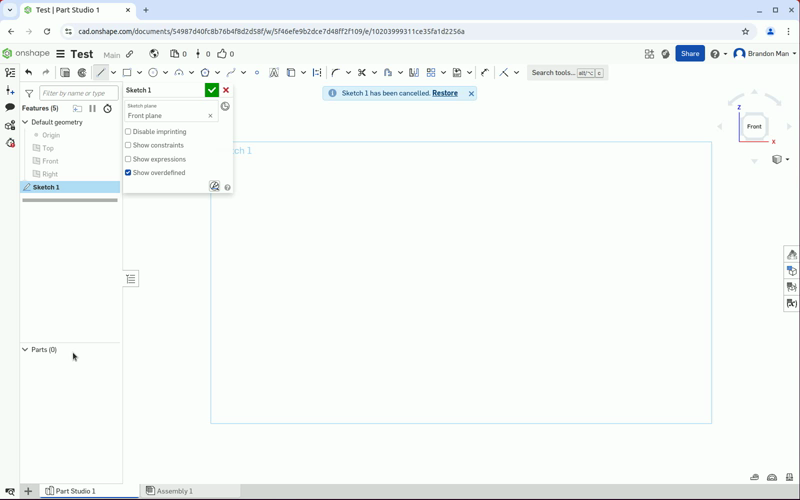
mouse_move(405, 395)
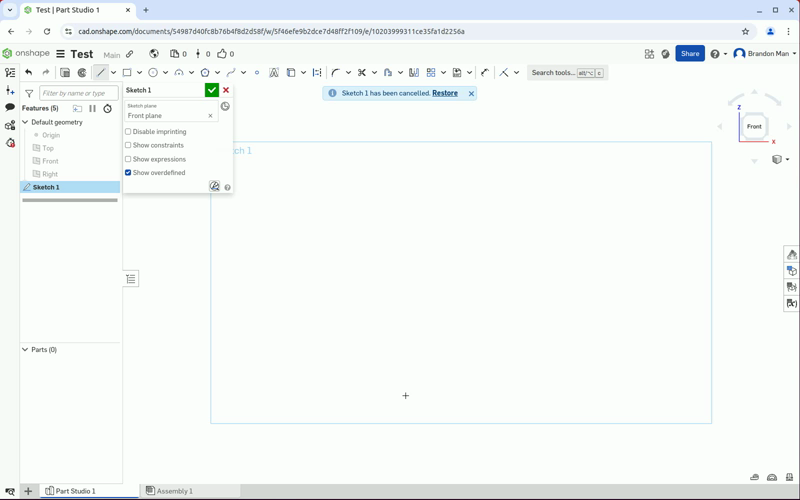
click(405, 395)
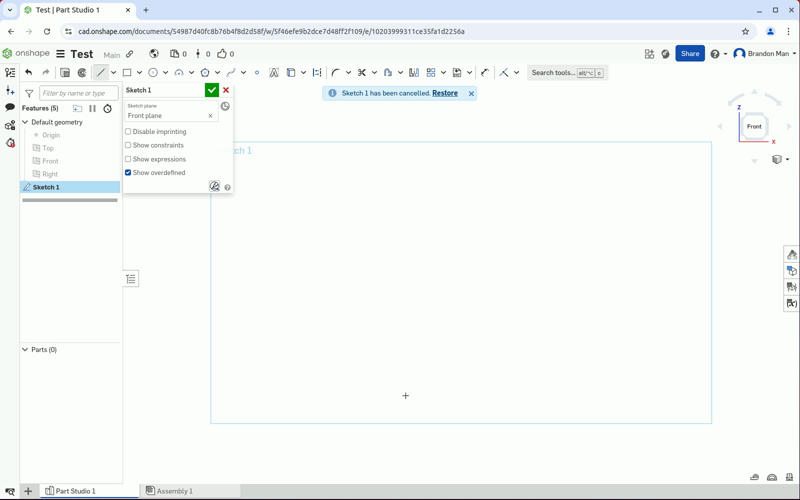
key_up(shift)
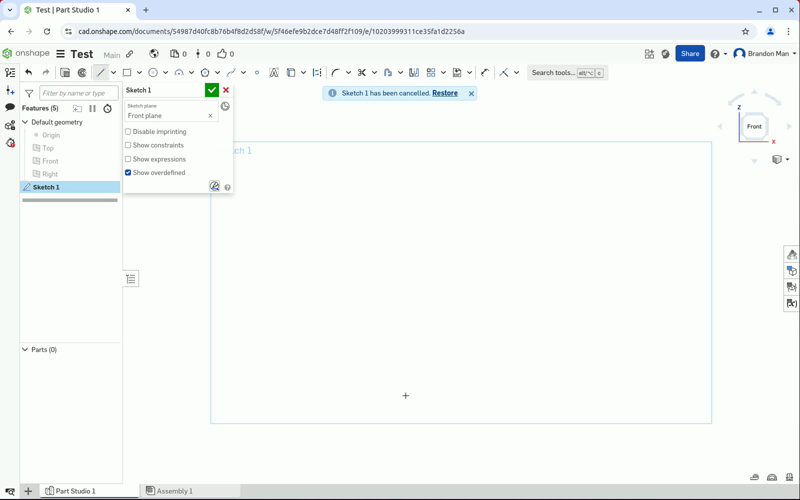
key_down(shift)
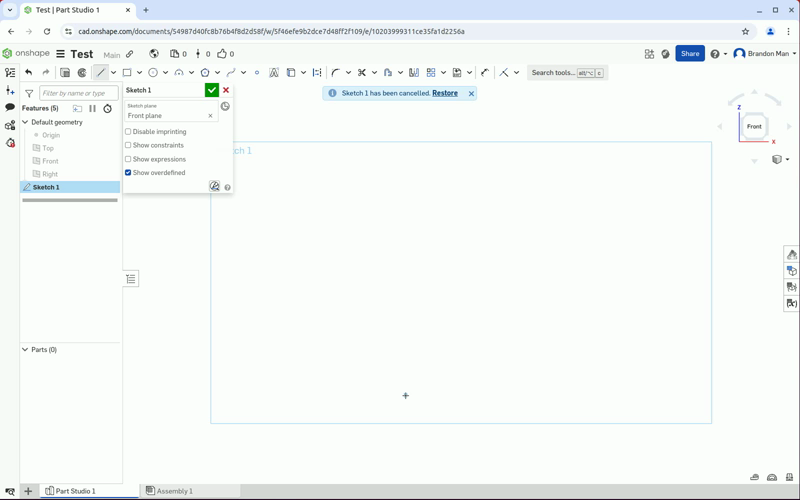
mouse_move(435, 395)
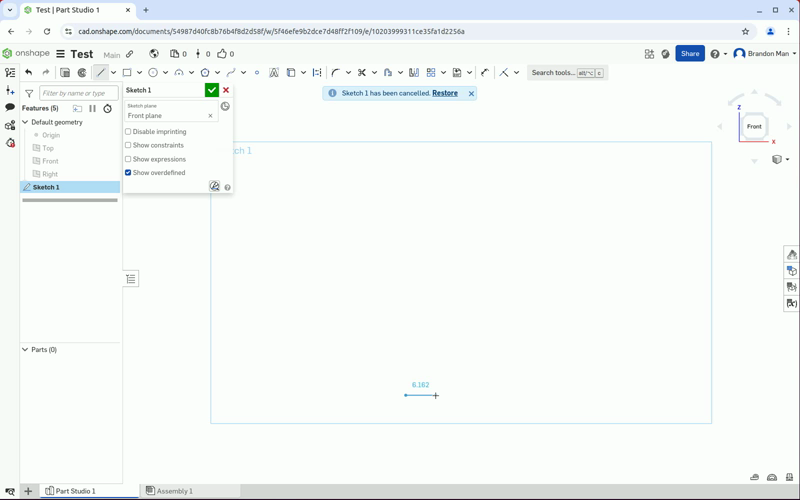
mouse_move(428, 395)
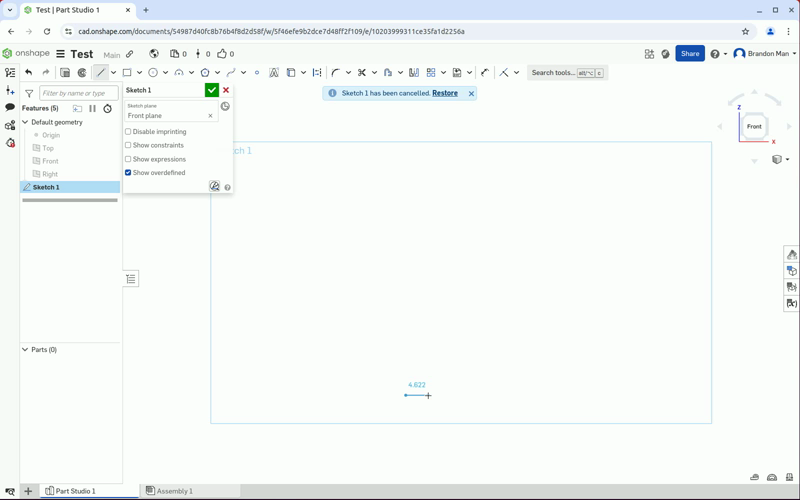
click(428, 395)
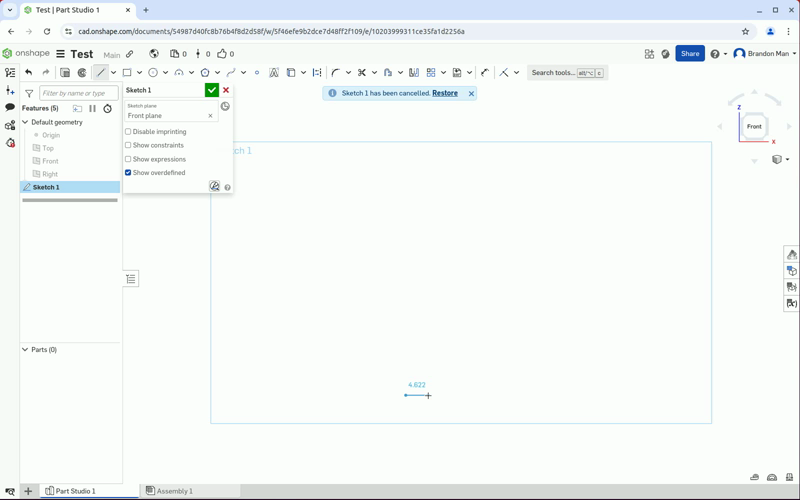
key_up(shift)
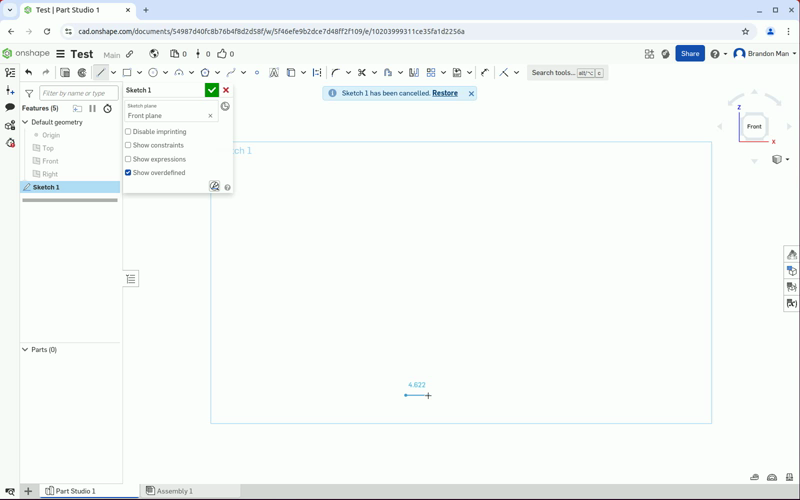
key_down(shift)
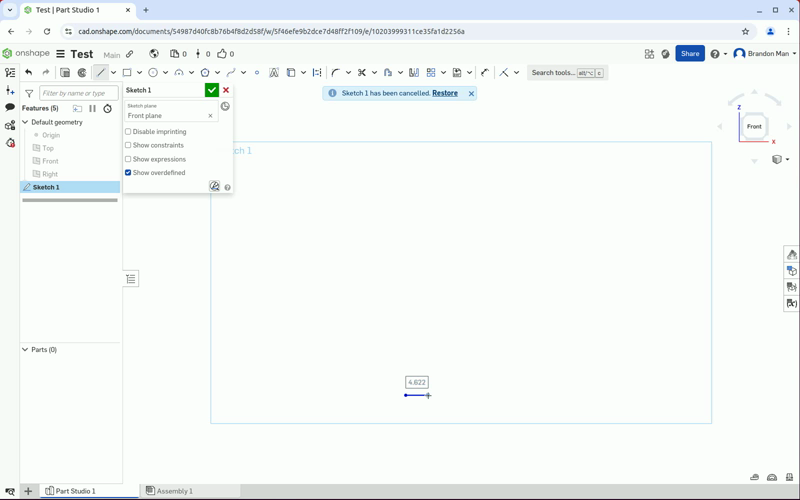
mouse_move(458, 395)
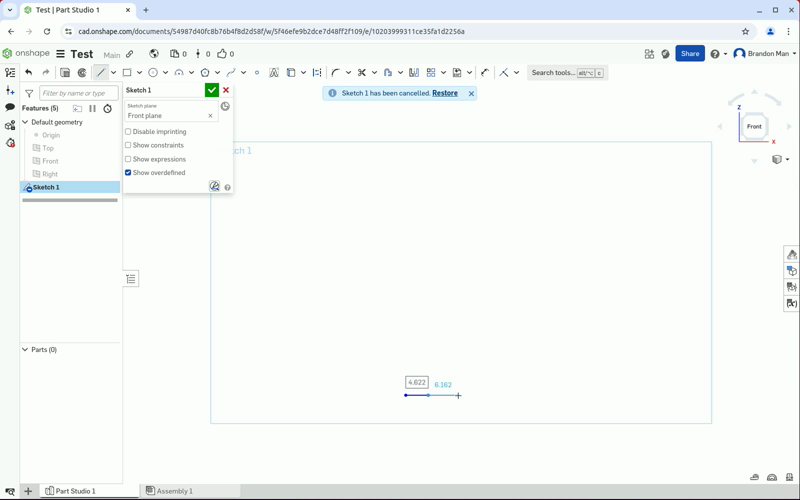
mouse_move(446, 381)
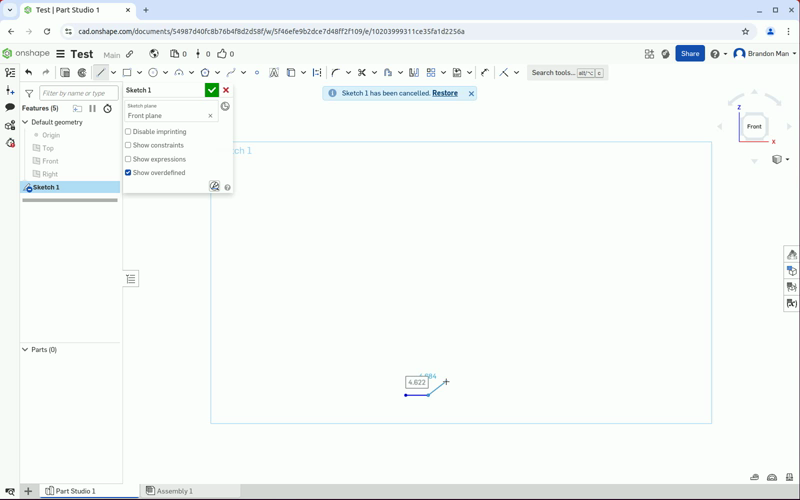
click(446, 381)
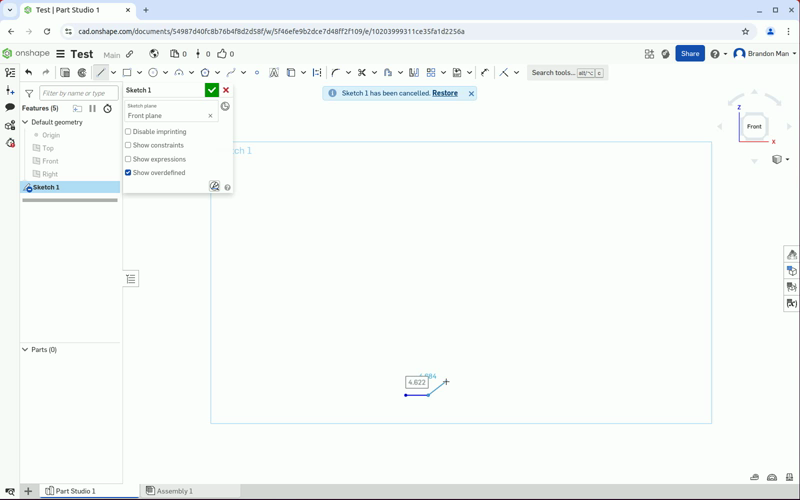
key_up(shift)
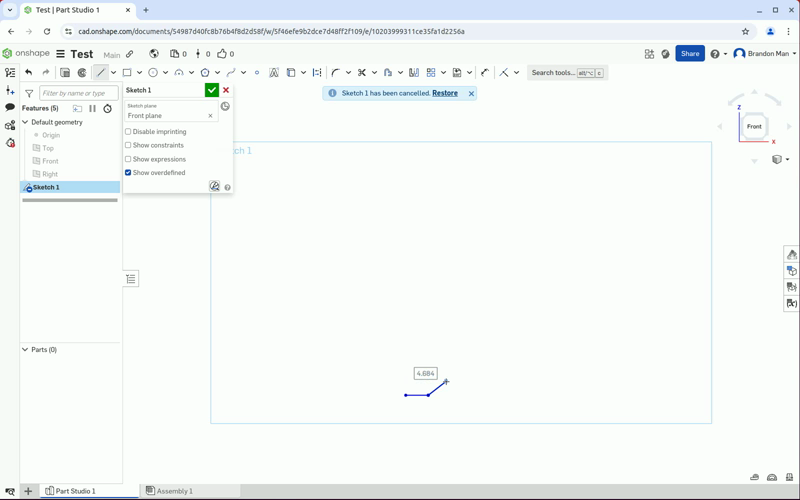
key_down(shift)
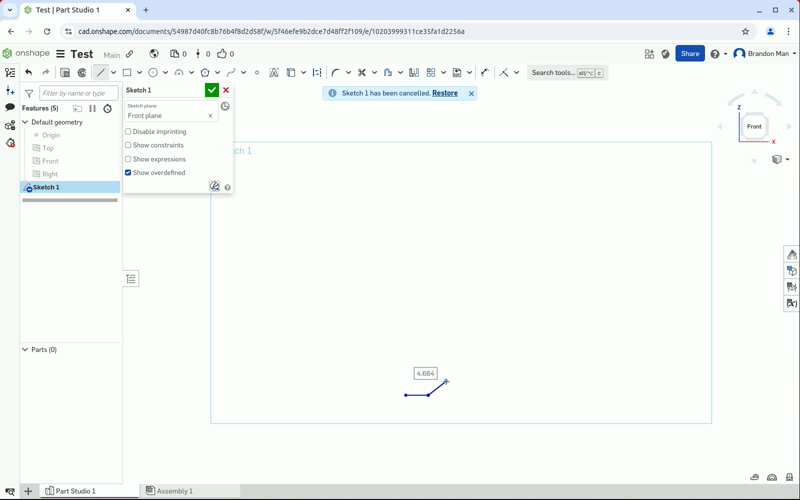
mouse_move(476, 381)
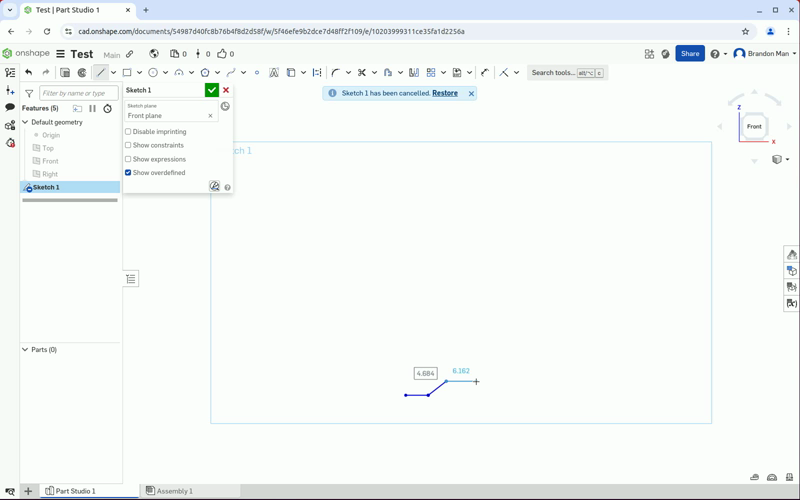
mouse_move(446, 380)
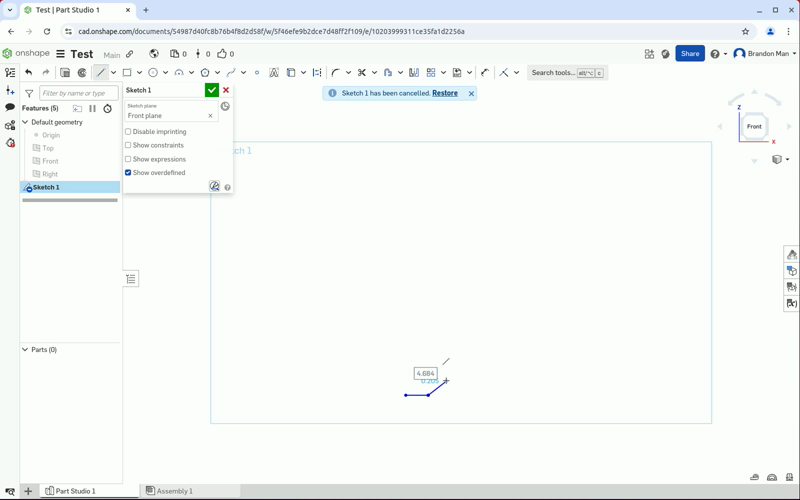
scroll(6)
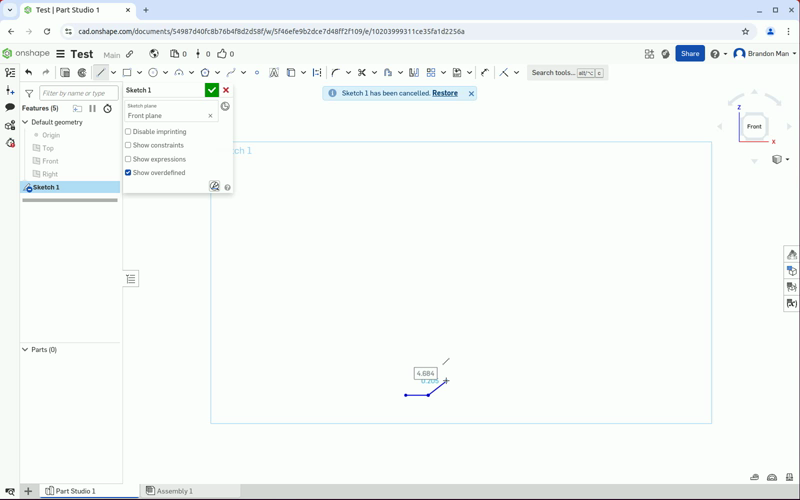
scroll(6)
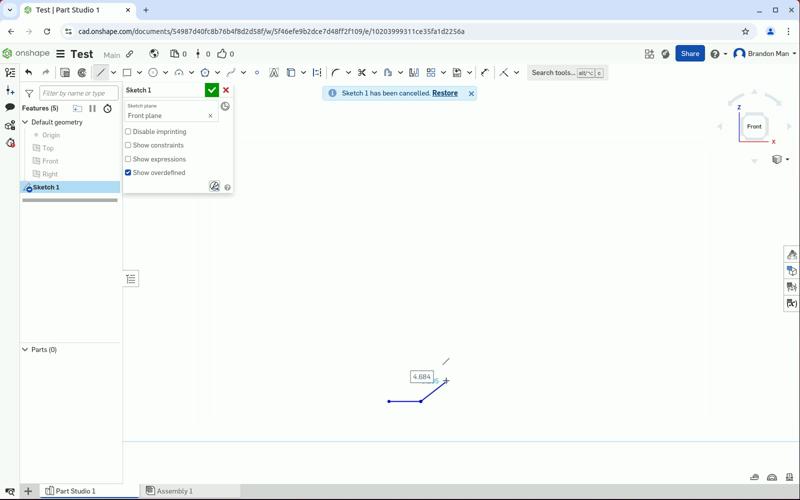
scroll(6)
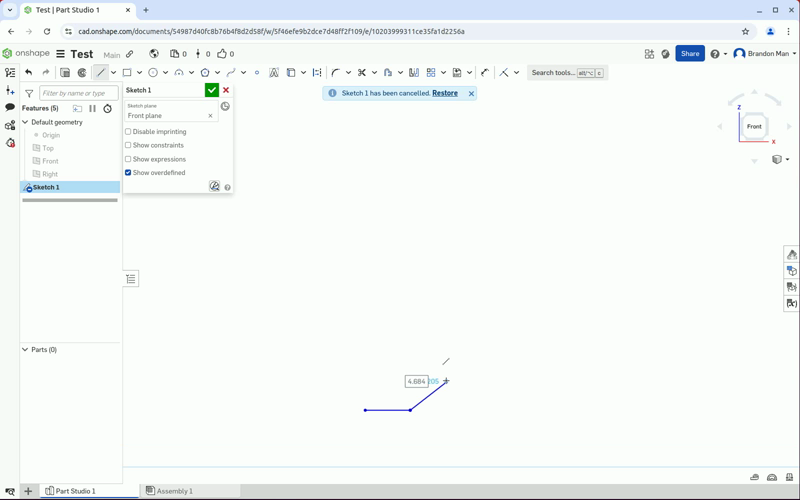
scroll(6)
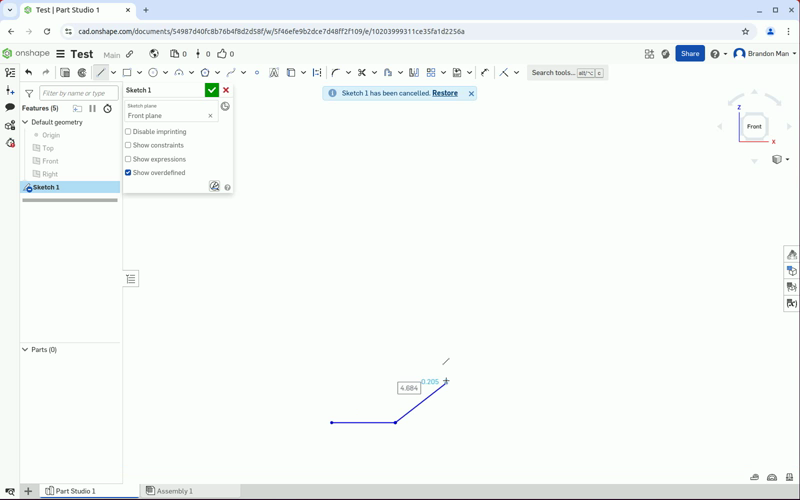
scroll(6)
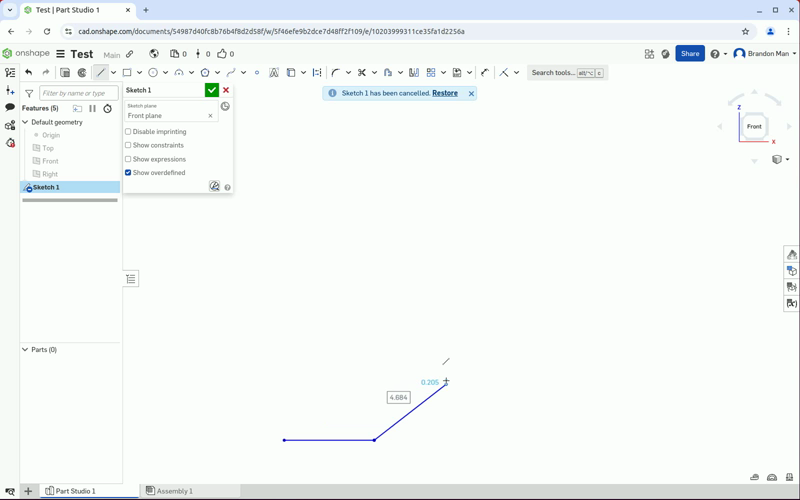
scroll(6)
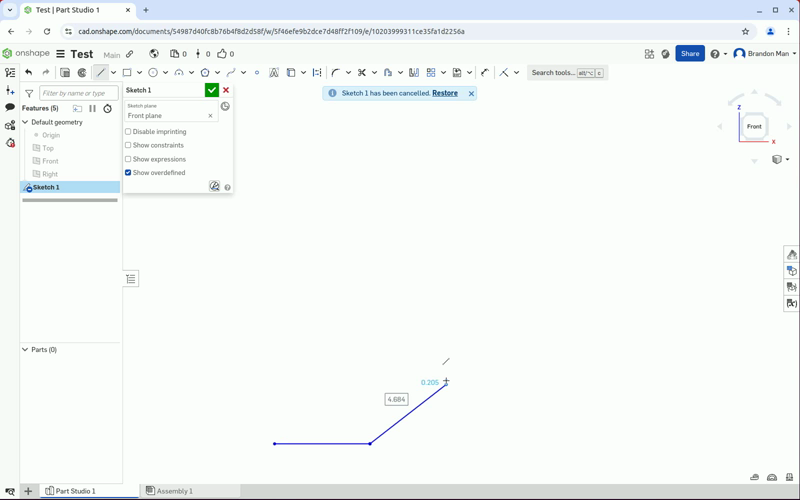
scroll(6)
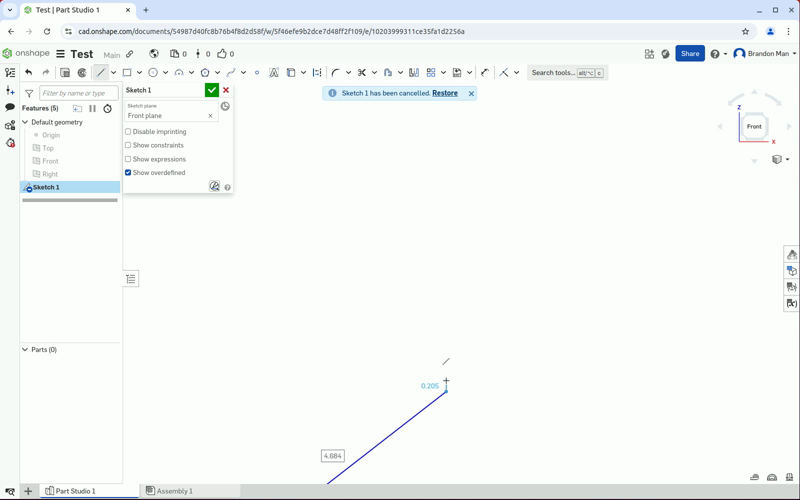
click(446, 380)
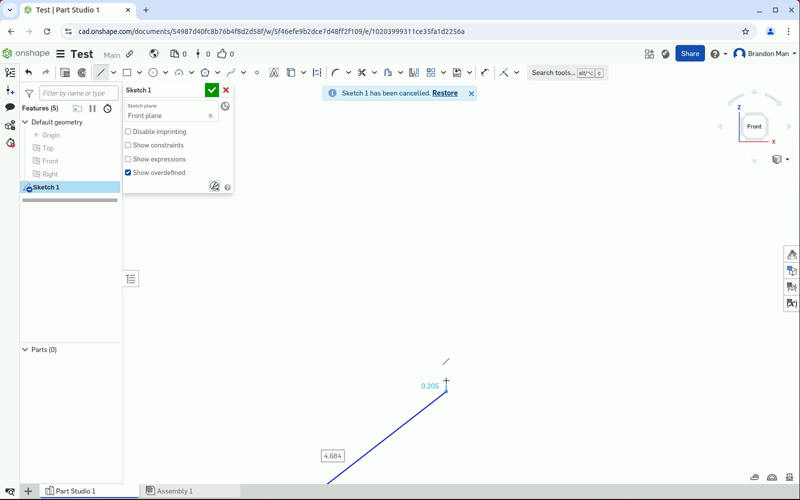
scroll(-6)
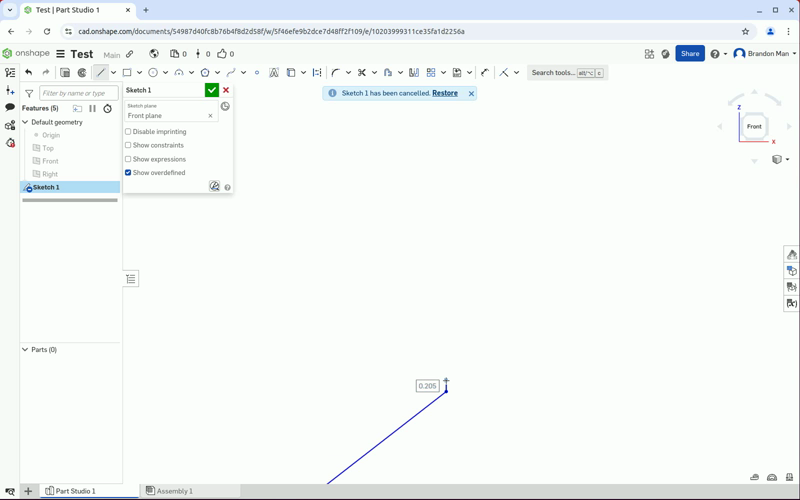
scroll(-6)
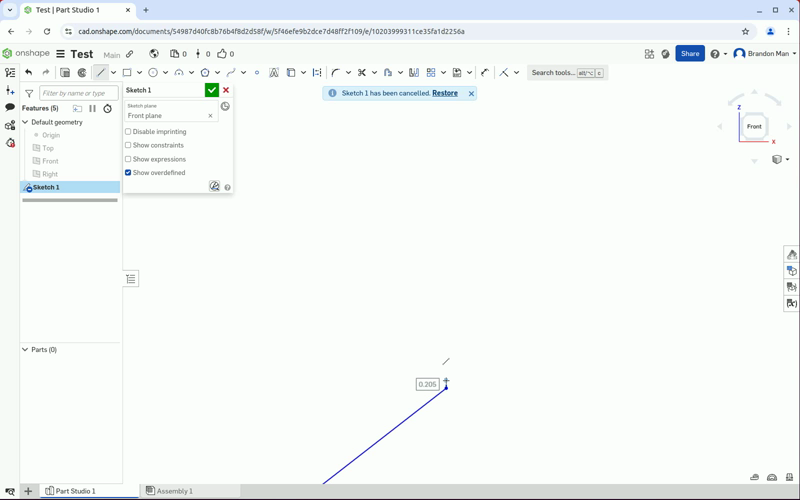
scroll(-6)
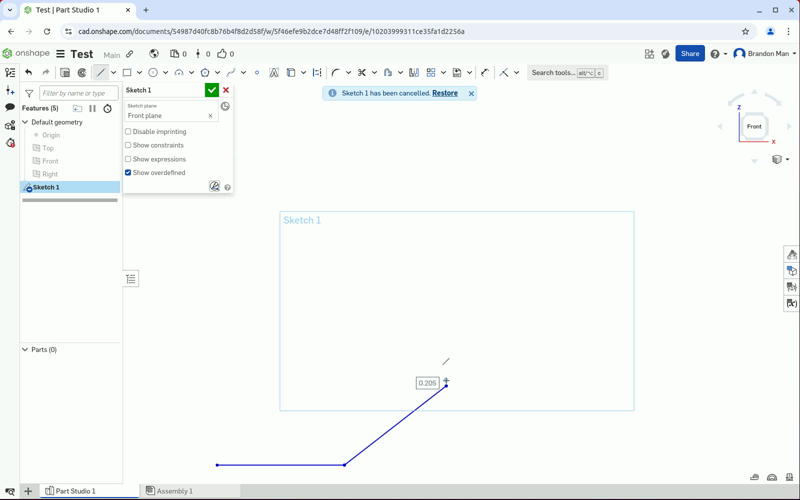
scroll(-6)
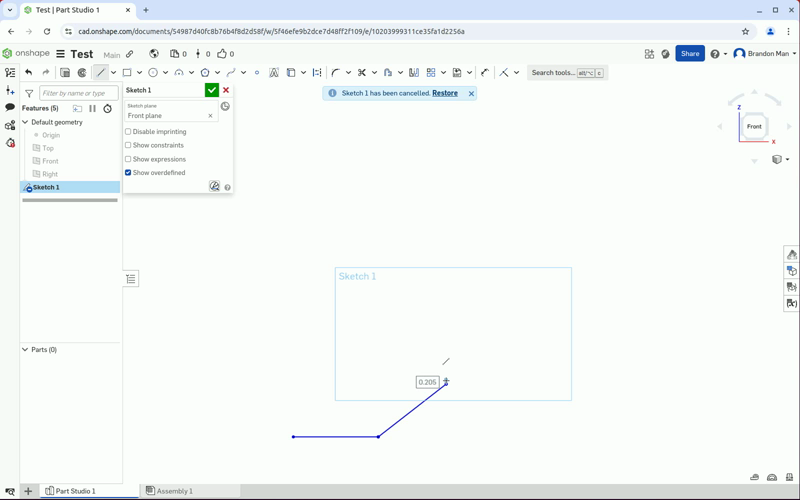
scroll(-6)
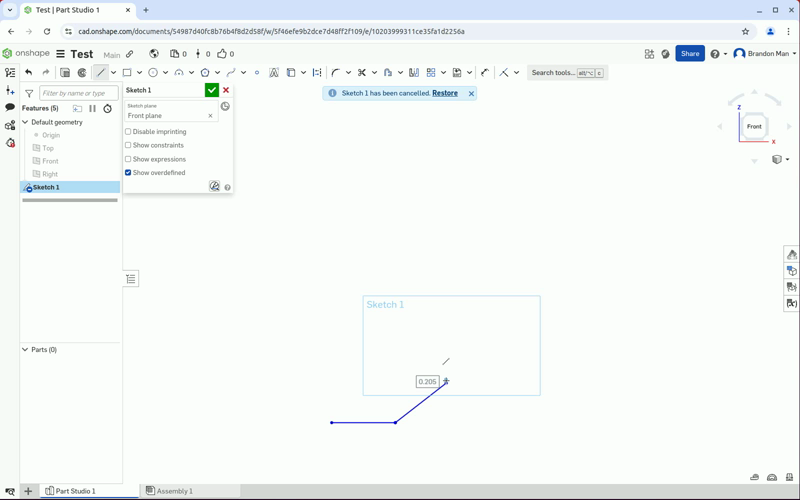
scroll(-6)
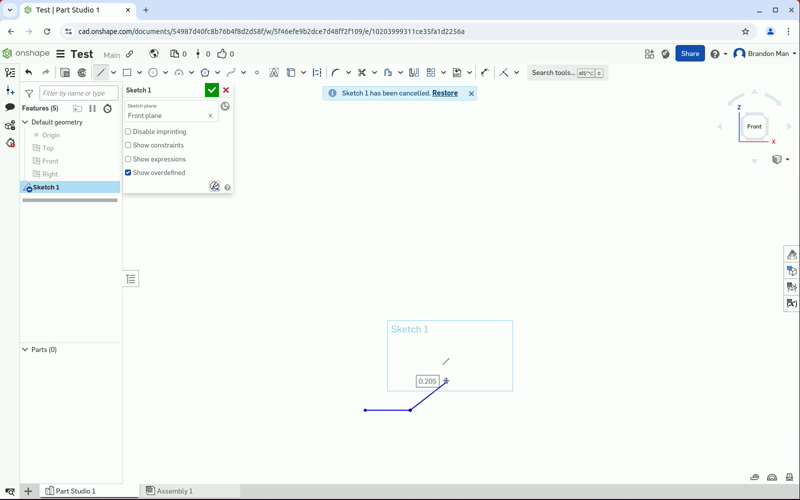
scroll(-6)
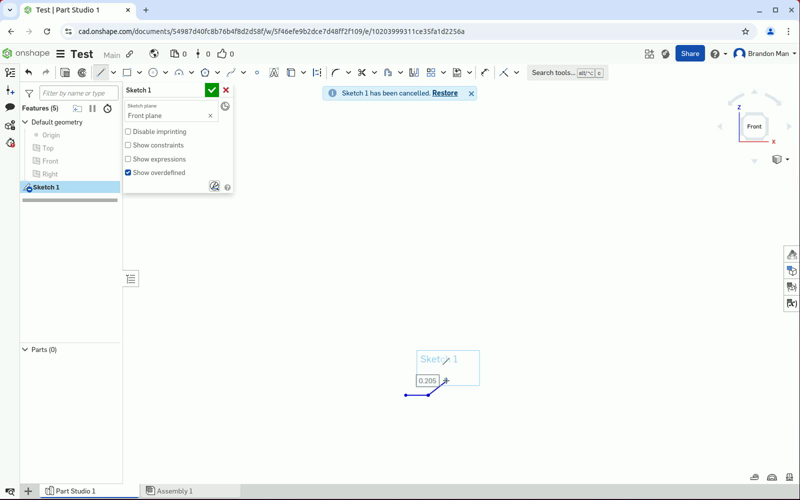
key_up(shift)
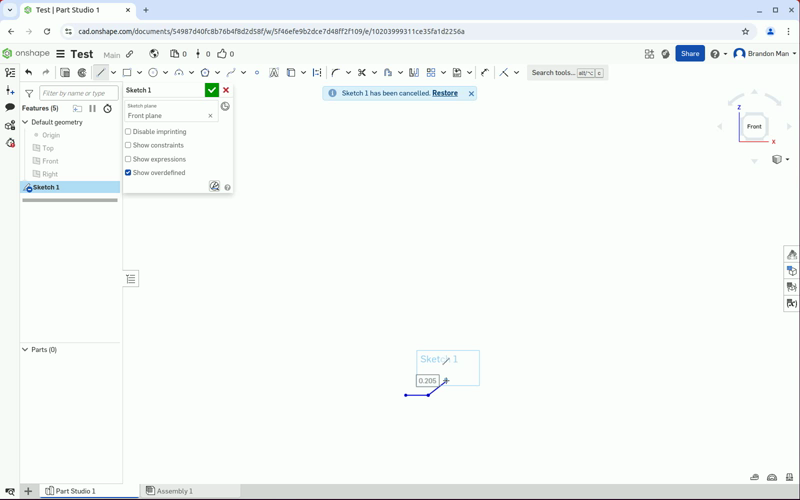
key_down(shift)
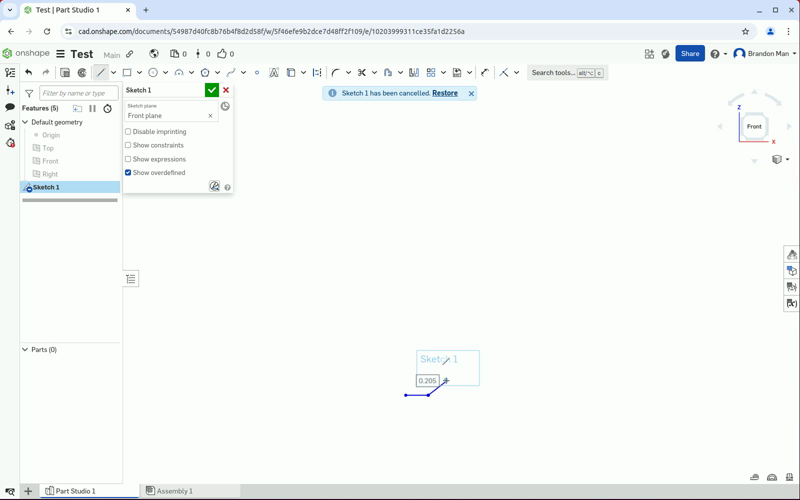
mouse_move(476, 380)
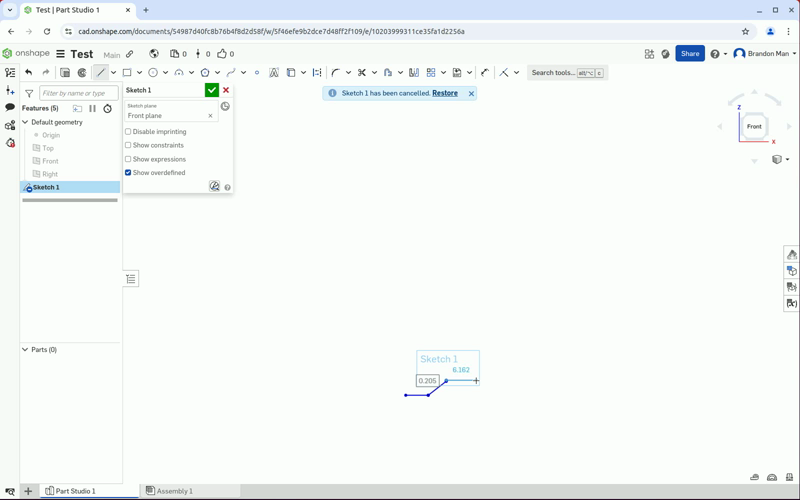
mouse_move(426, 380)
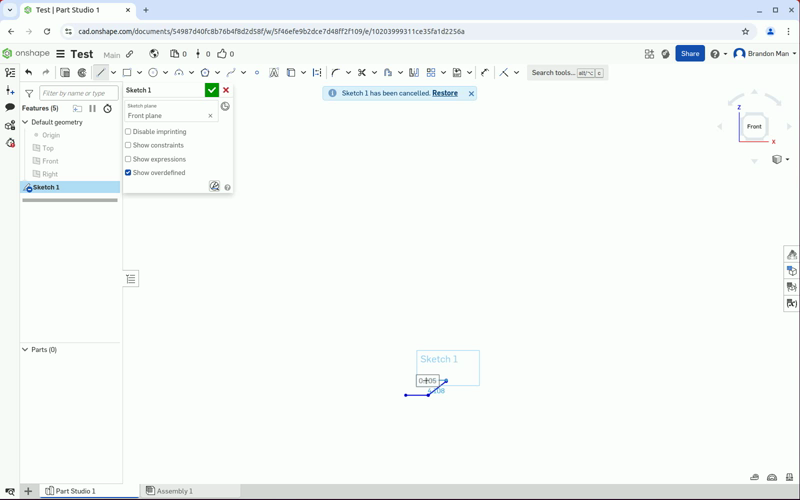
click(426, 380)
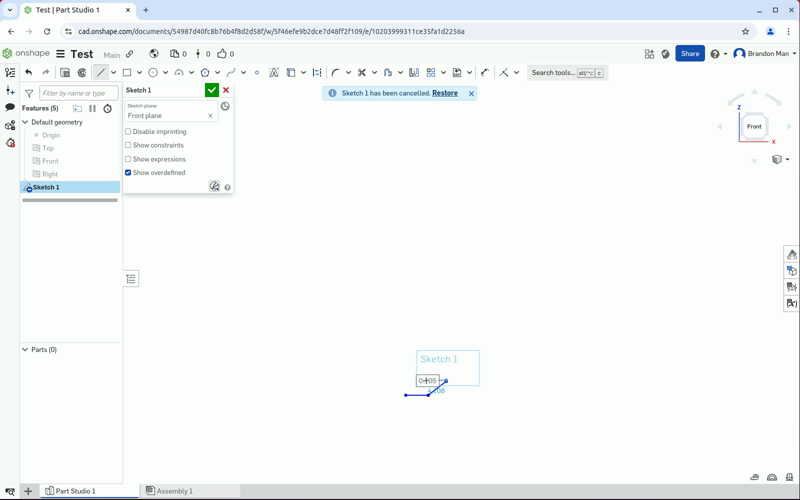
key_up(shift)
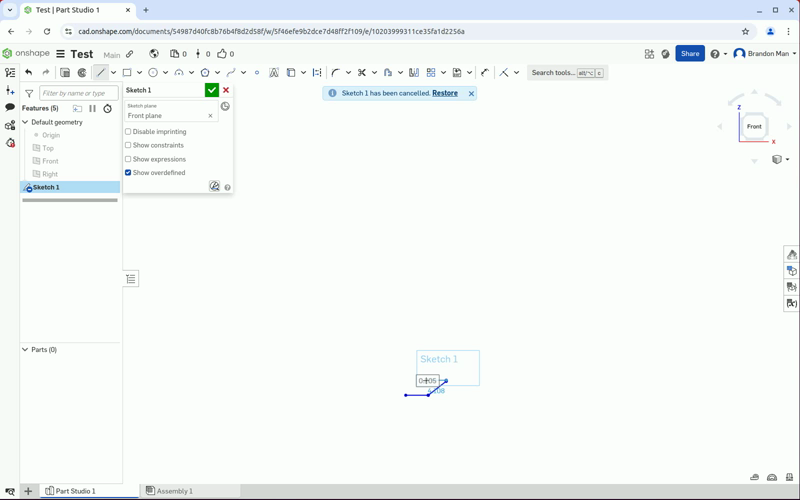
key_down(shift)
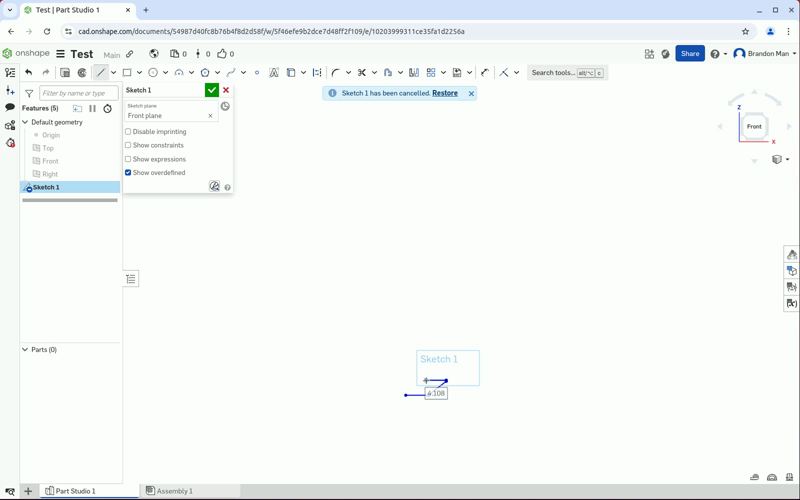
mouse_move(426, 300)
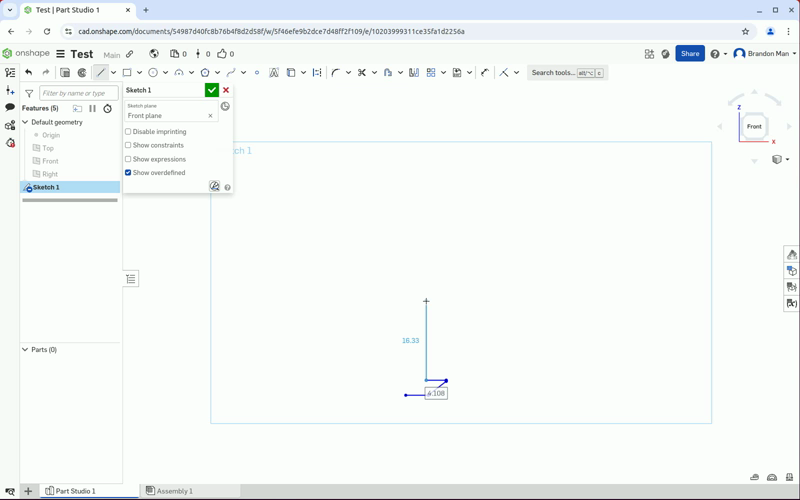
click(426, 300)
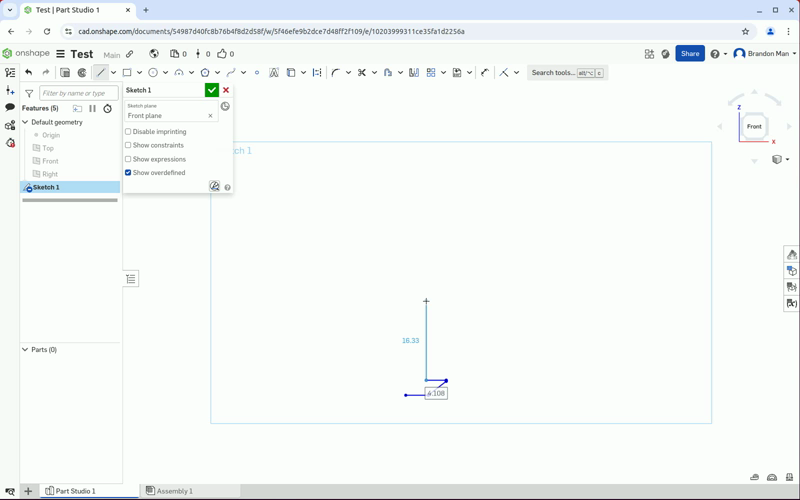
key_up(shift)
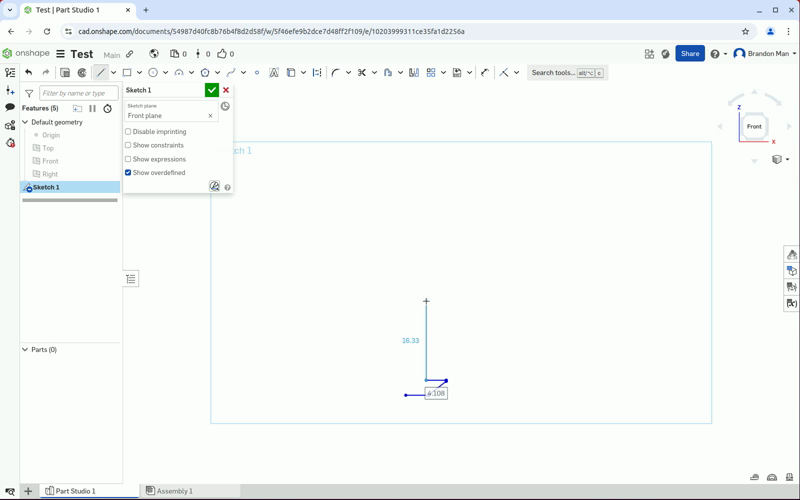
key_down(shift)
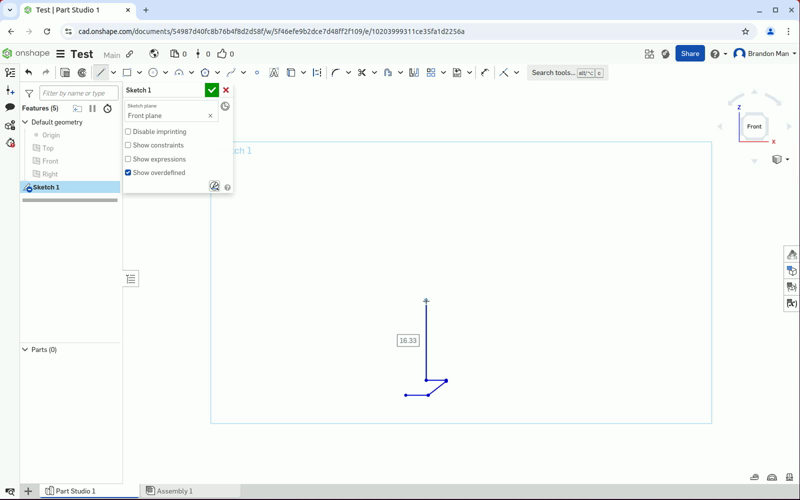
mouse_move(494, 300)
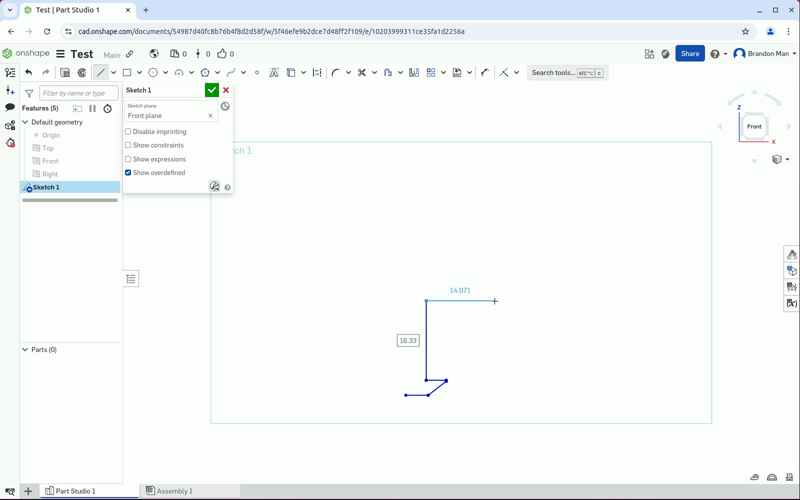
click(494, 300)
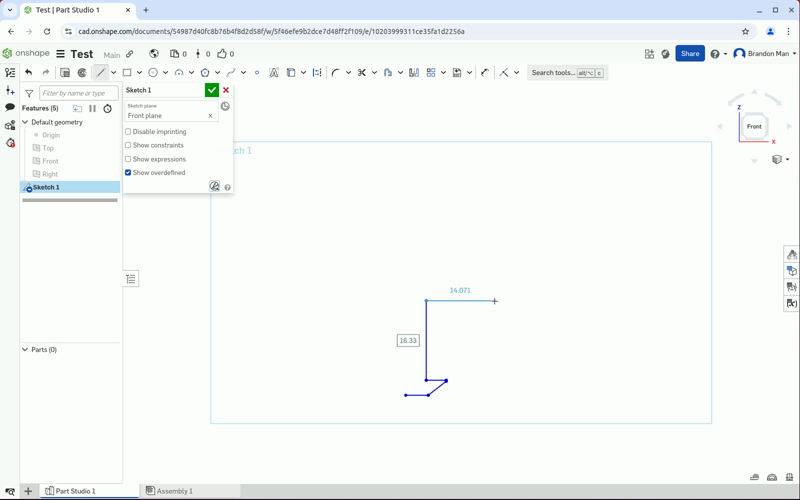
key_up(shift)
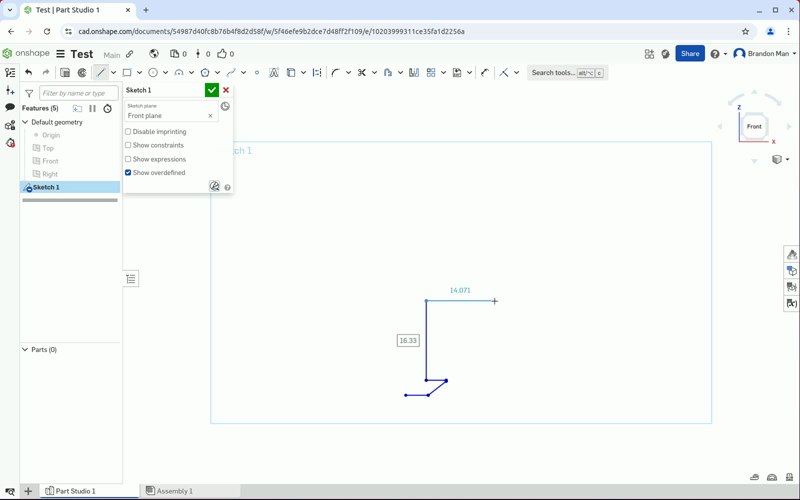
key_down(shift)
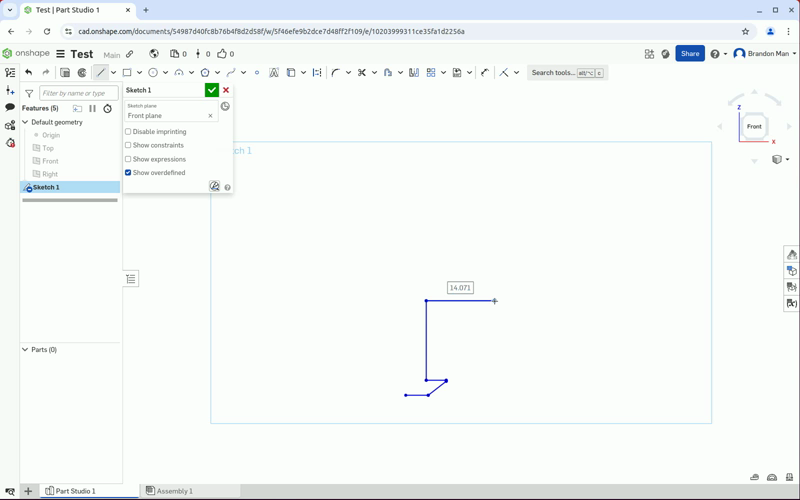
mouse_move(494, 380)
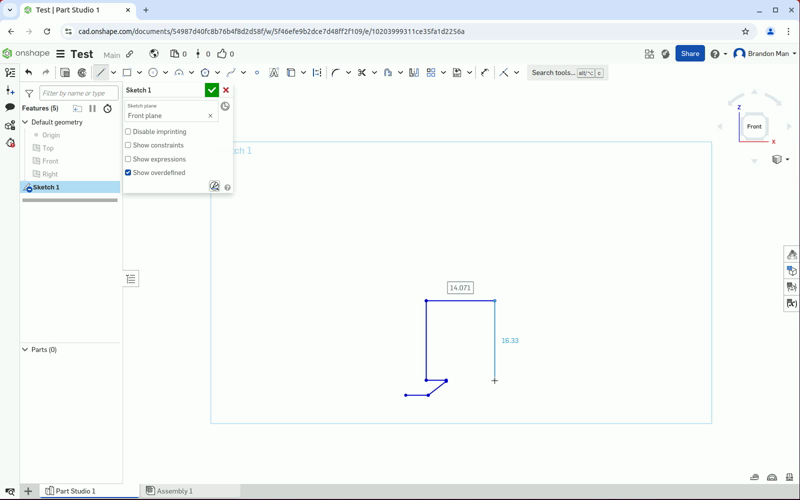
click(494, 380)
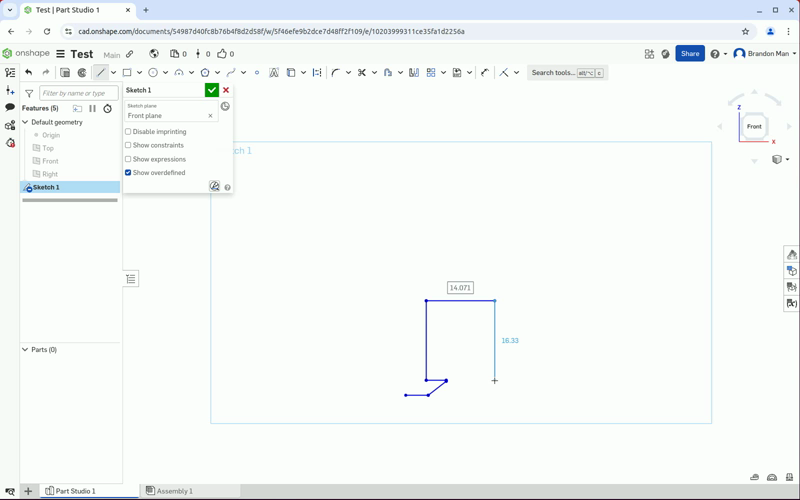
key_up(shift)
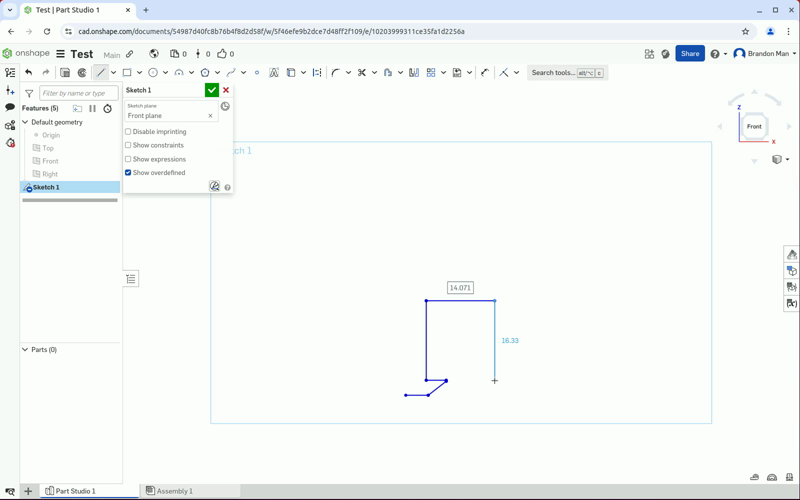
key_down(shift)
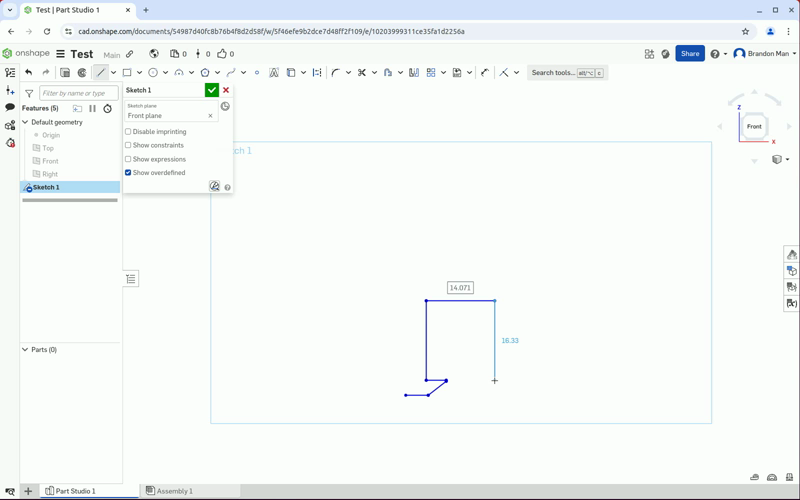
mouse_move(524, 380)
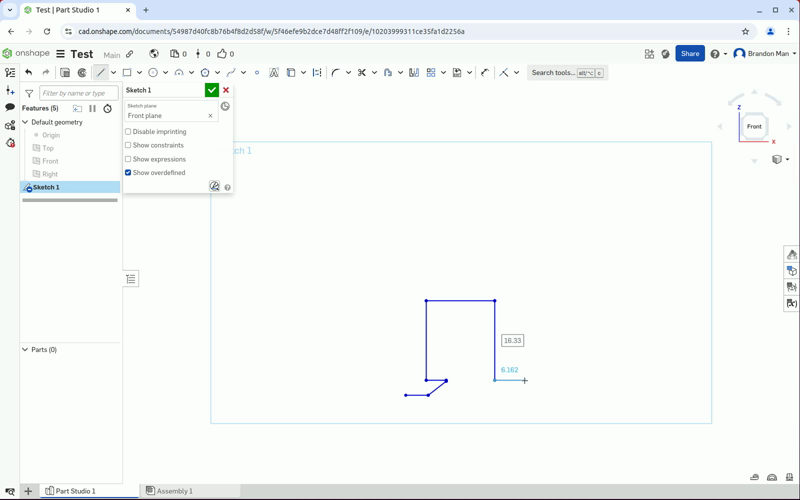
mouse_move(475, 380)
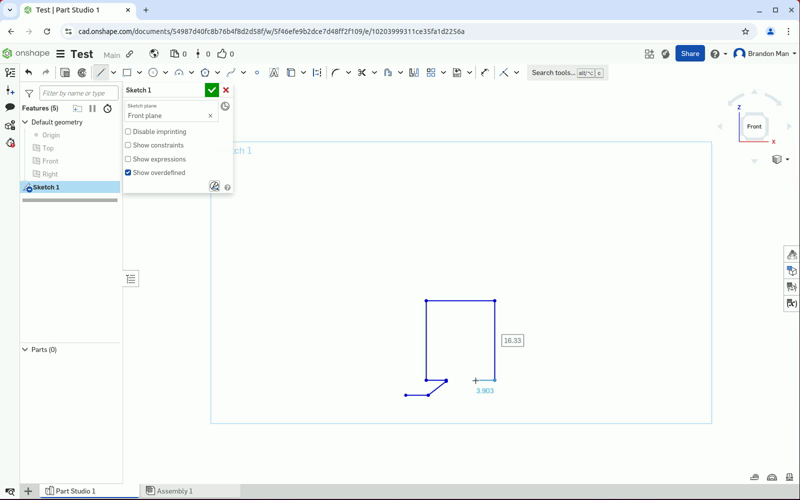
click(475, 380)
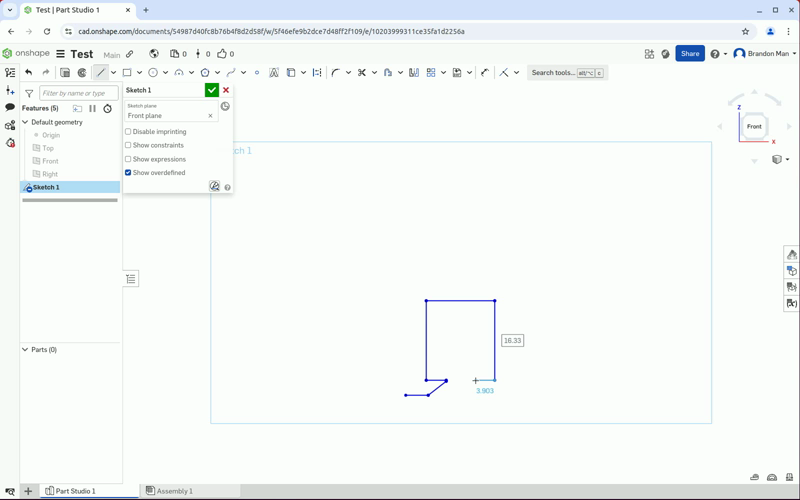
key_up(shift)
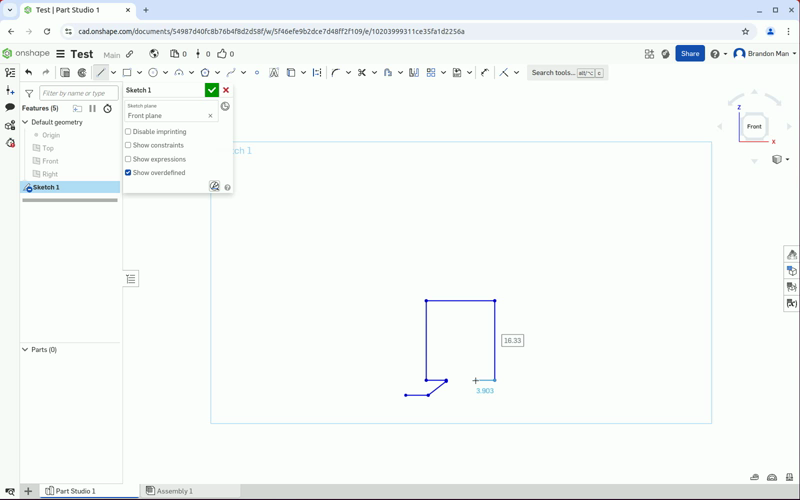
key_down(shift)
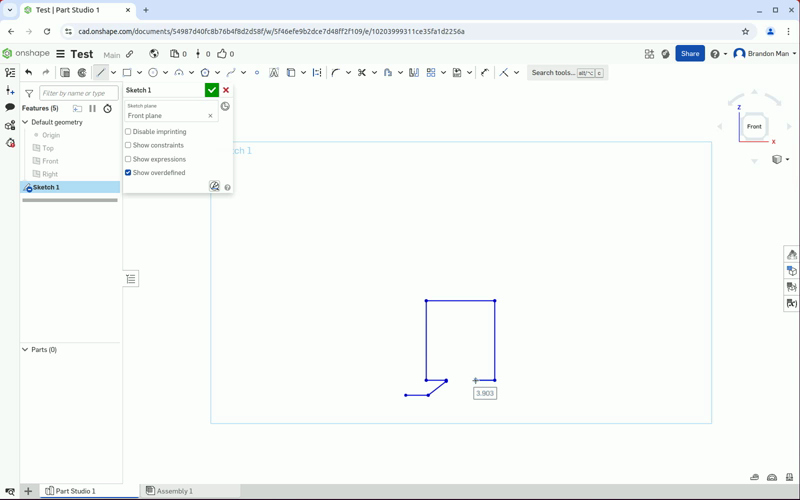
mouse_move(505, 380)
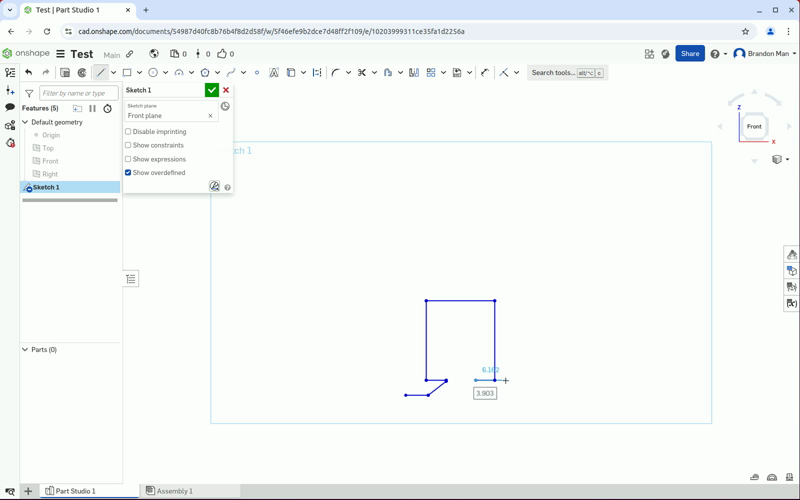
mouse_move(475, 381)
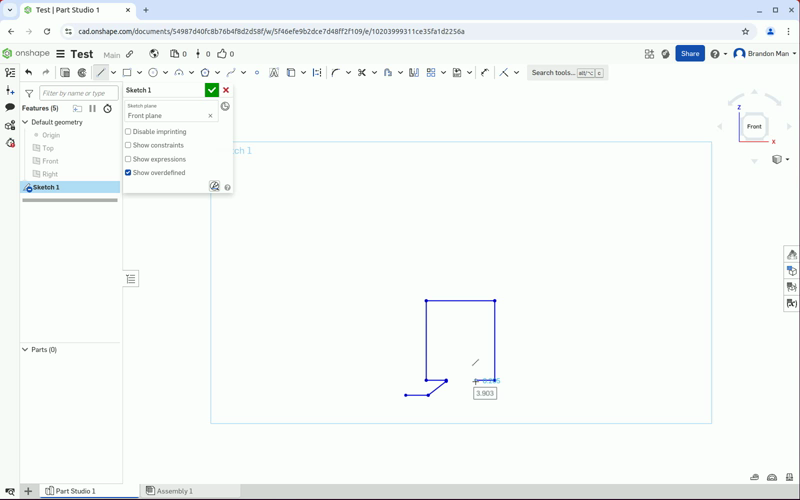
scroll(6)
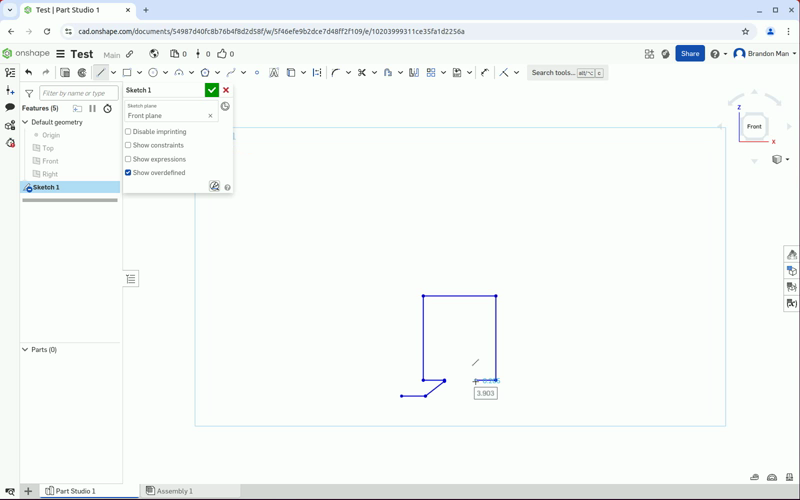
scroll(6)
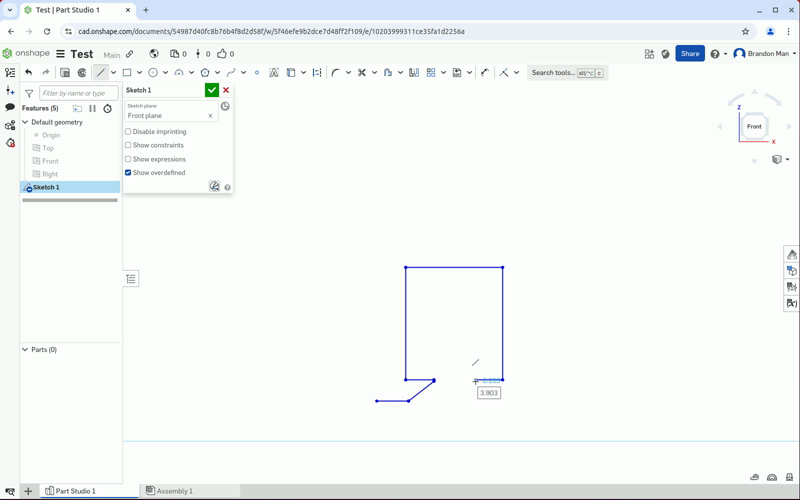
scroll(6)
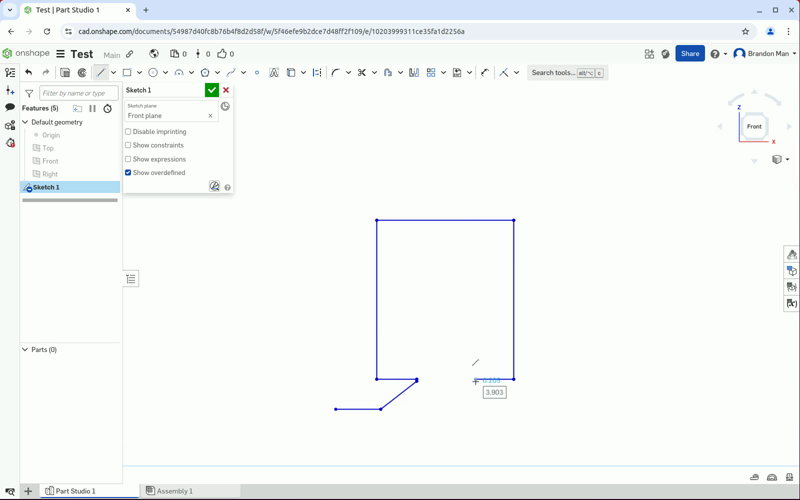
scroll(6)
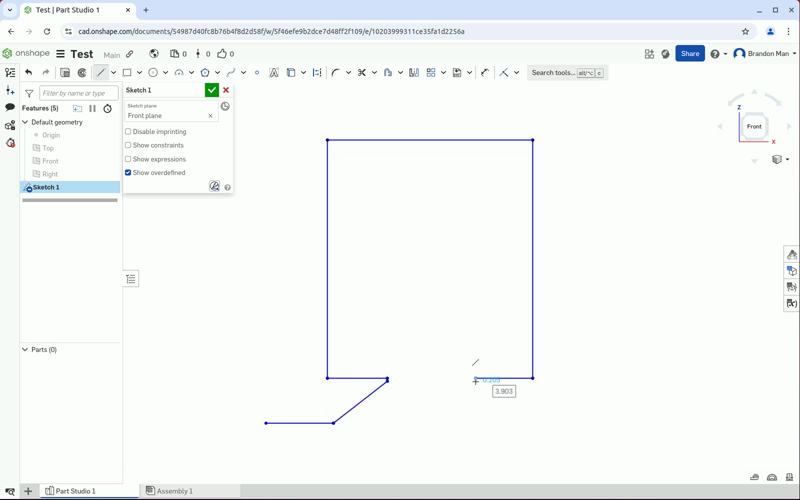
scroll(6)
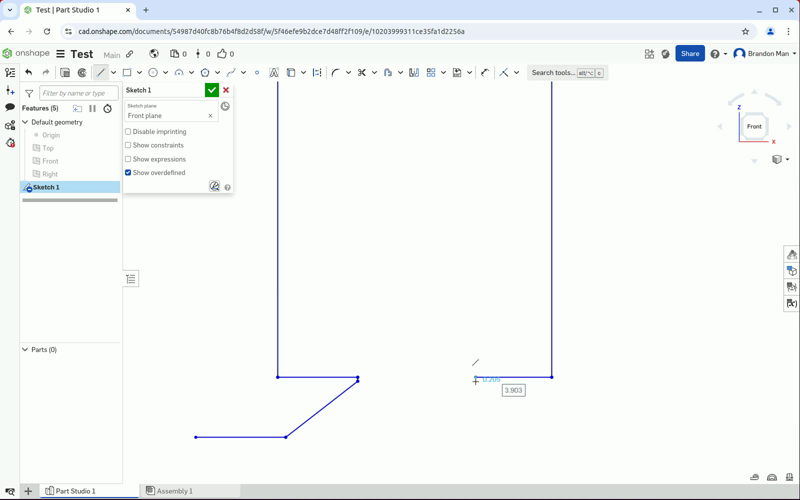
scroll(6)
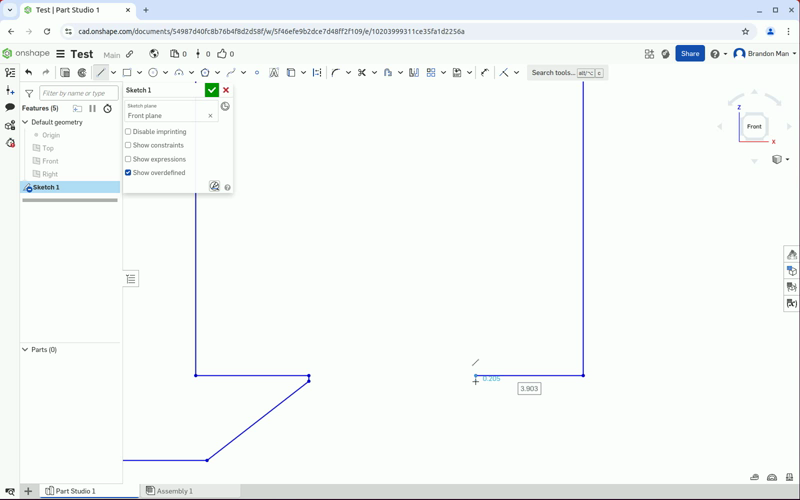
scroll(6)
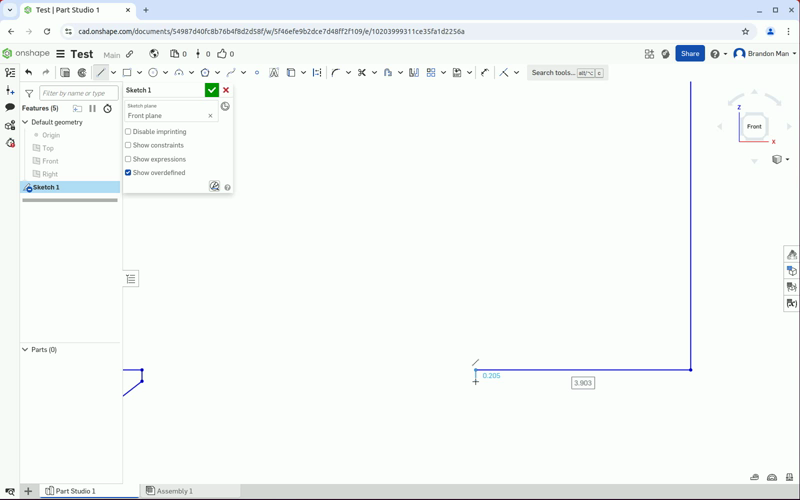
click(475, 381)
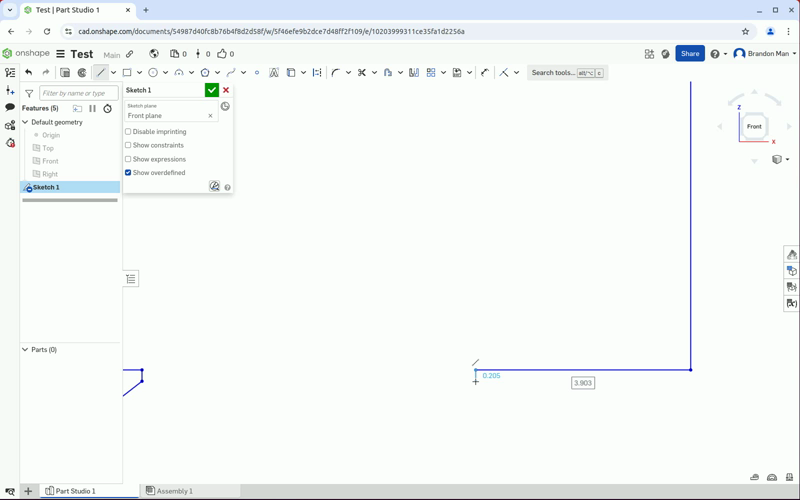
scroll(-6)
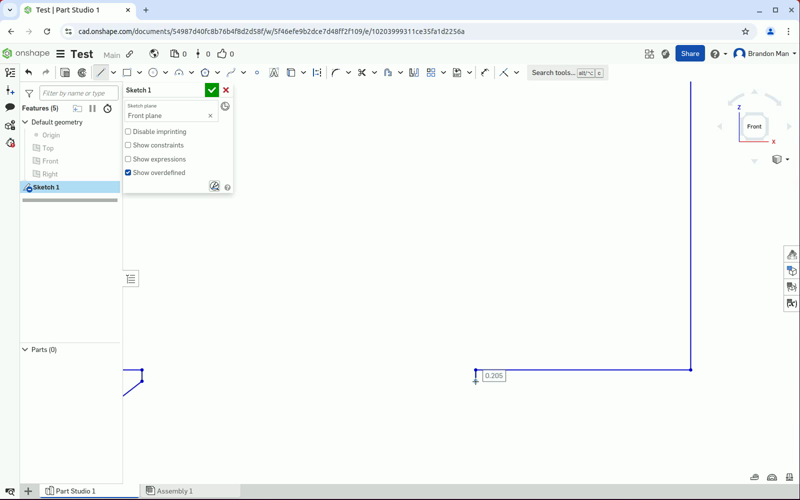
scroll(-6)
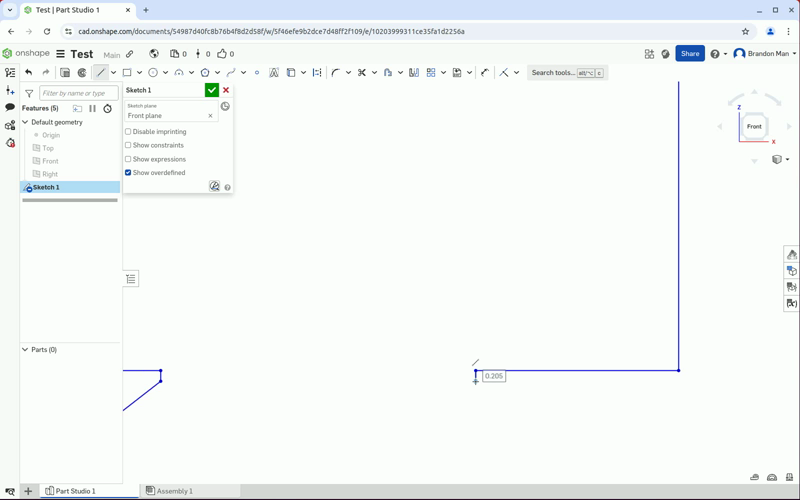
scroll(-6)
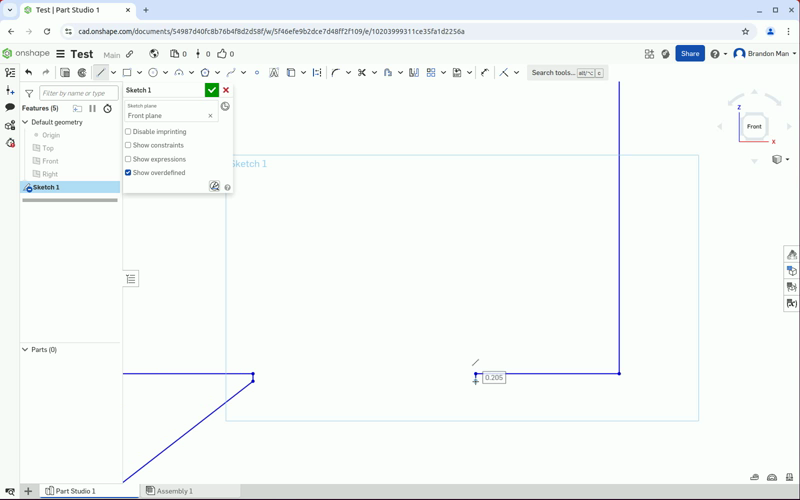
scroll(-6)
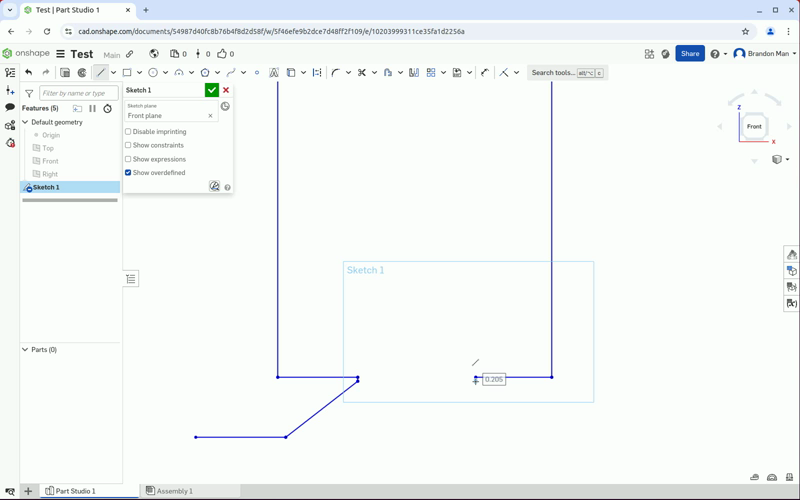
scroll(-6)
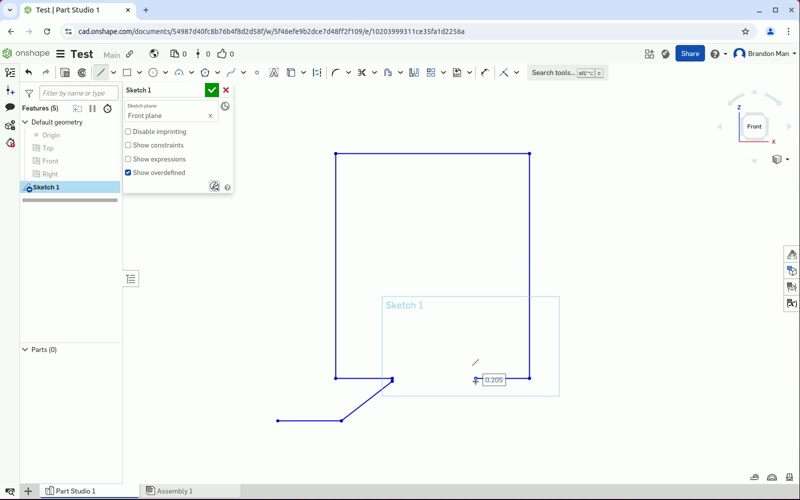
scroll(-6)
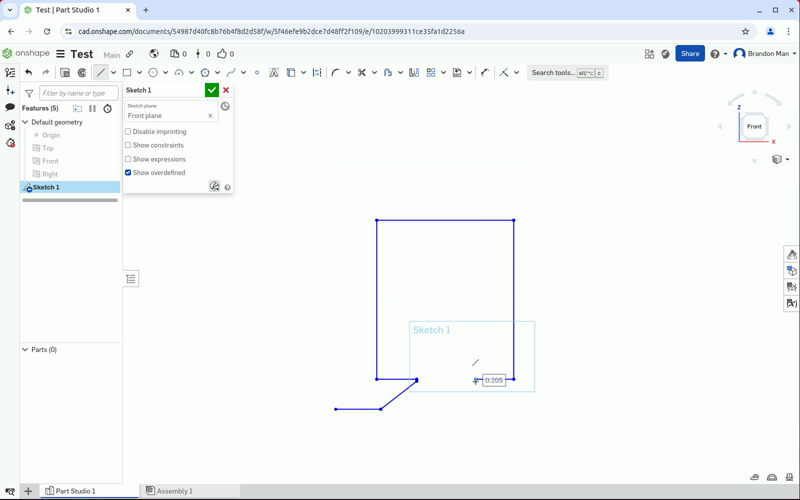
scroll(-6)
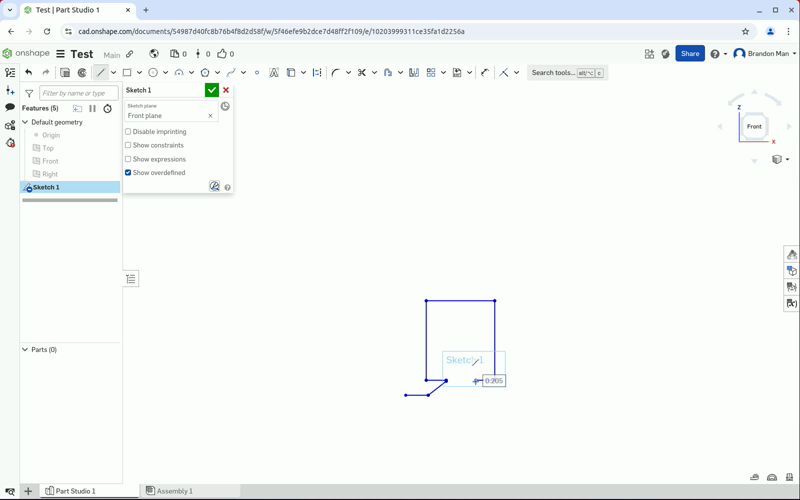
key_up(shift)
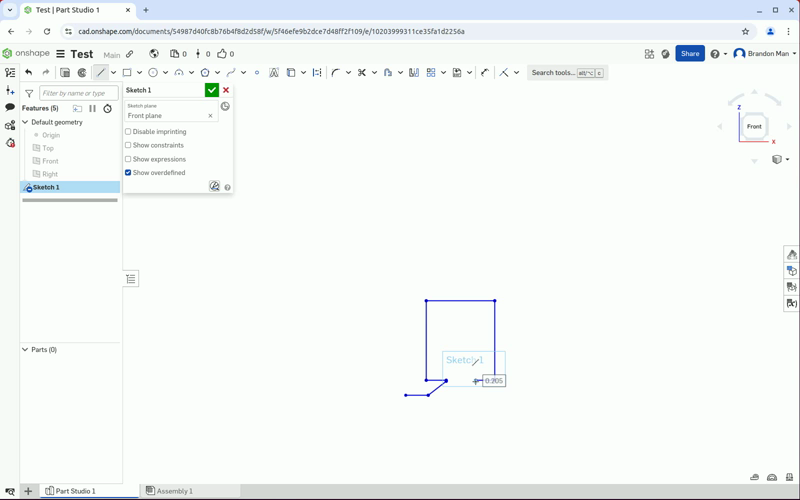
key_down(shift)
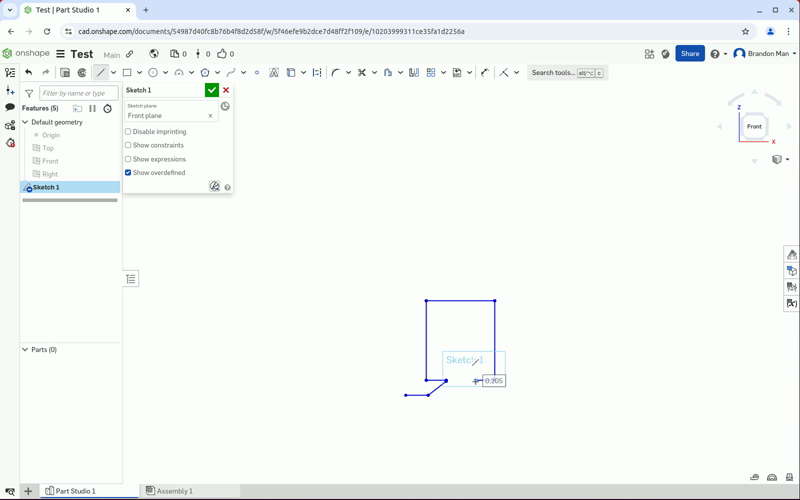
mouse_move(505, 381)
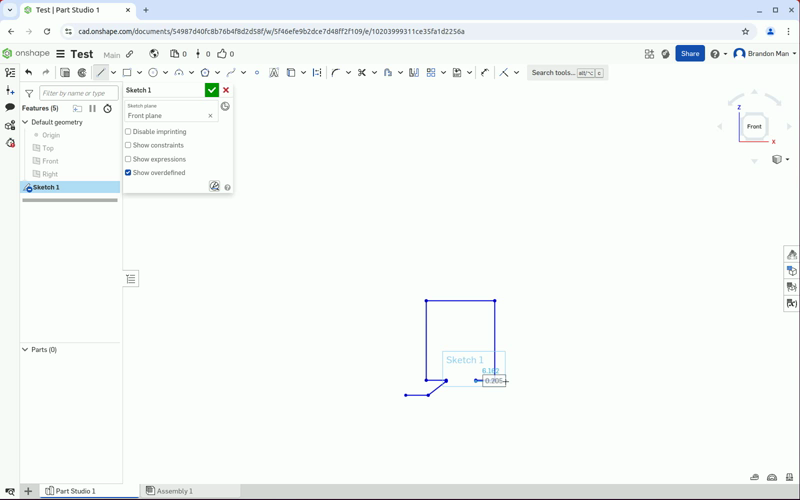
mouse_move(493, 395)
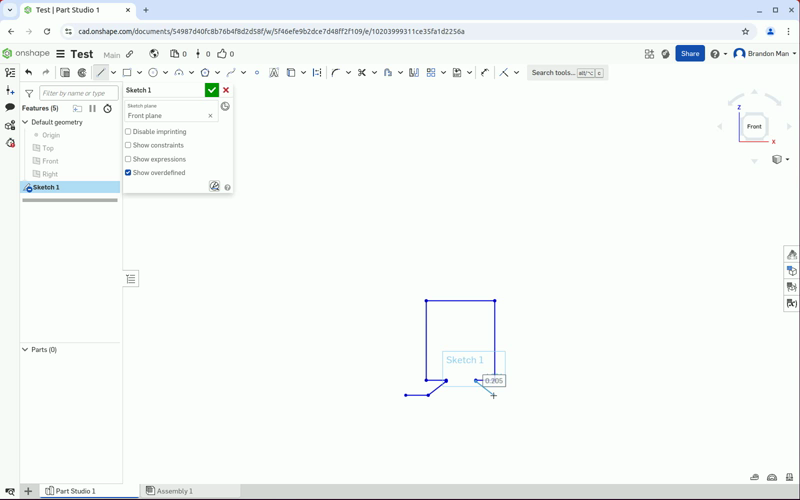
click(493, 395)
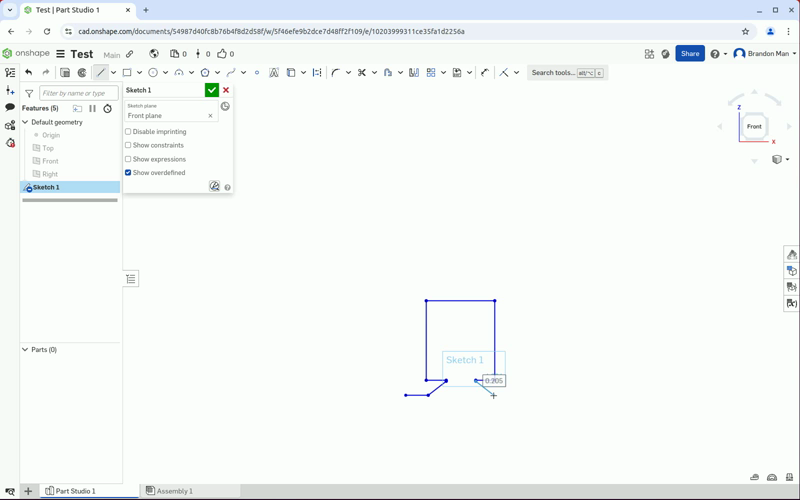
key_up(shift)
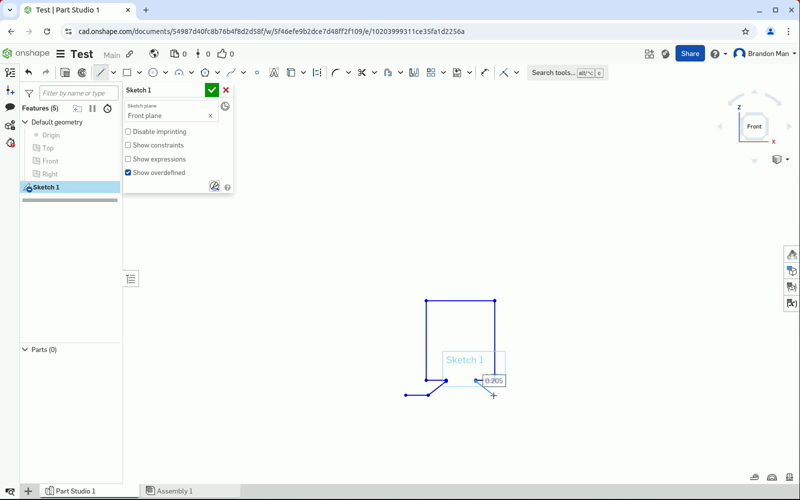
key_down(shift)
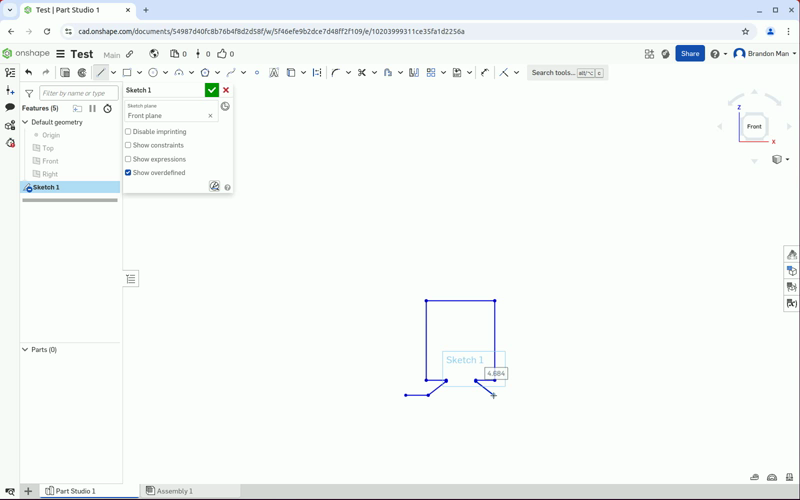
mouse_move(523, 395)
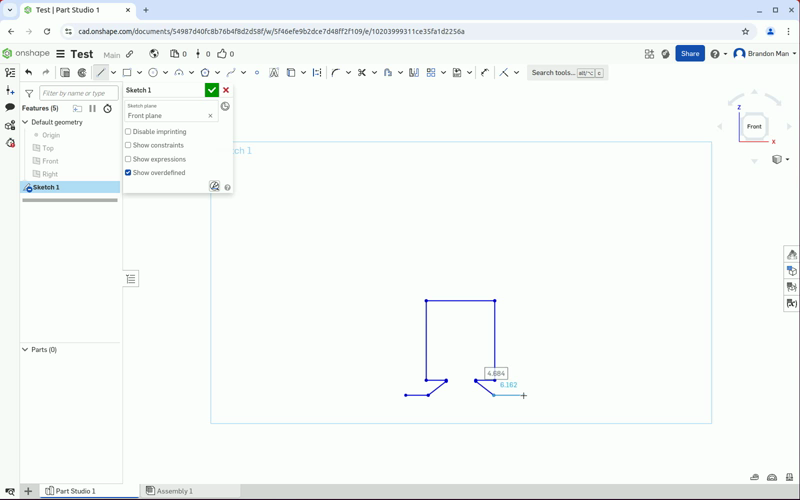
mouse_move(514, 395)
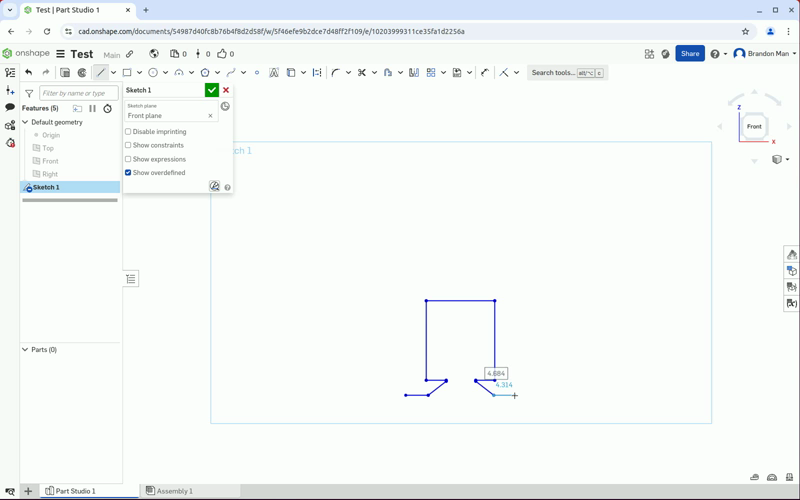
click(514, 395)
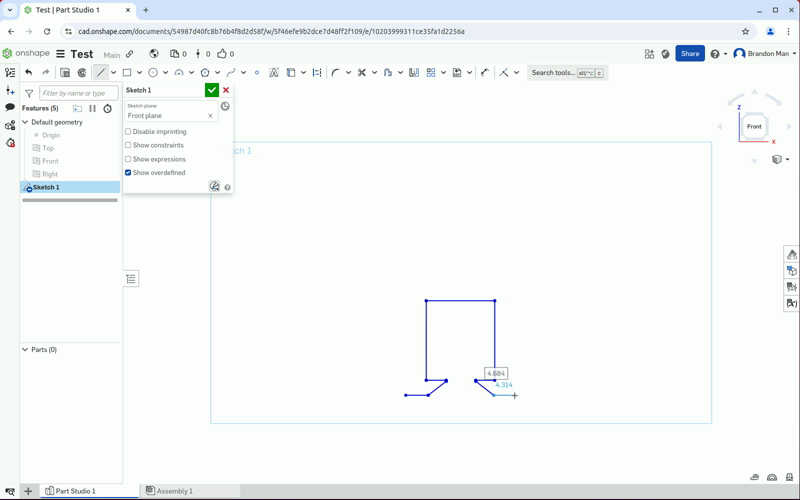
key_up(shift)
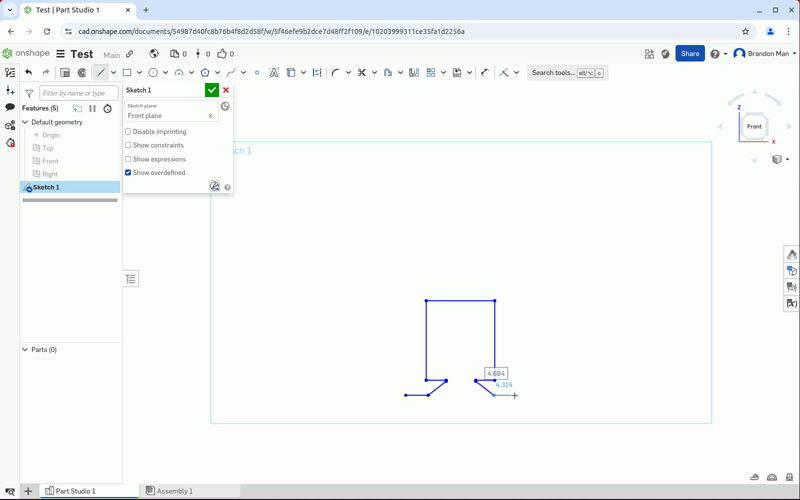
key_down(shift)
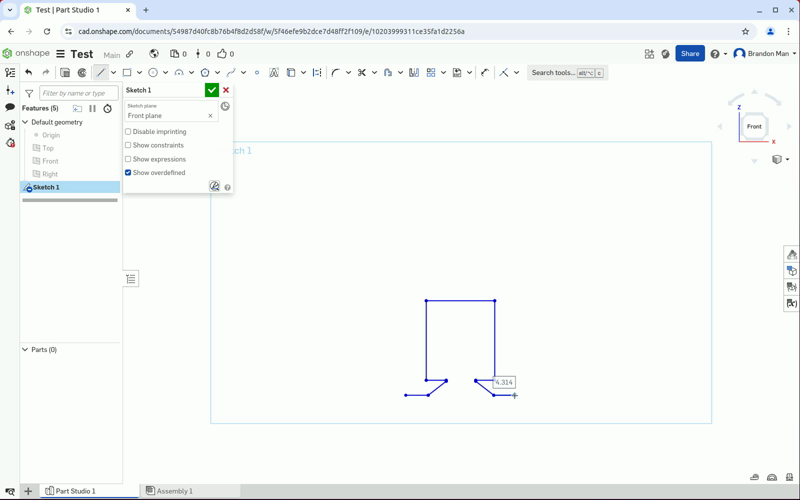
mouse_move(514, 282)
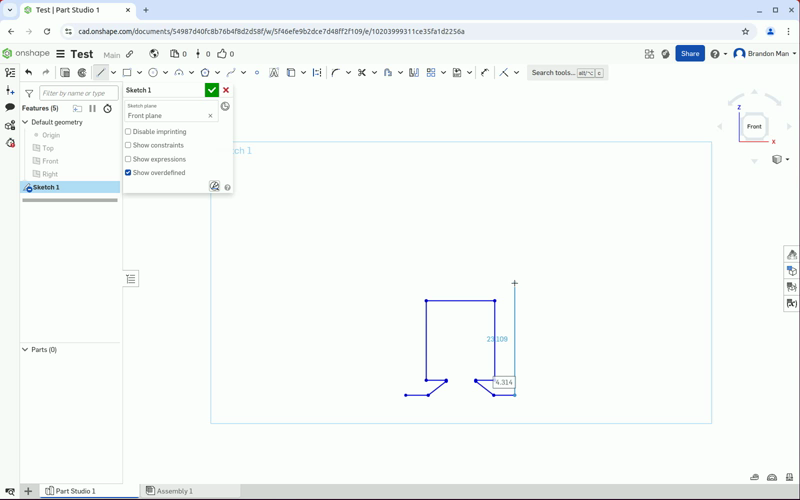
click(514, 282)
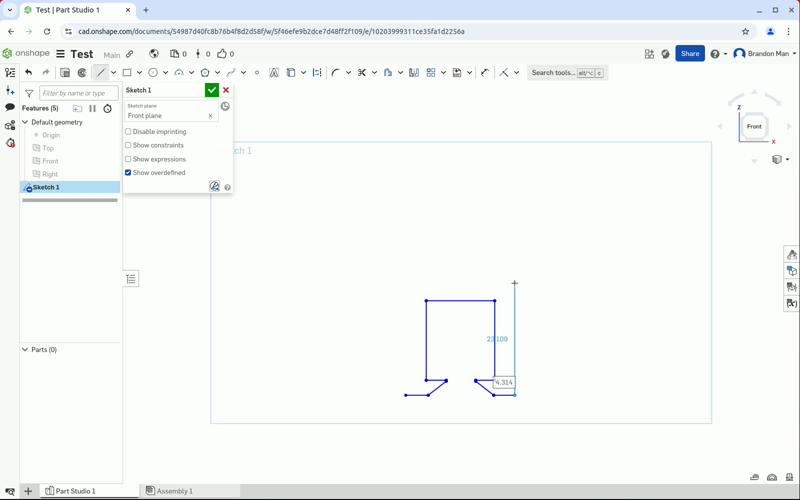
key_up(shift)
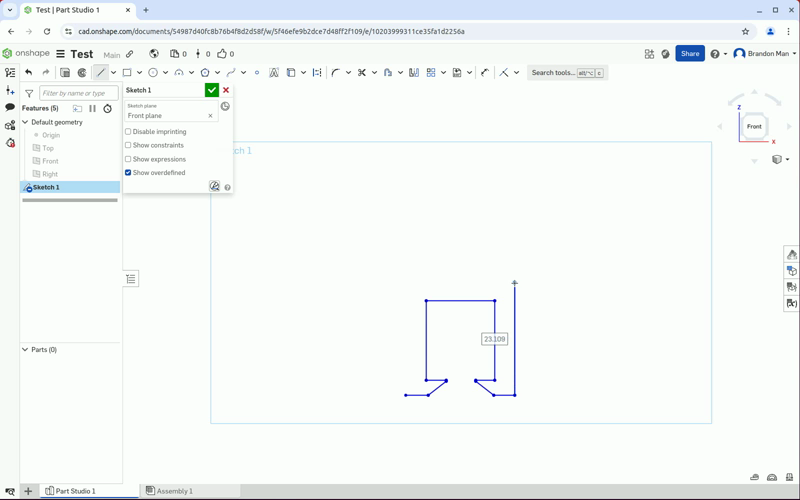
key_down(shift)
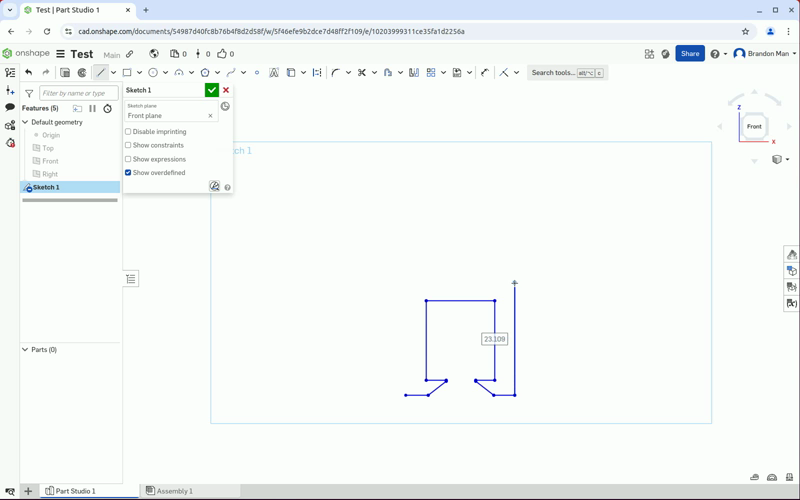
mouse_move(405, 282)
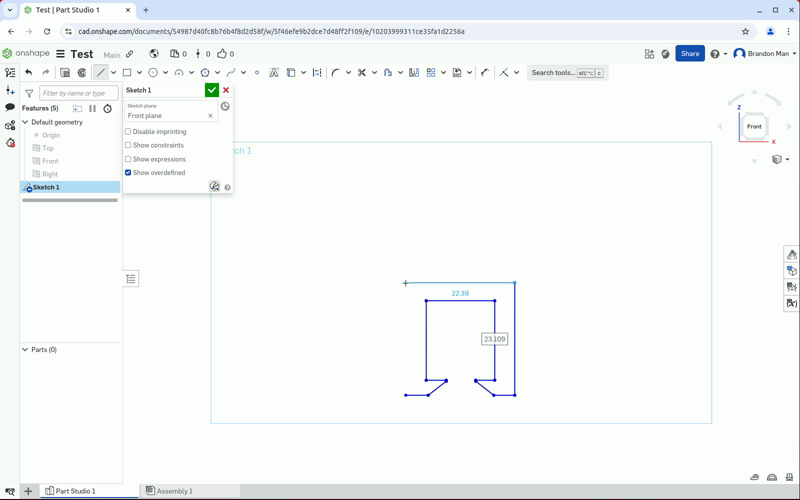
click(405, 282)
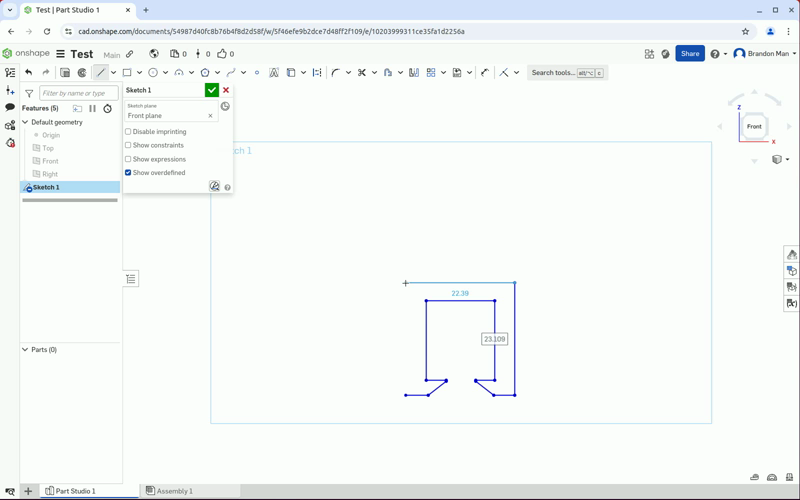
key_up(shift)
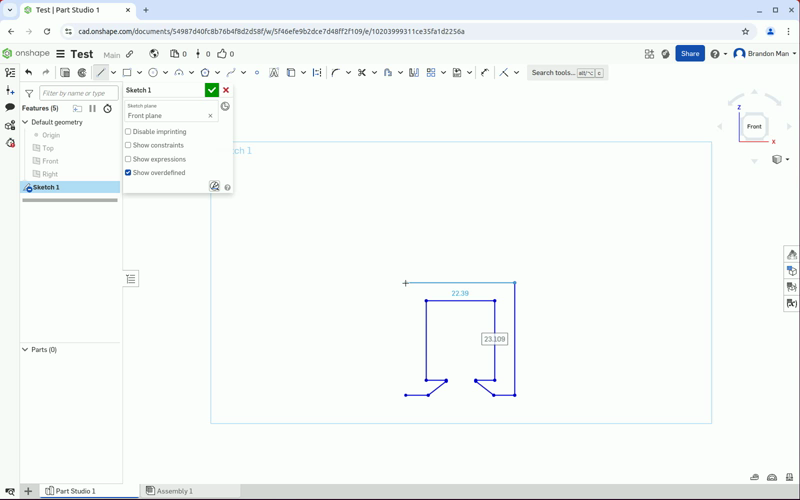
key_down(shift)
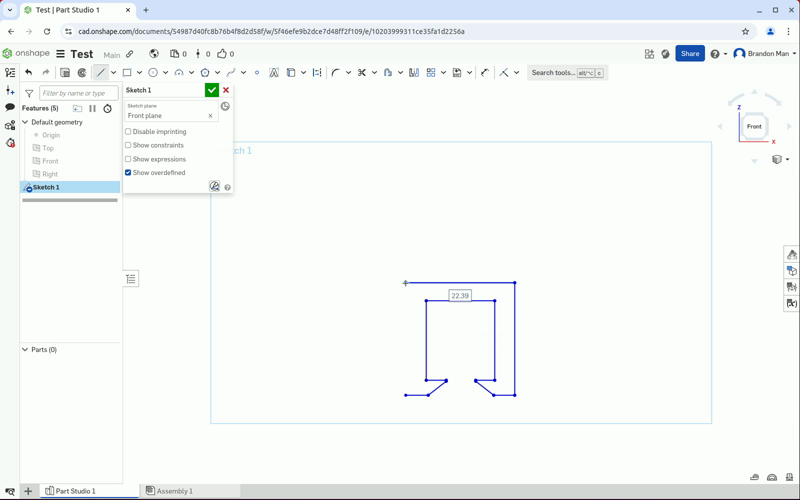
mouse_move(405, 395)
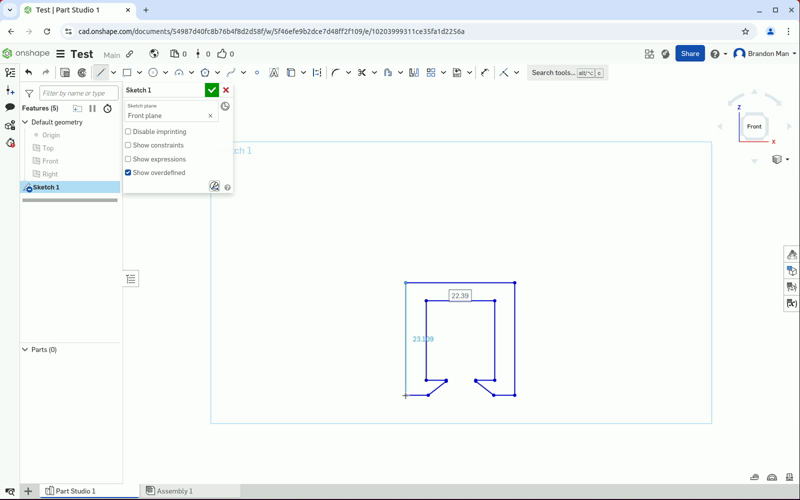
key_up(shift)
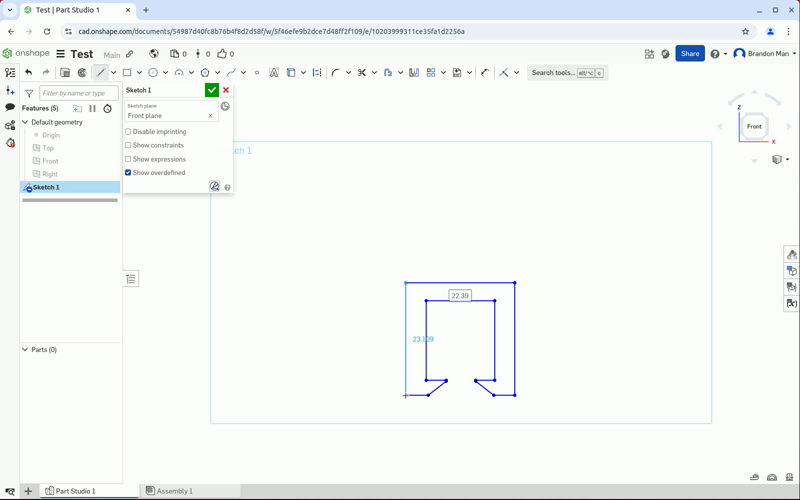
click(405, 395)
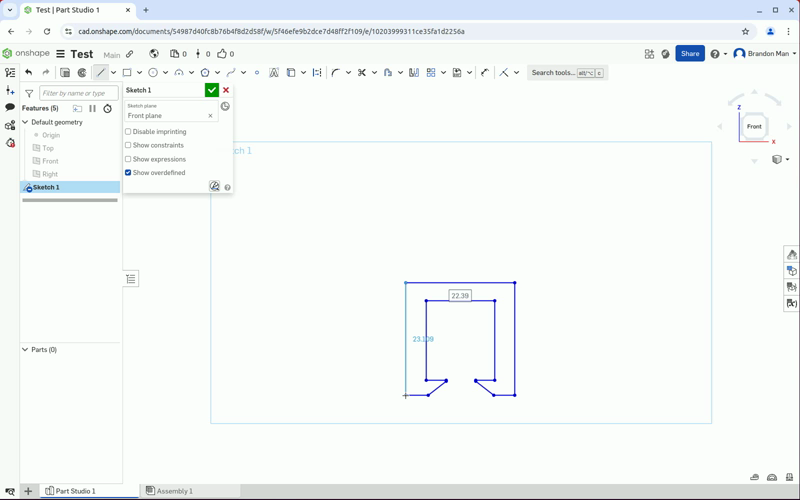
key(esc)
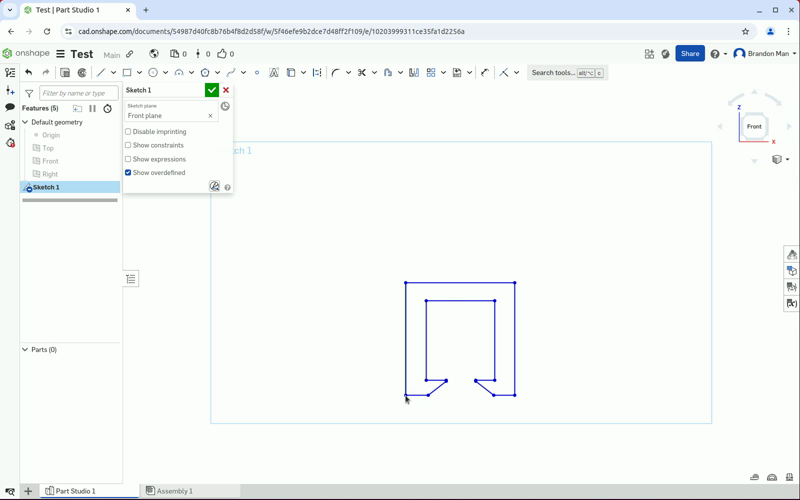
mouse_move(509, 366)
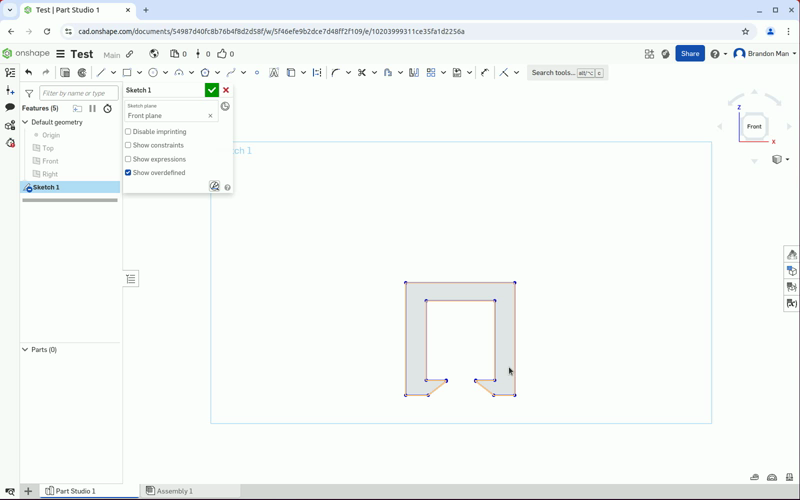
click(509, 366)
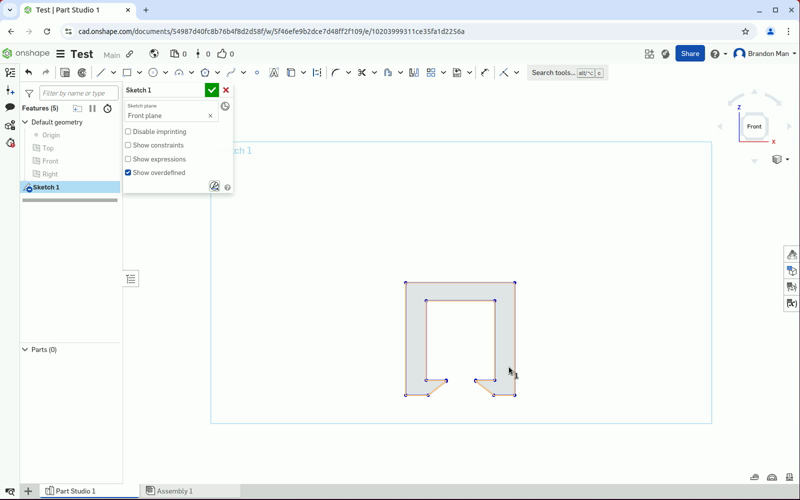
mouse_move(73, 352)
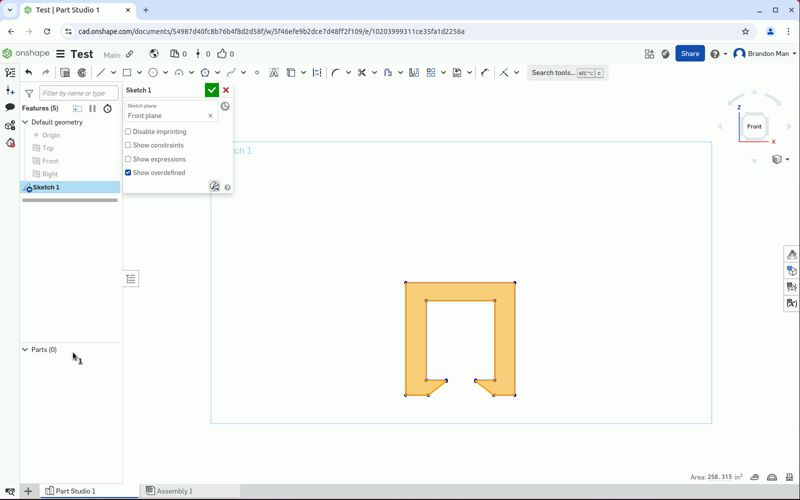
key(shift+y)
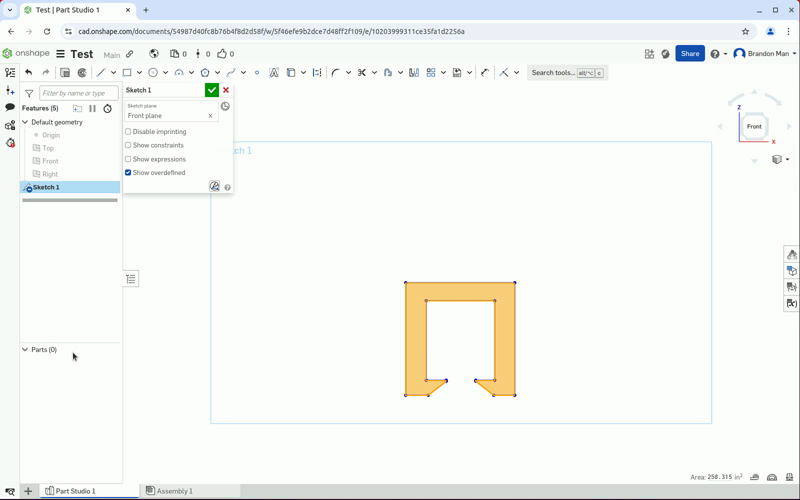
key(shift+e)
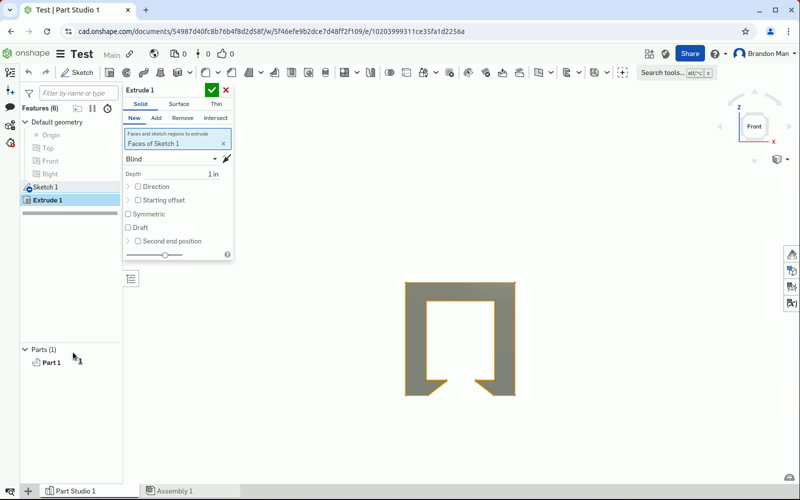
mouse_move(143, 106)
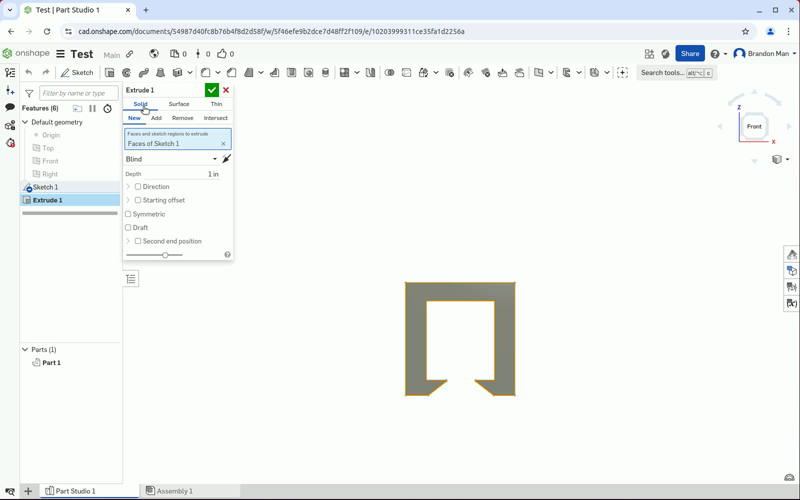
click(143, 106)
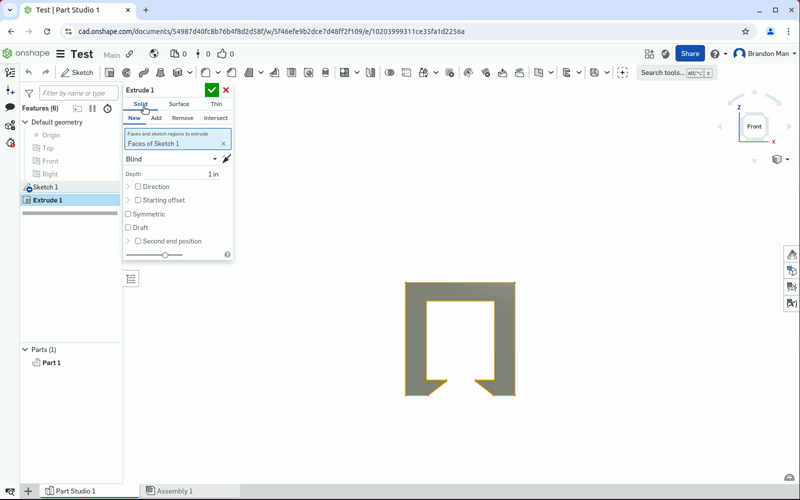
mouse_move(137, 120)
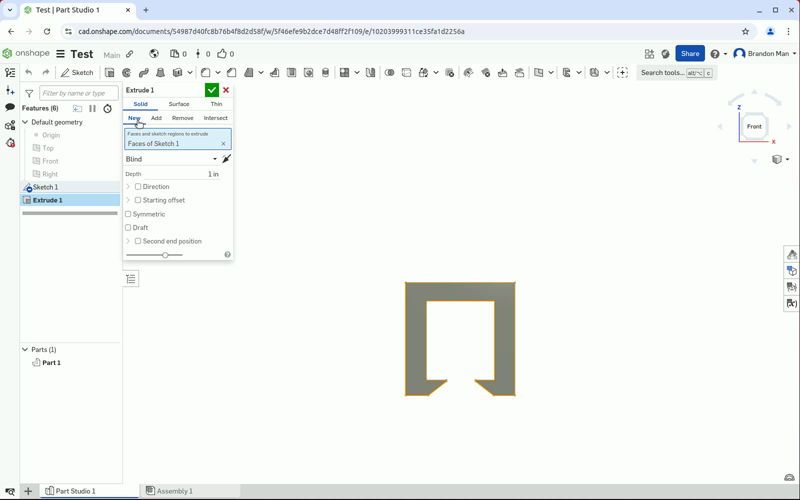
click(137, 120)
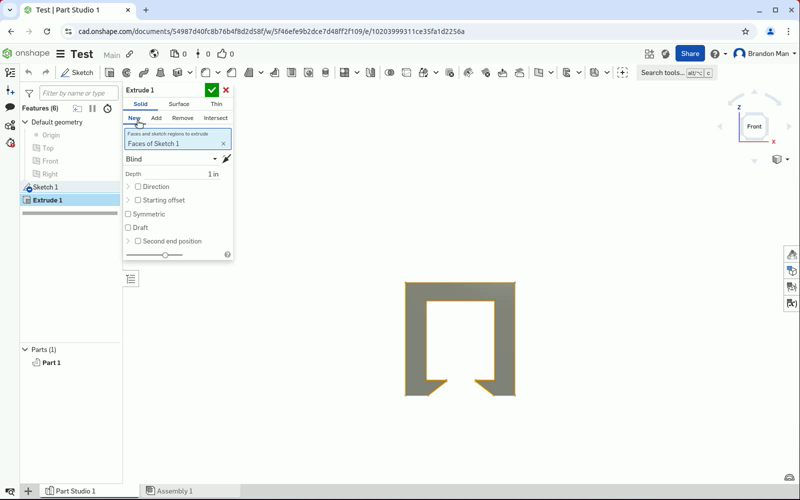
key(tab, 4)
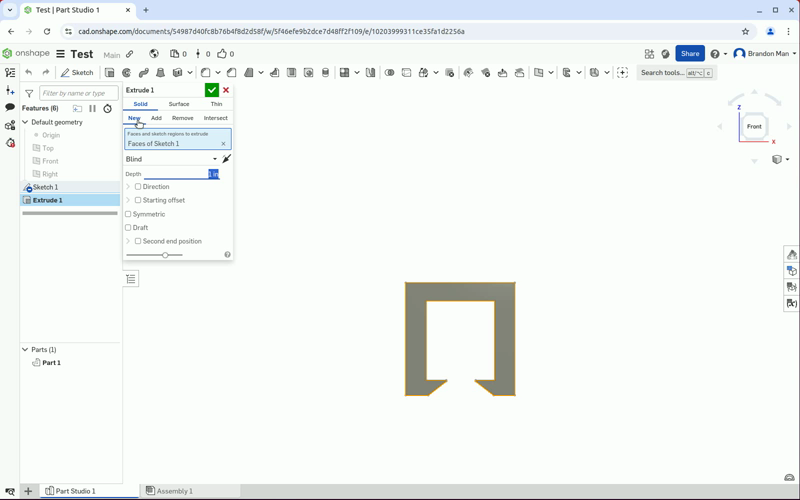
text(22.386)
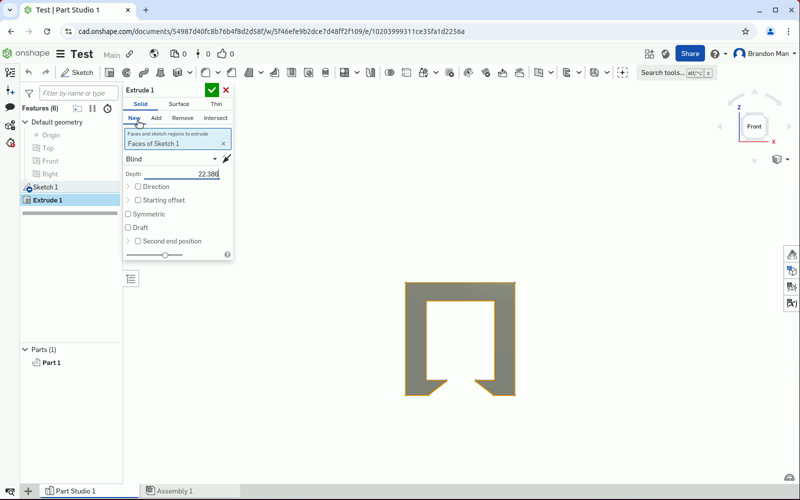
key(enter)
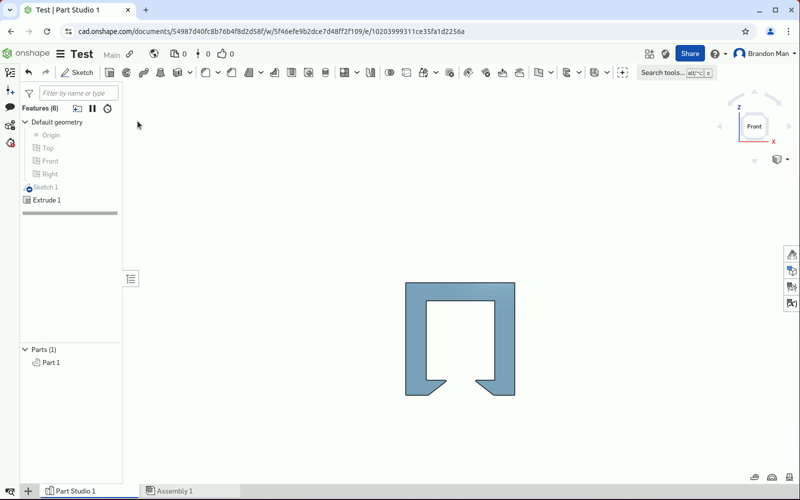
key(shift+h)
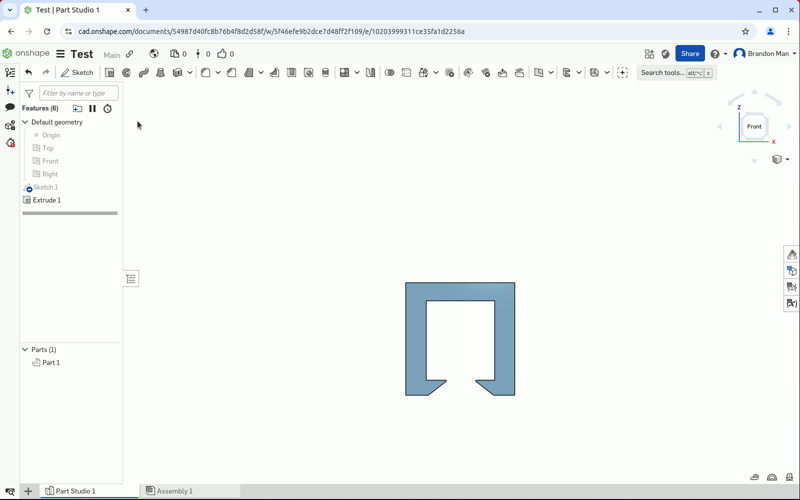
key(shift+h)
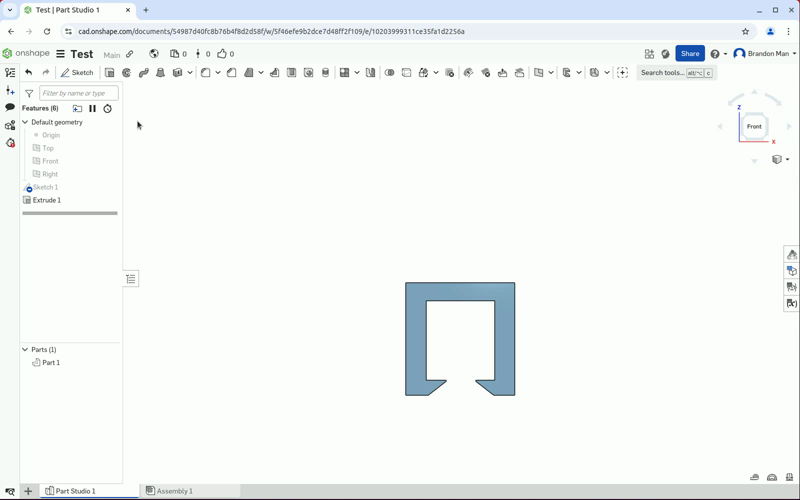
mouse_move(73, 189)
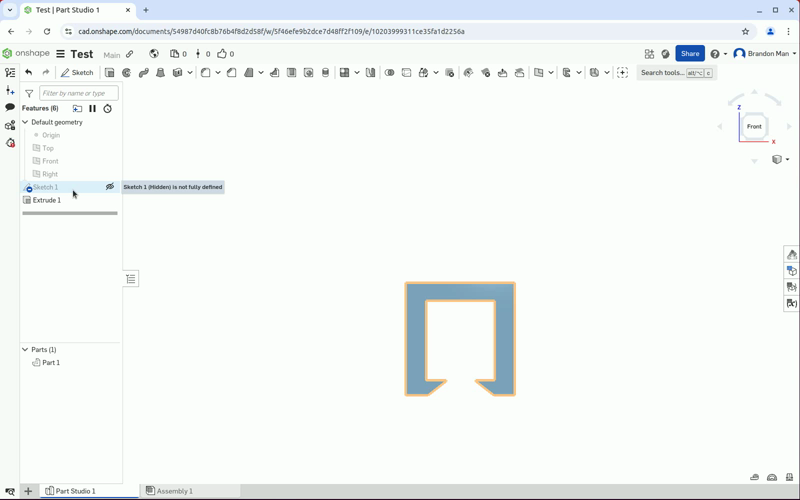
click(73, 189)
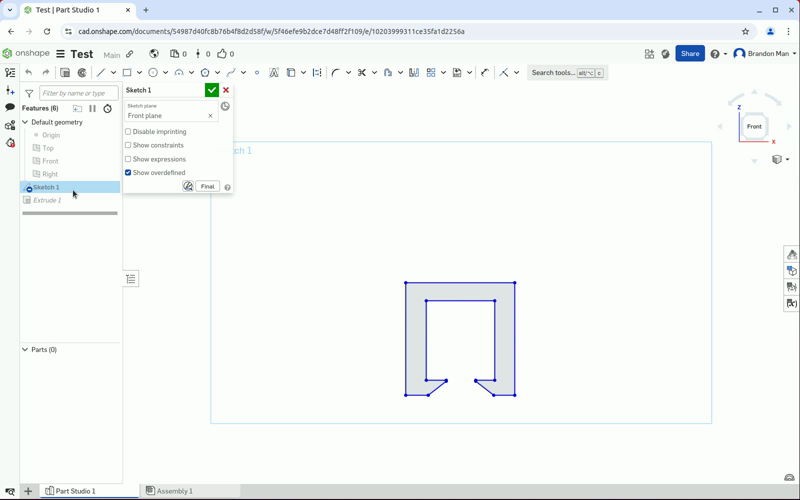
mouse_move(229, 92)
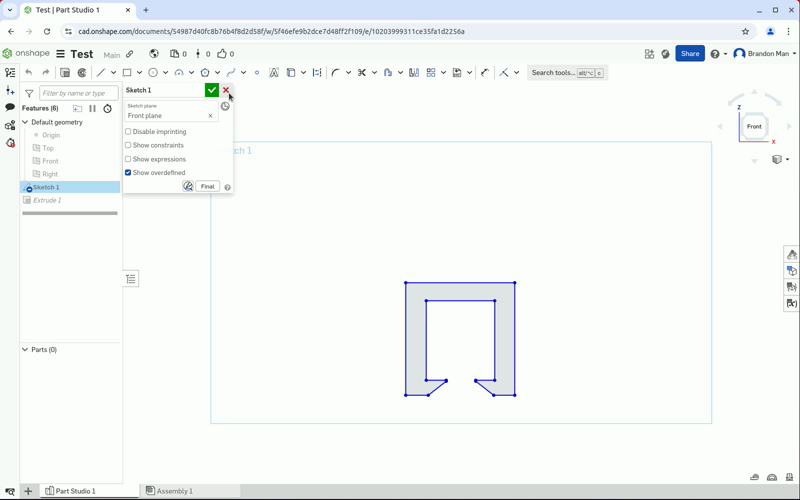
click(229, 92)
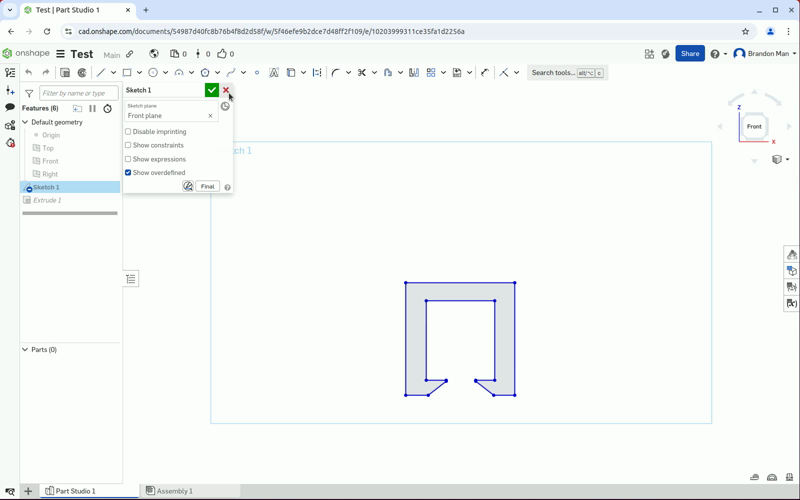
key(shift+s)
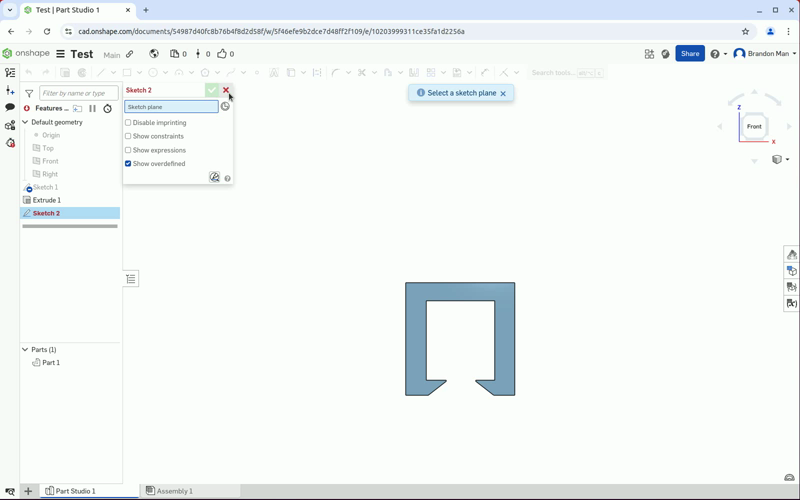
mouse_move(73, 163)
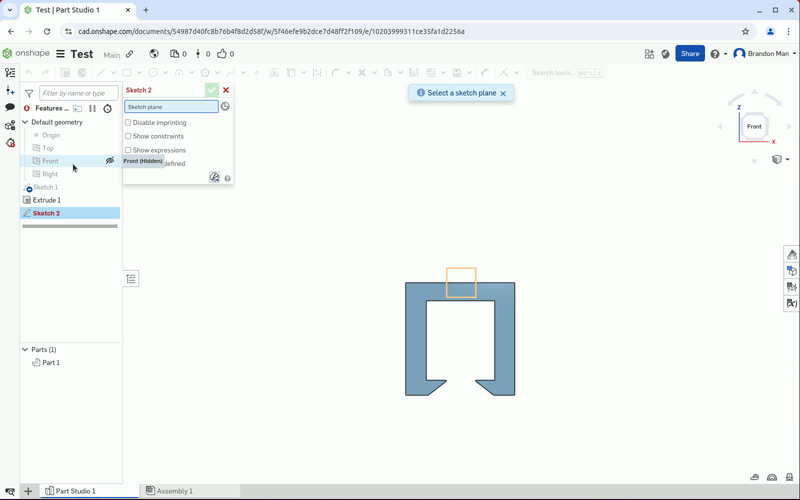
click(73, 163)
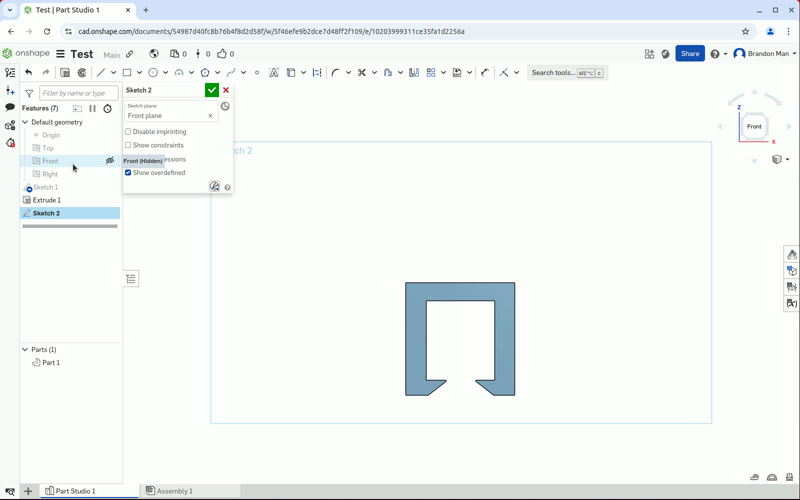
mouse_move(73, 352)
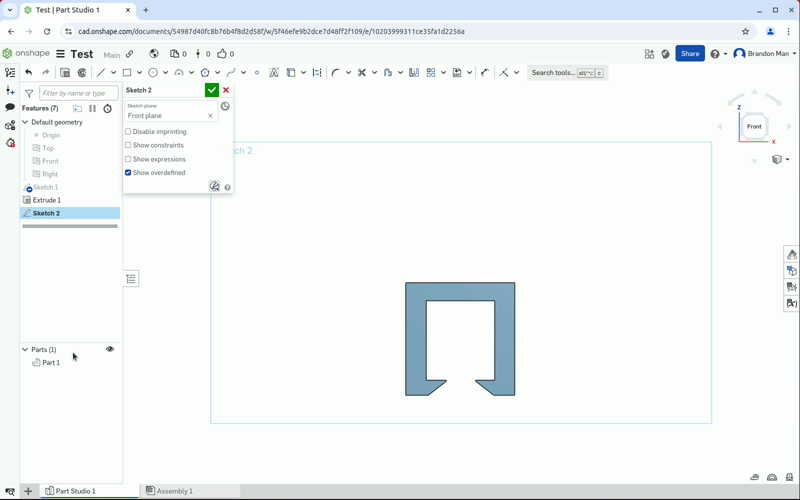
key(y)
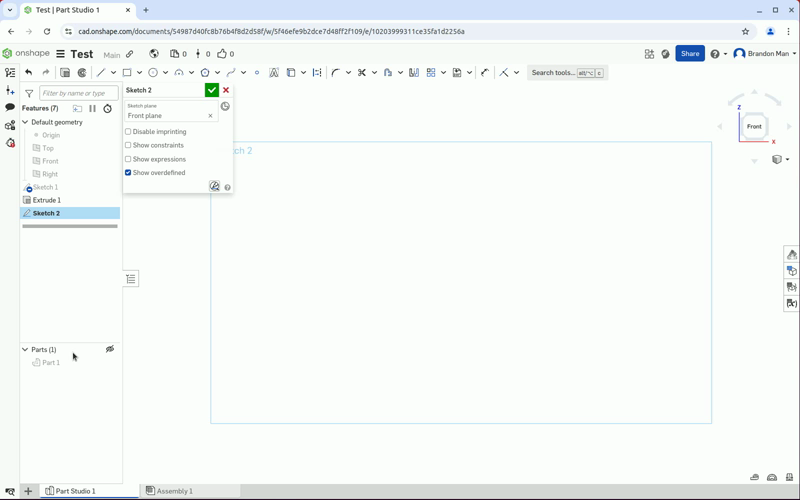
key(l)
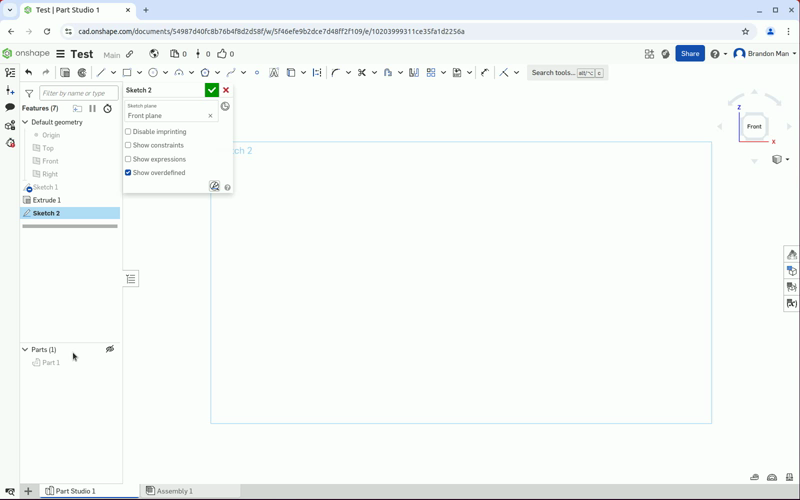
key_down(shift)
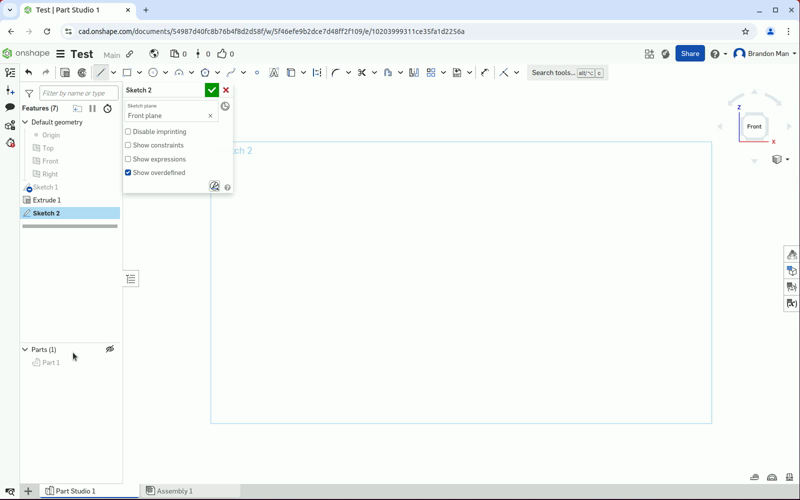
mouse_move(405, 282)
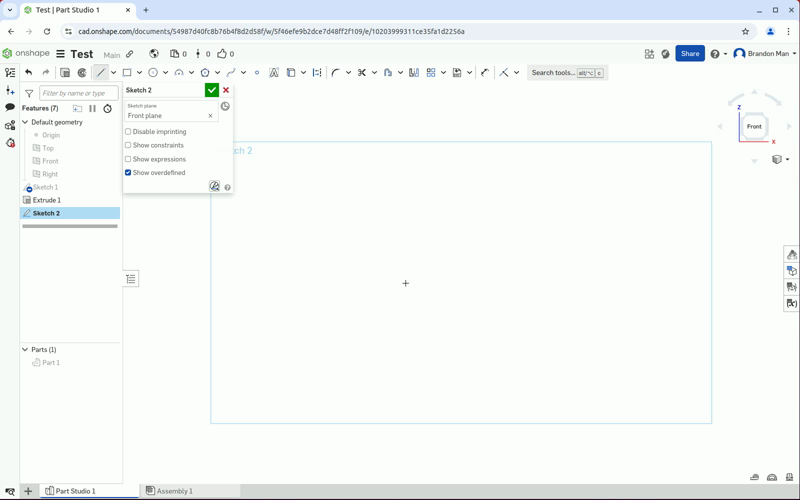
click(405, 282)
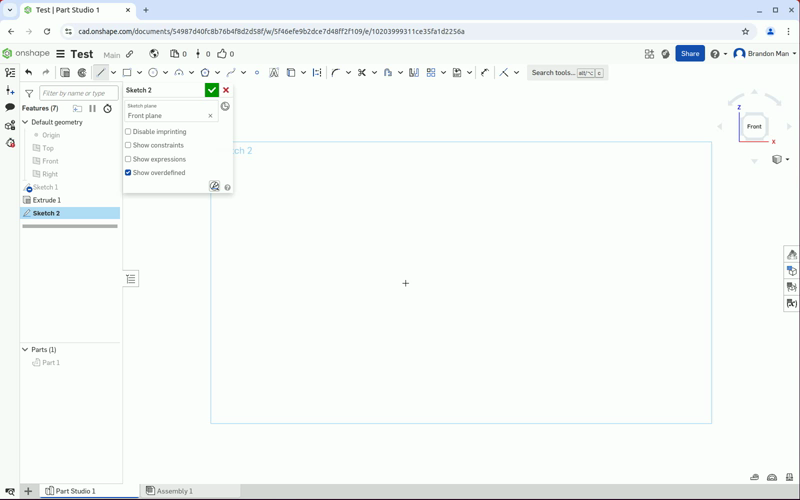
key_up(shift)
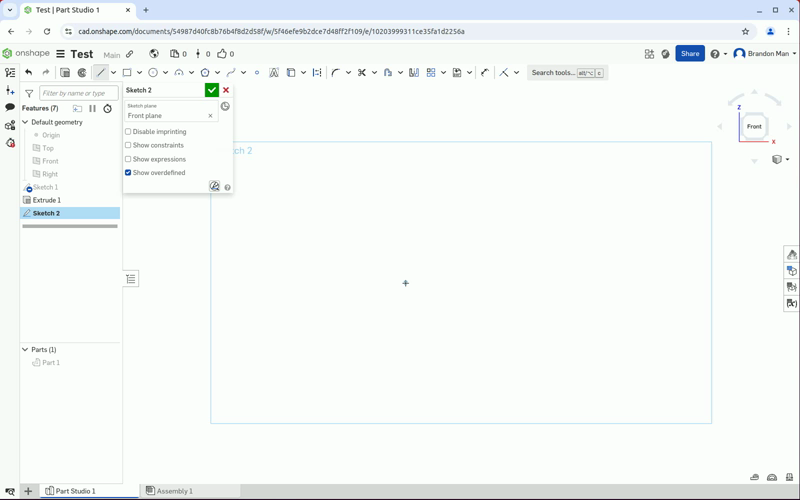
key_down(shift)
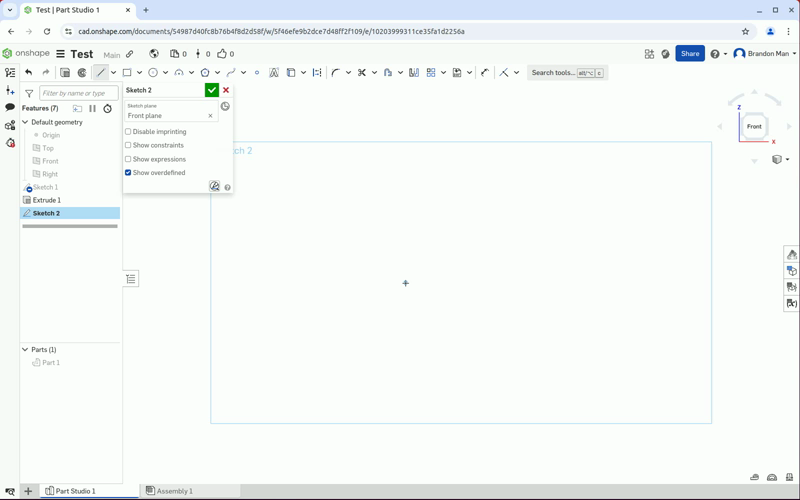
mouse_move(514, 282)
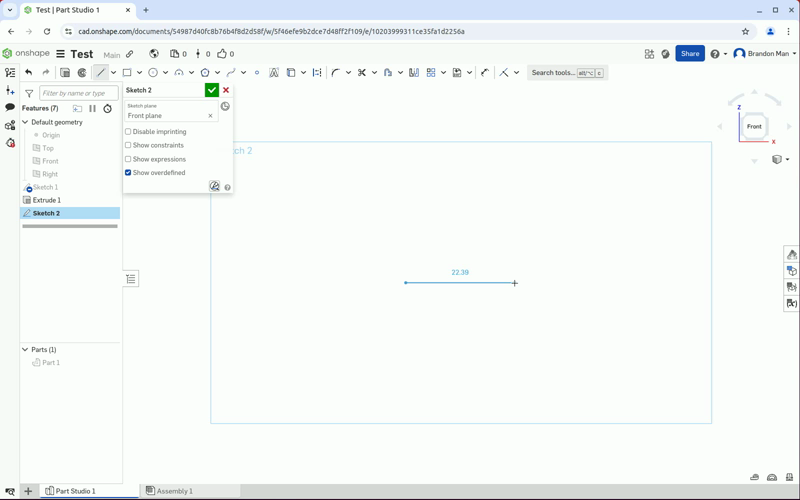
click(514, 282)
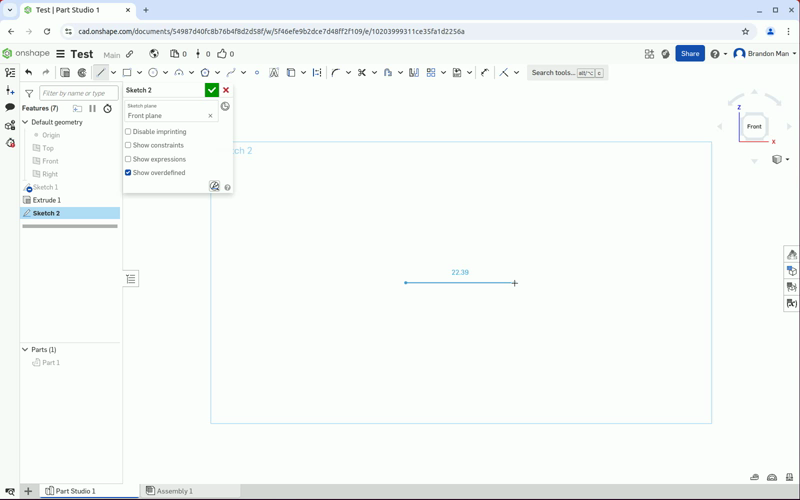
key_up(shift)
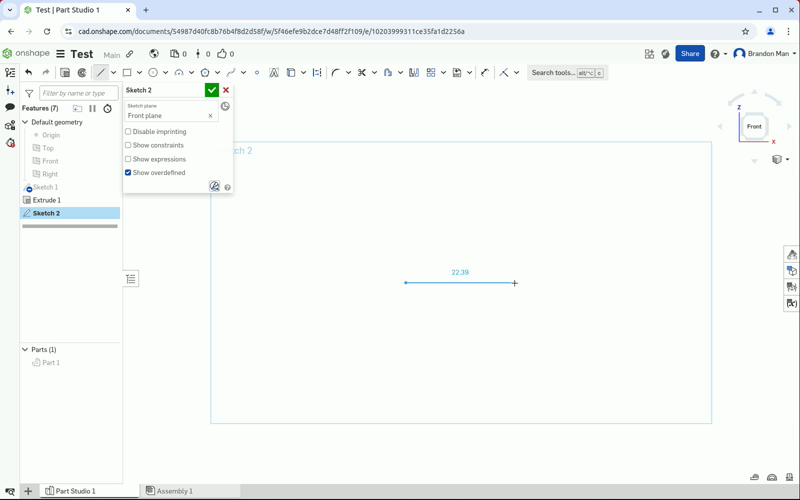
key_down(shift)
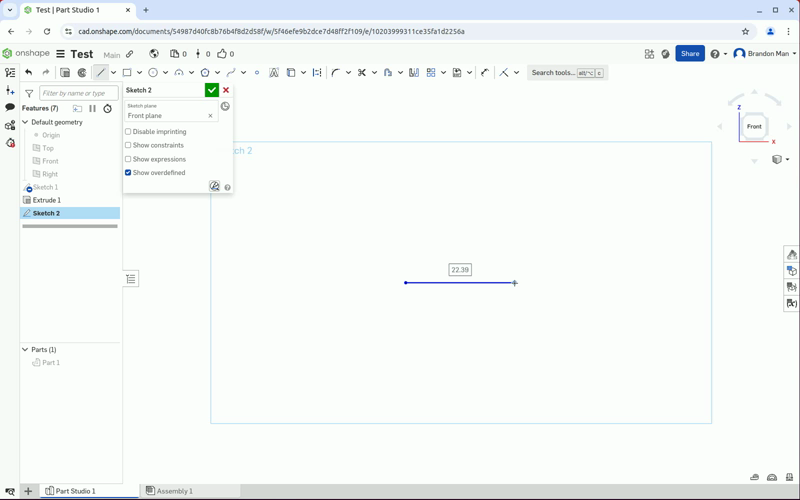
mouse_move(544, 282)
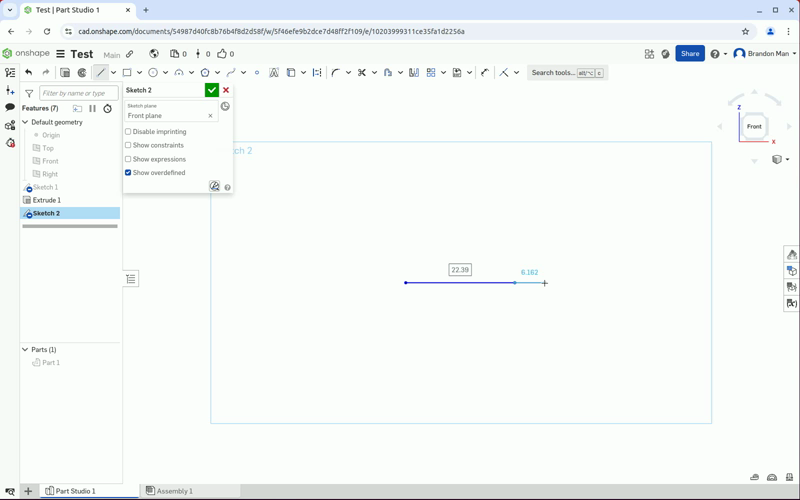
mouse_move(514, 243)
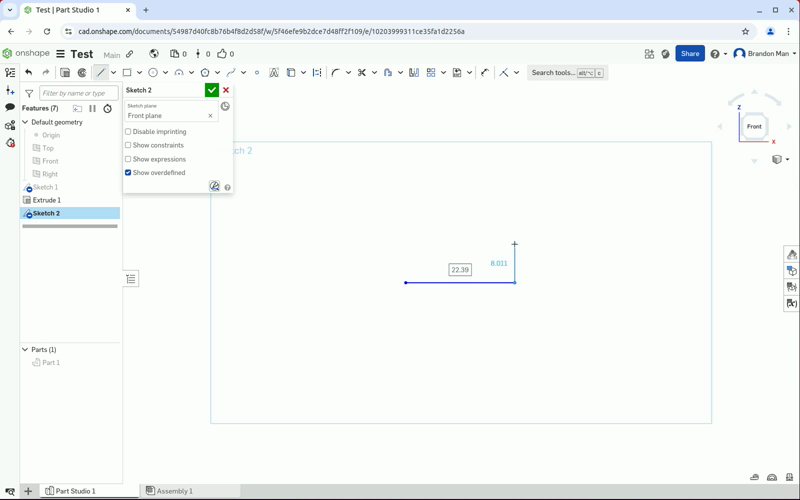
click(514, 243)
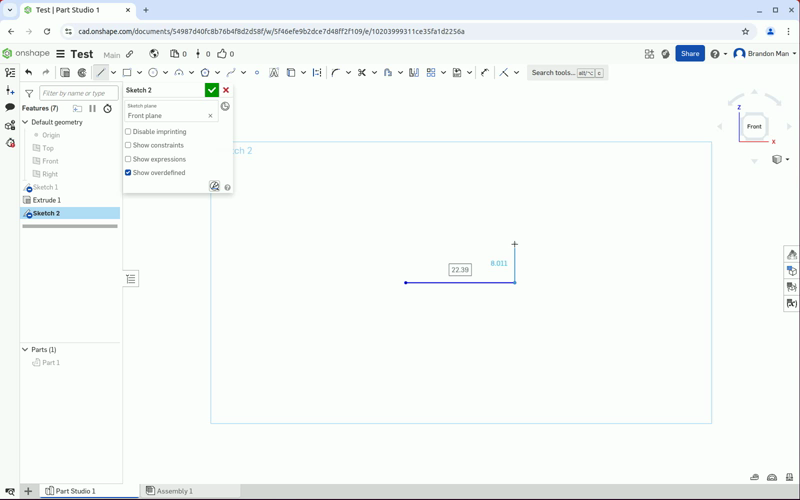
key_up(shift)
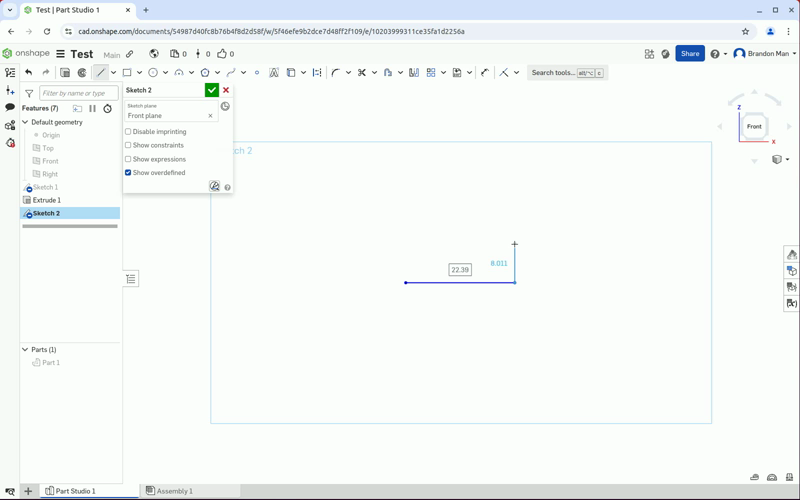
key(esc)
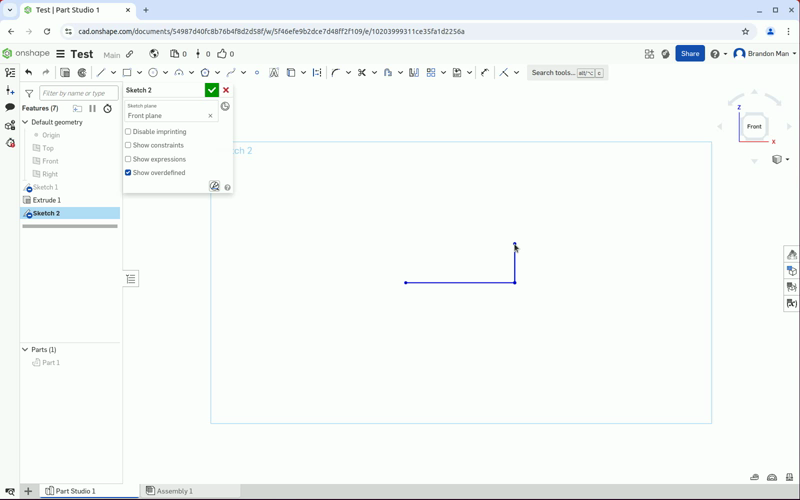
key(a)
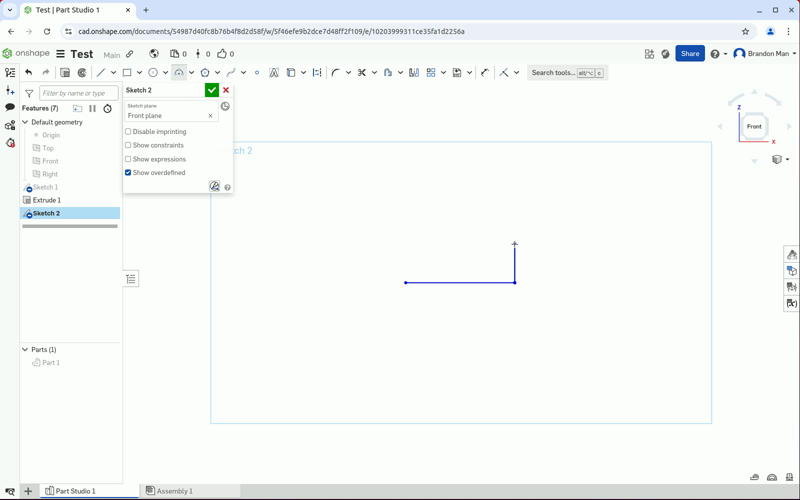
mouse_move(514, 243)
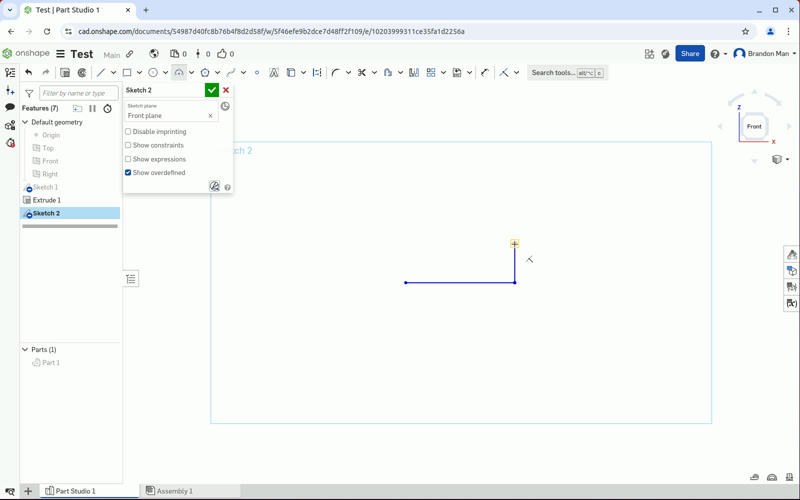
click(514, 243)
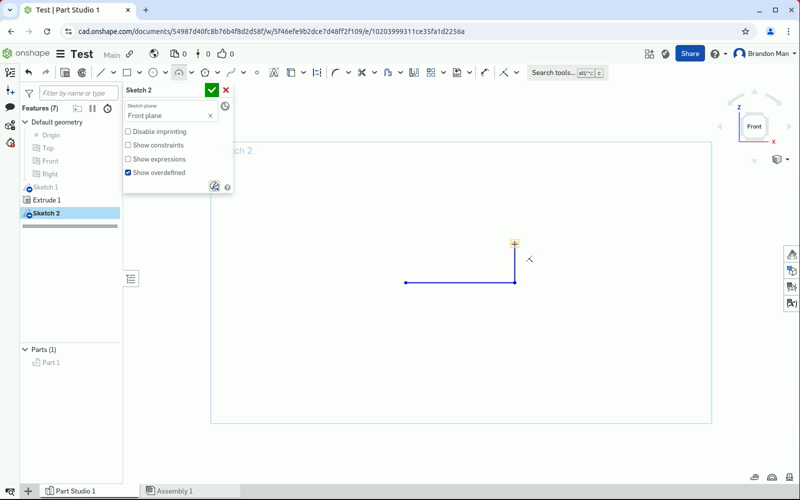
key_down(shift)
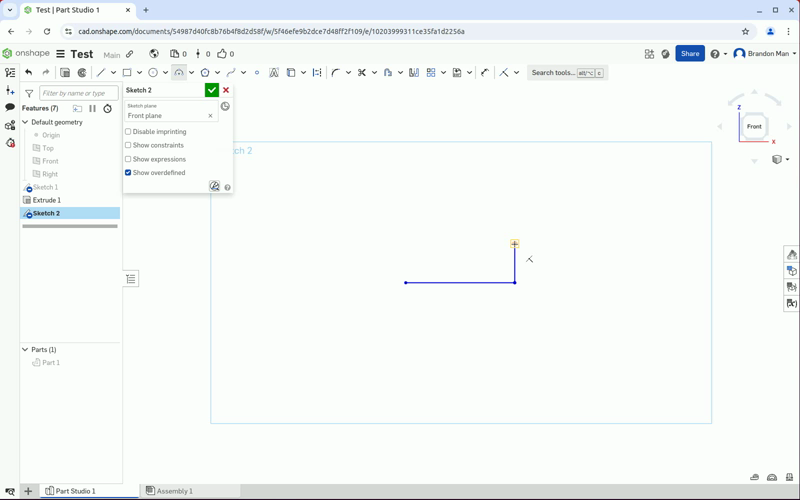
mouse_move(405, 243)
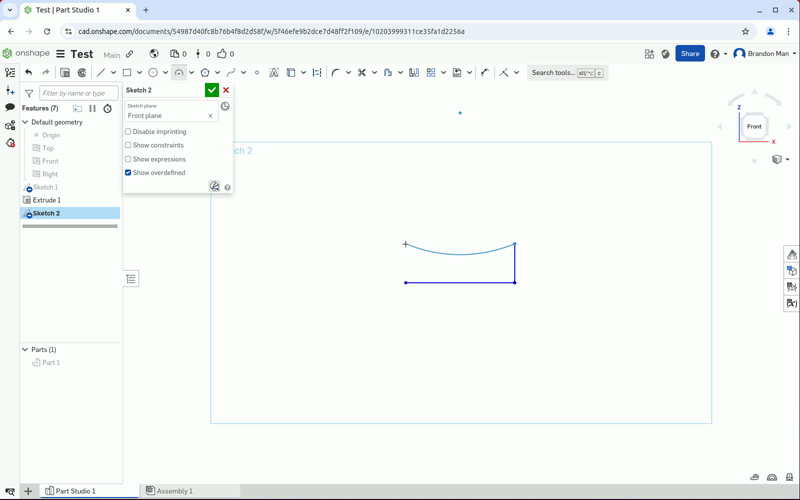
click(405, 243)
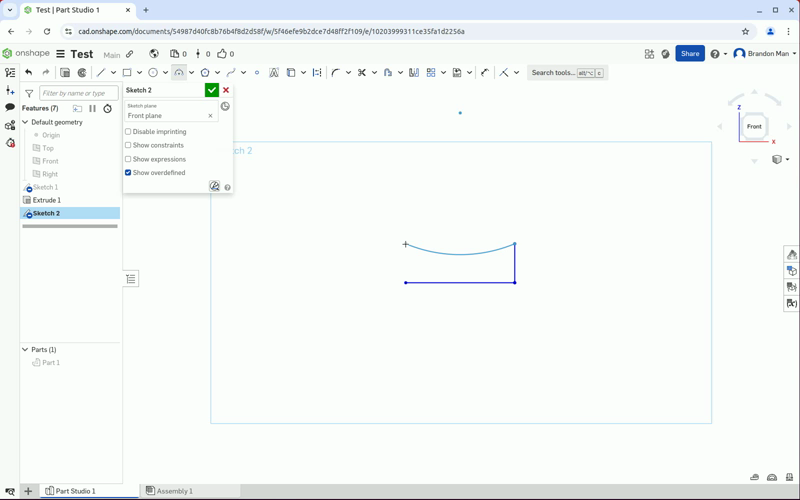
mouse_move(460, 189)
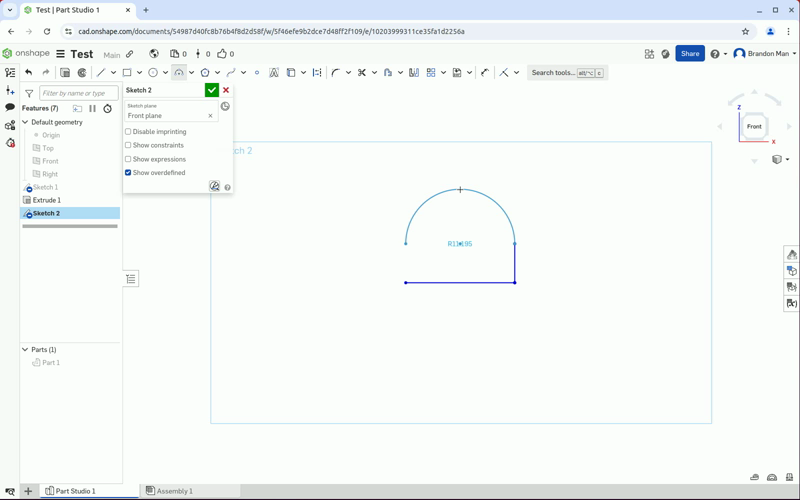
click(460, 189)
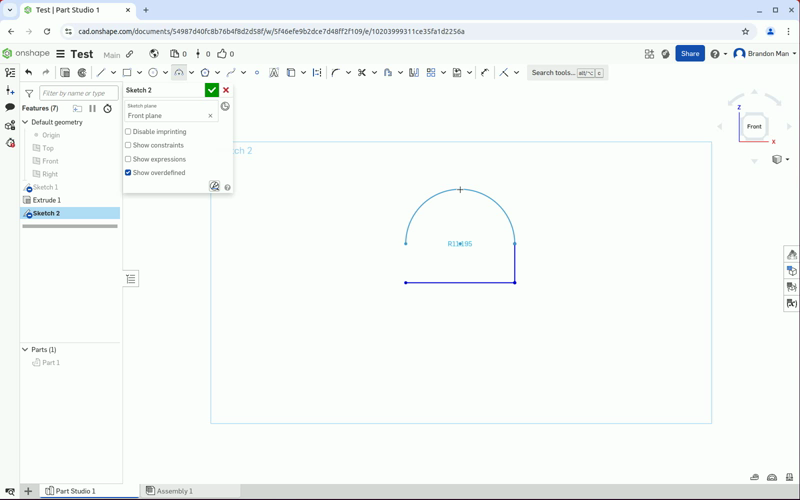
key_up(shift)
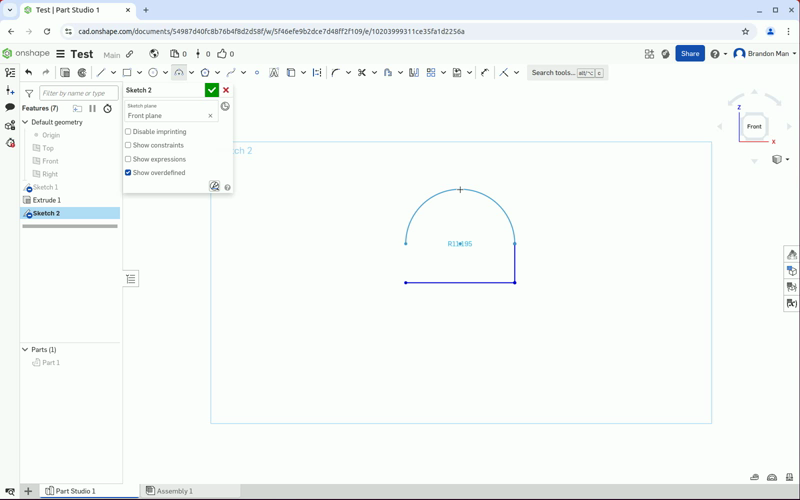
key(esc)
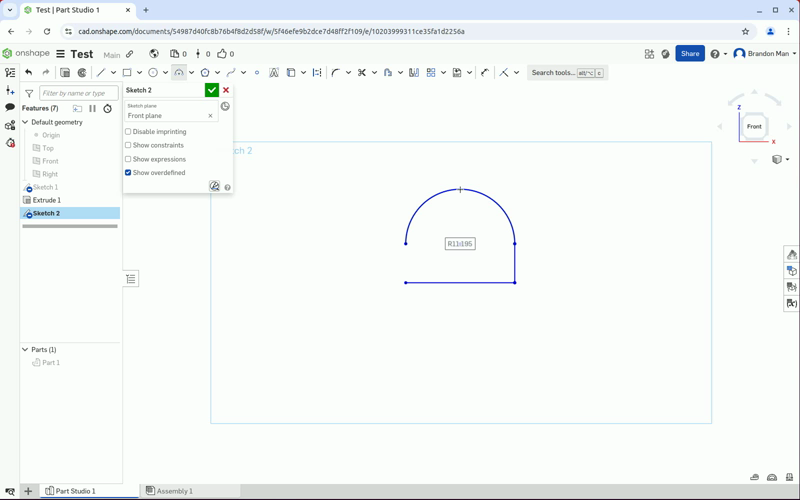
key(l)
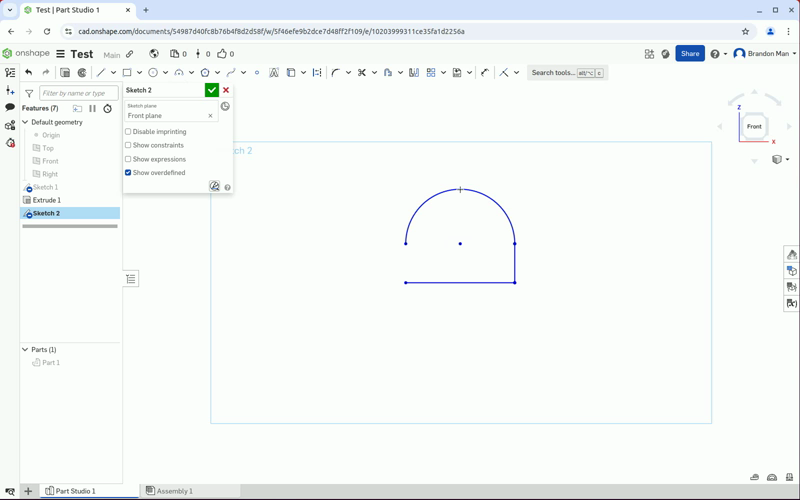
mouse_move(405, 243)
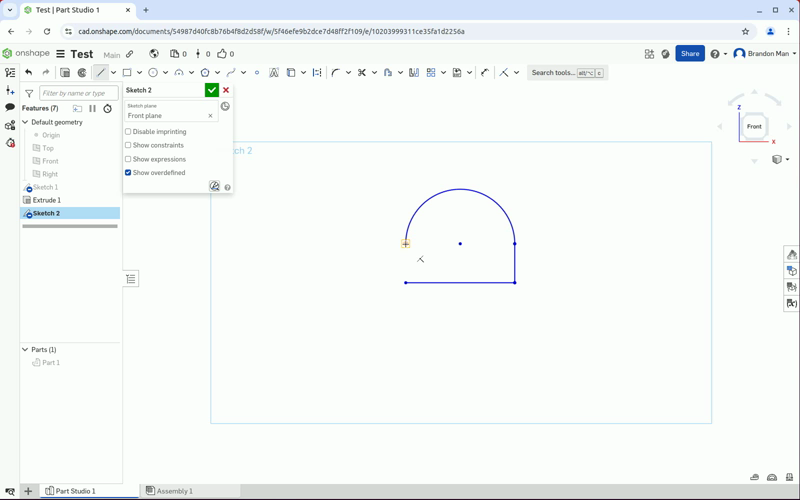
click(405, 243)
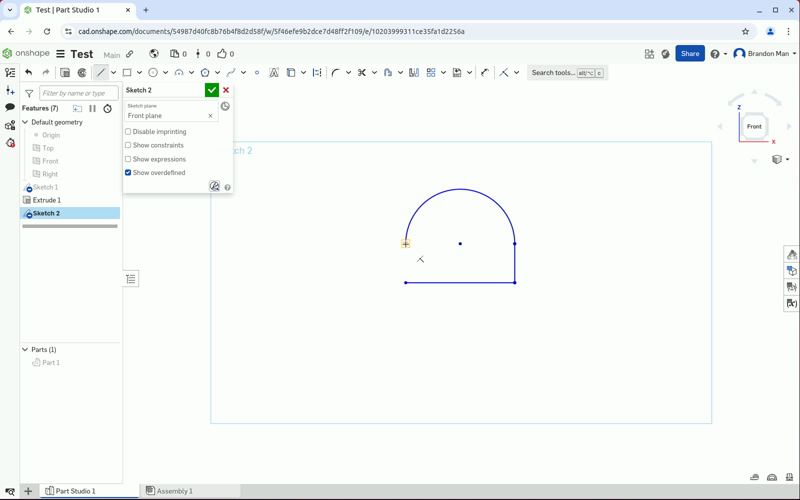
mouse_move(435, 243)
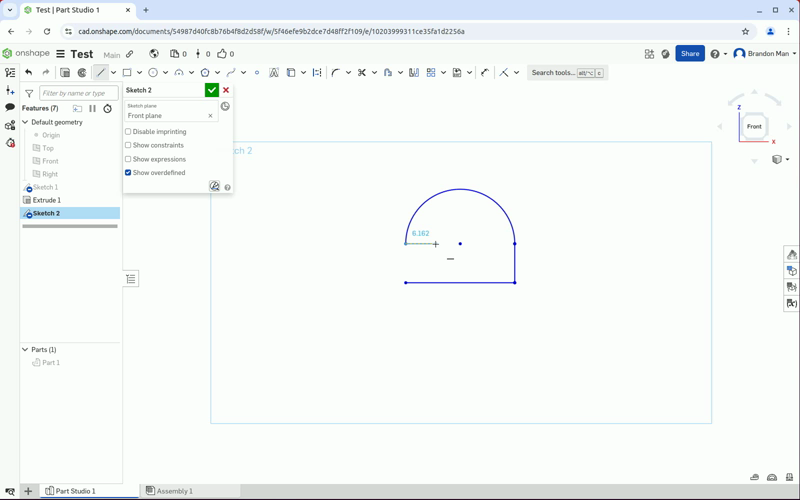
key_down(shift)
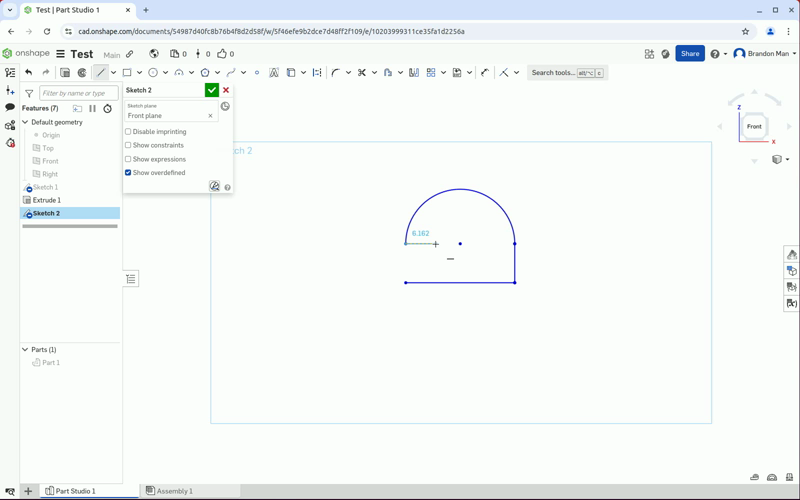
mouse_move(405, 282)
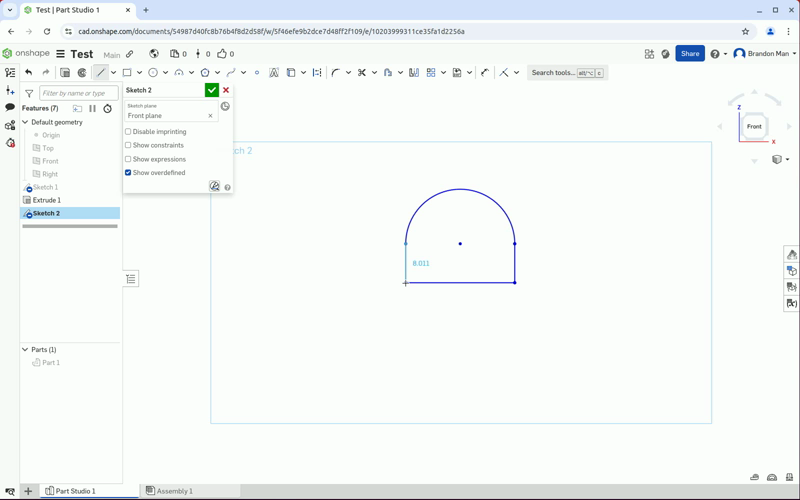
key_up(shift)
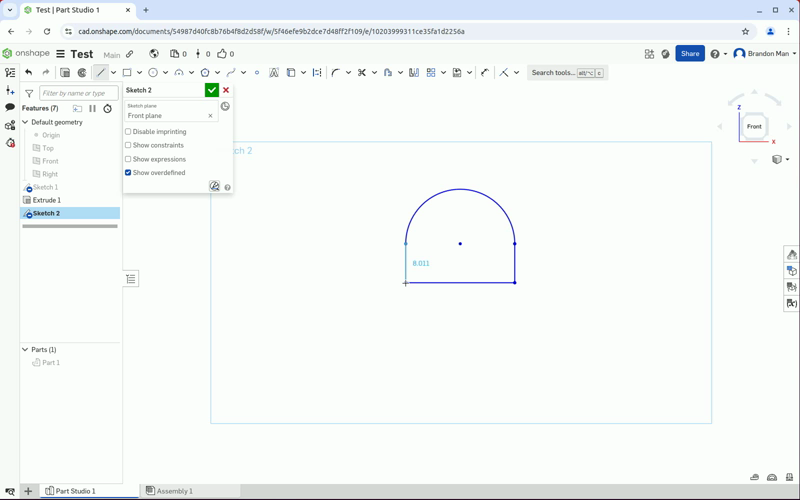
click(405, 282)
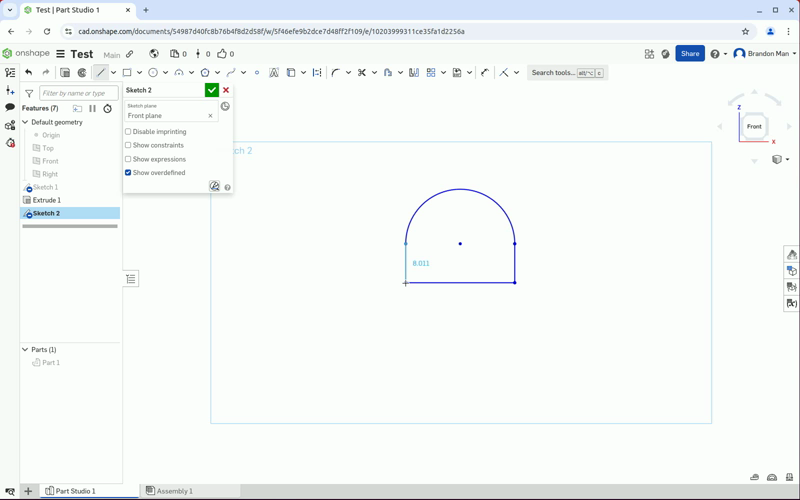
key(esc)
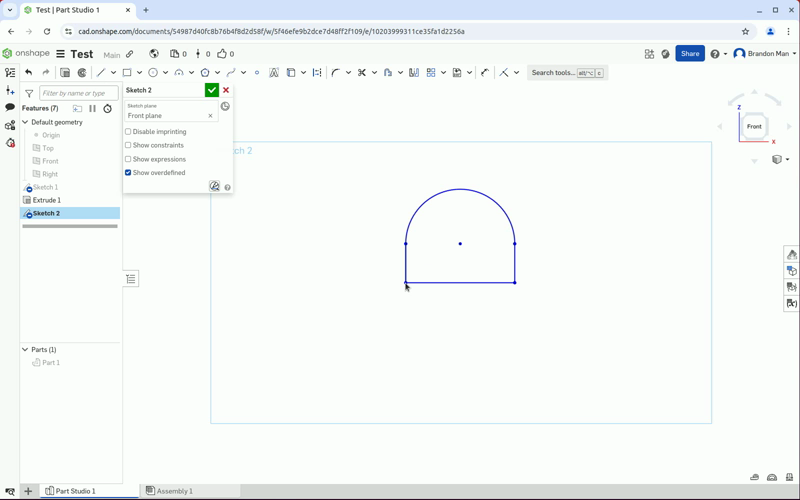
key(c)
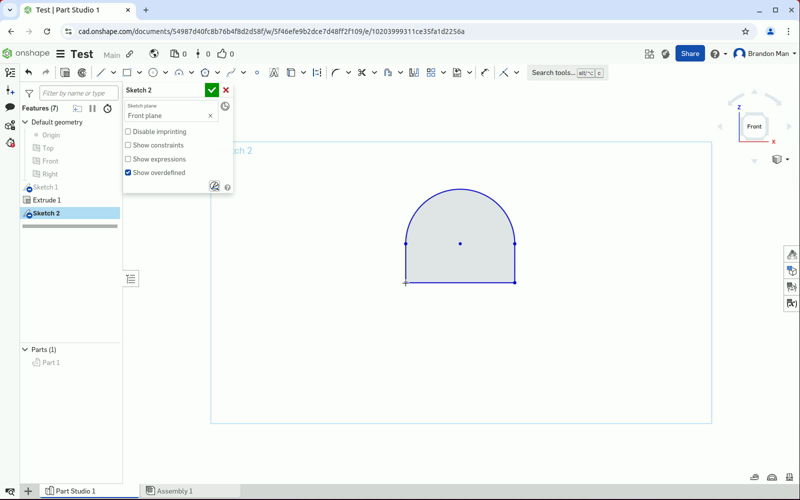
key_down(shift)
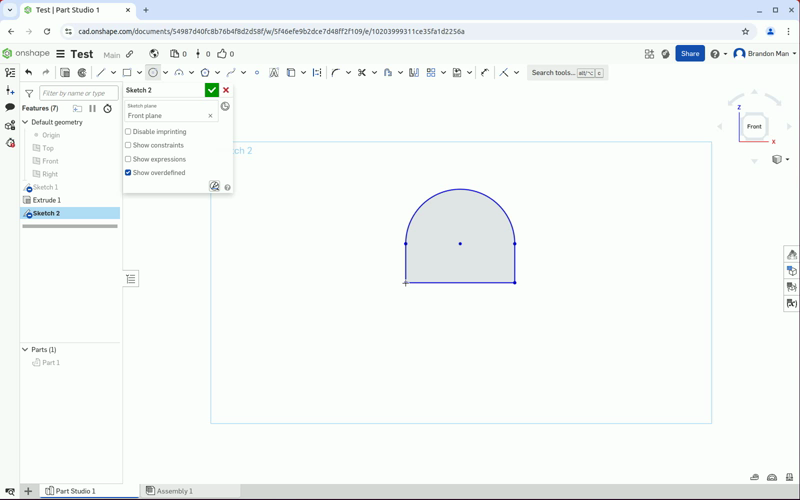
mouse_move(460, 220)
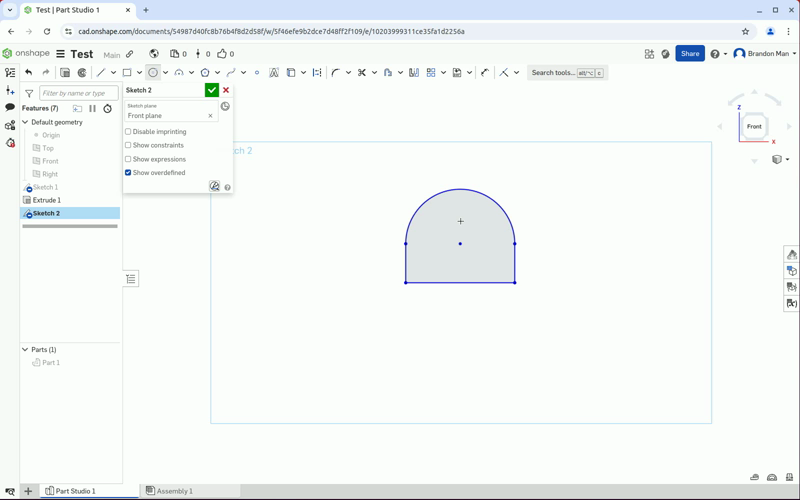
click(460, 220)
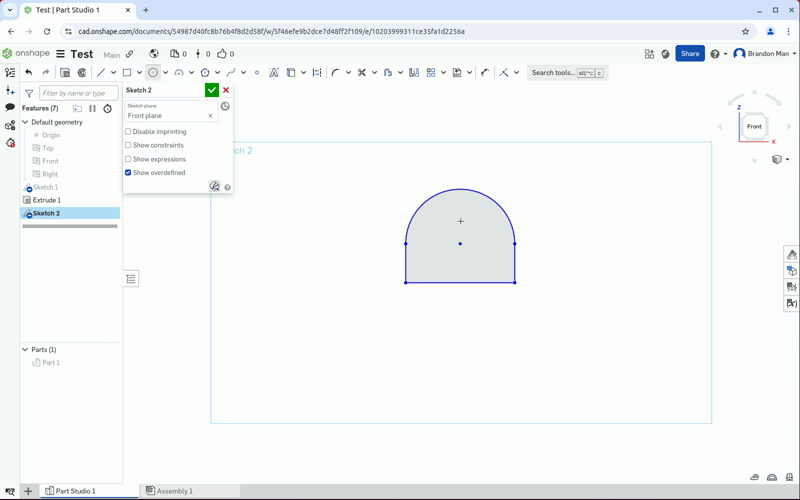
key_up(shift)
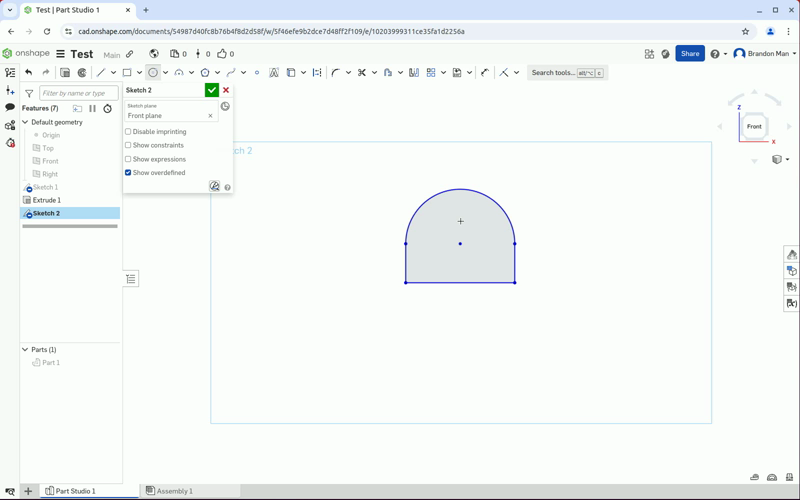
mouse_move(477, 220)
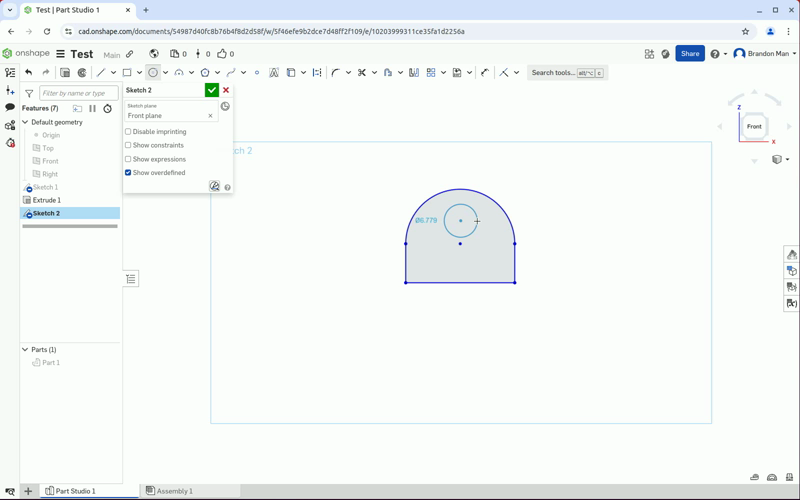
click(477, 220)
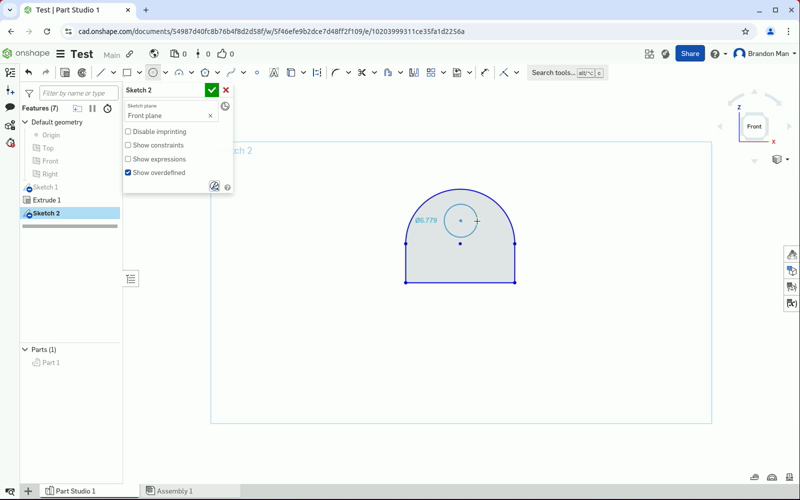
key(esc)
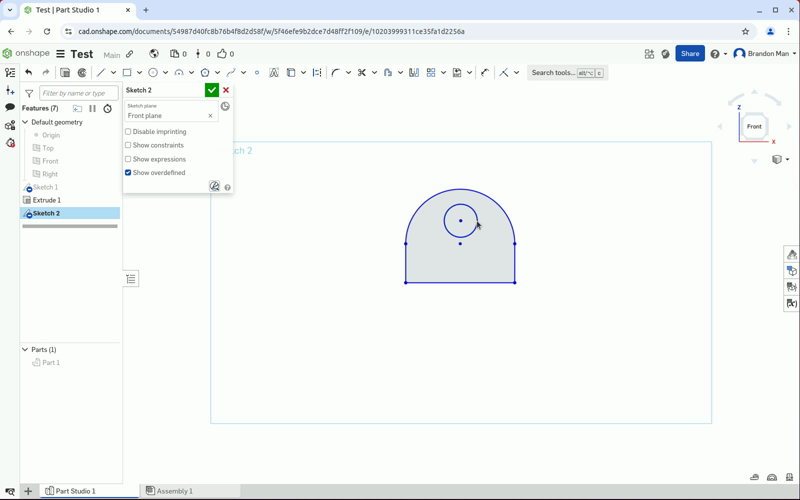
mouse_move(485, 232)
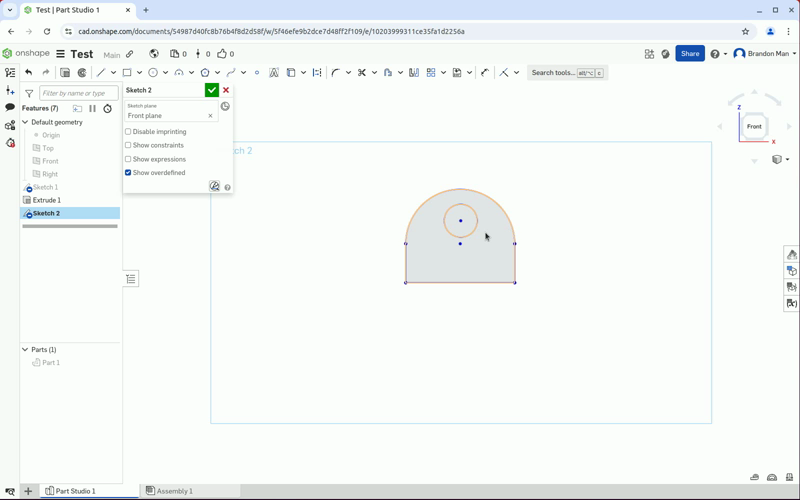
click(485, 232)
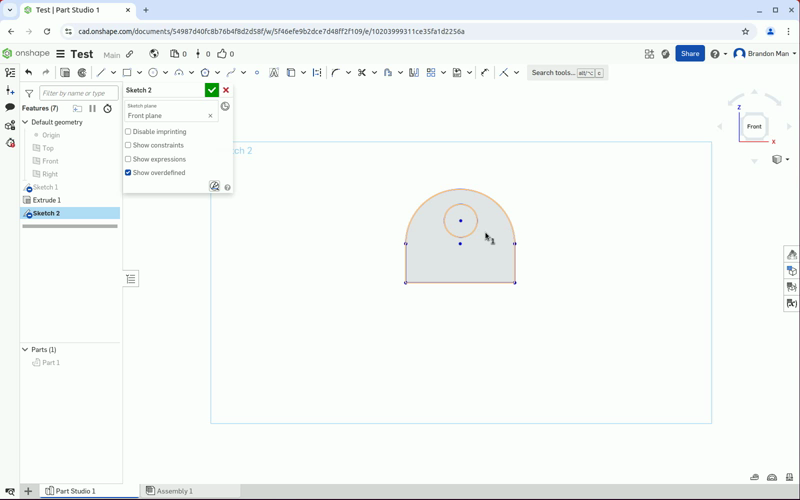
mouse_move(73, 352)
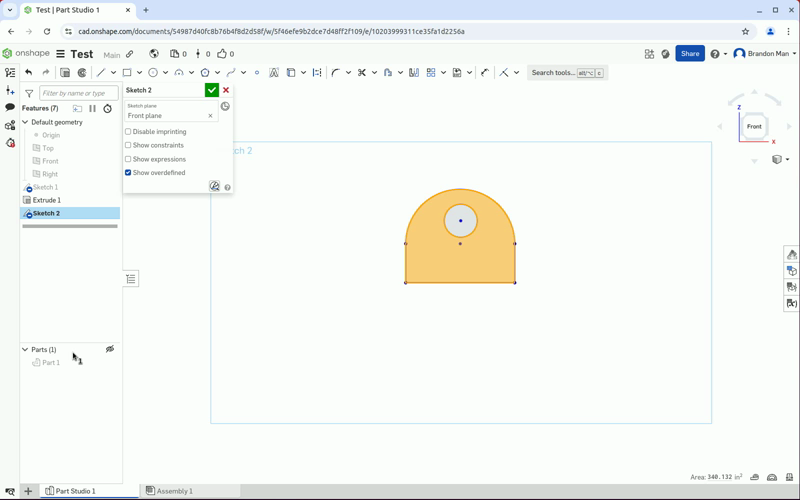
key(shift+y)
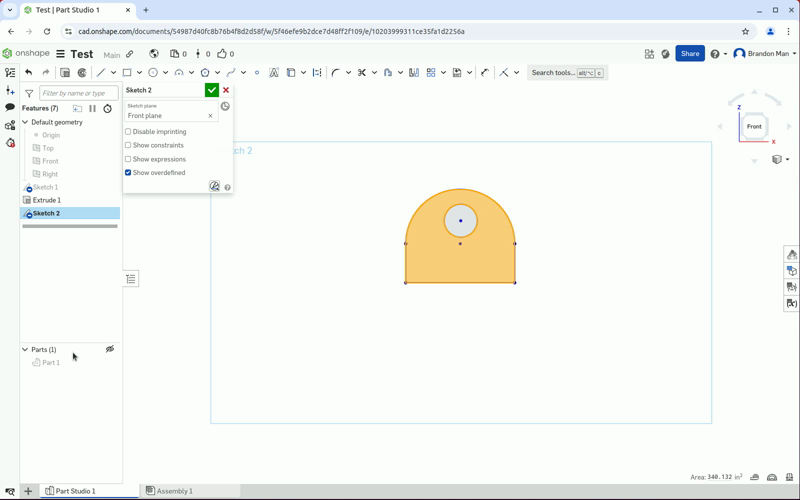
key(shift+e)
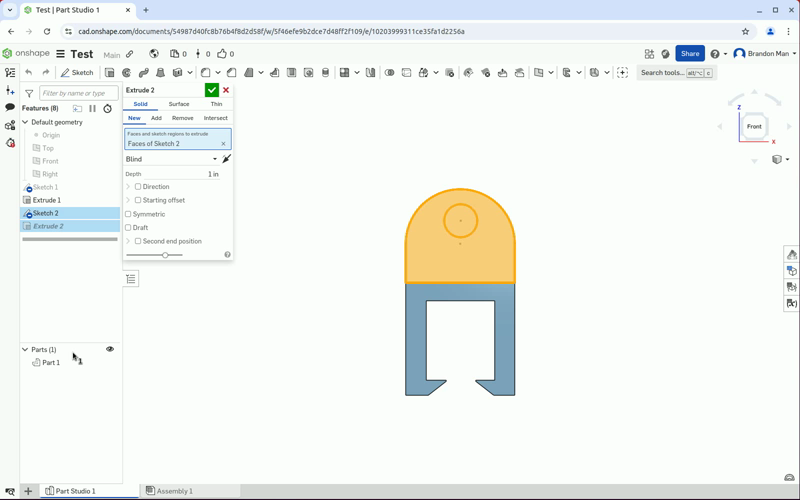
mouse_move(143, 106)
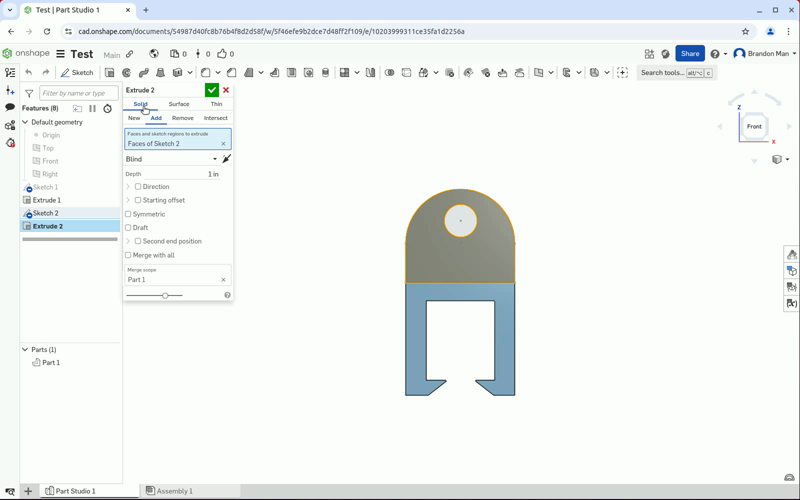
click(143, 106)
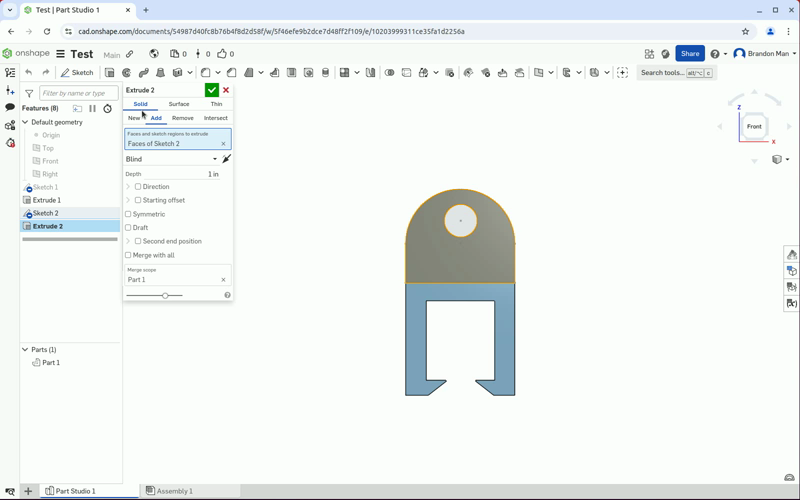
mouse_move(137, 120)
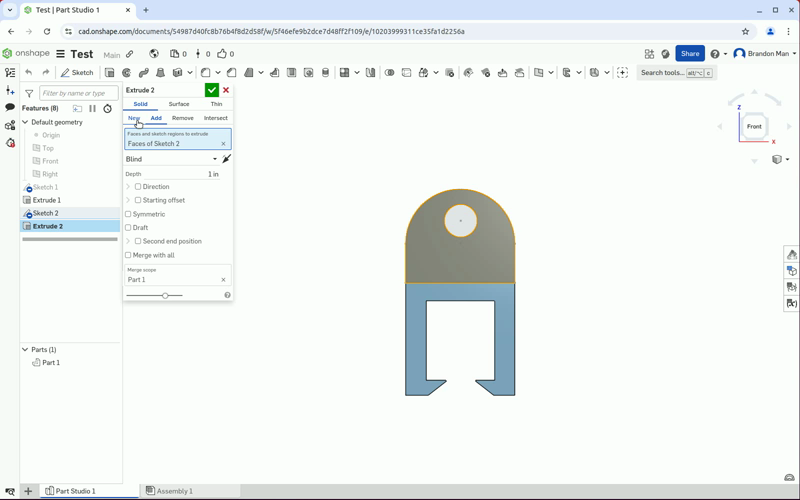
click(137, 120)
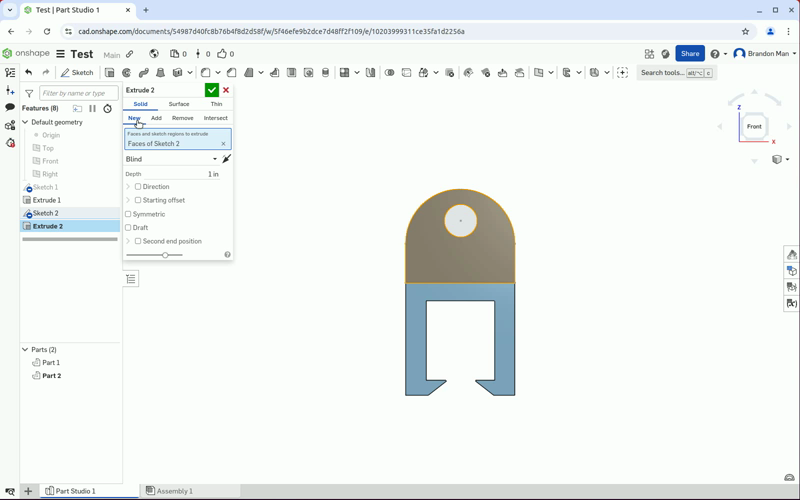
key(tab, 4)
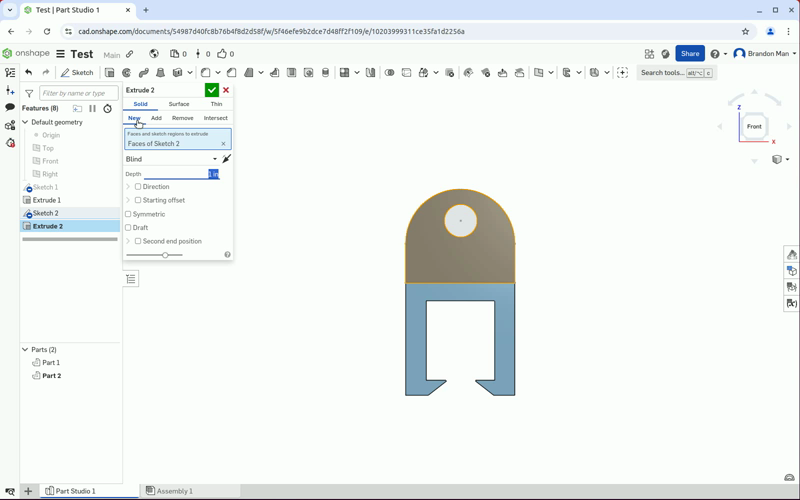
text(3.129)
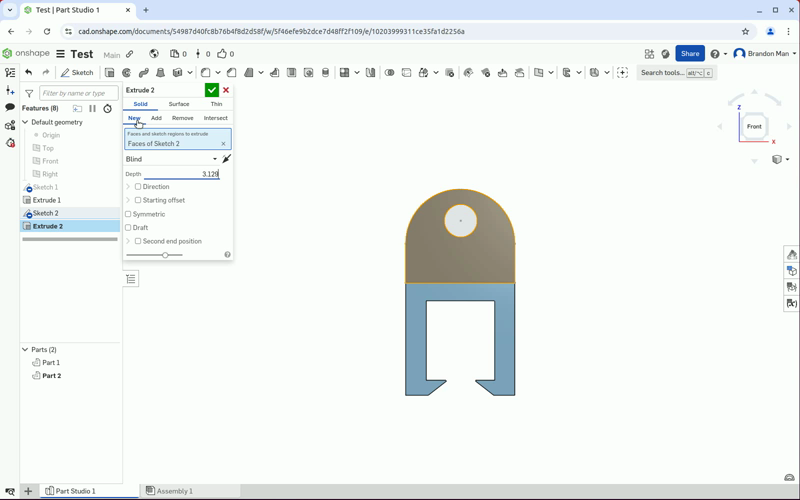
key(enter)
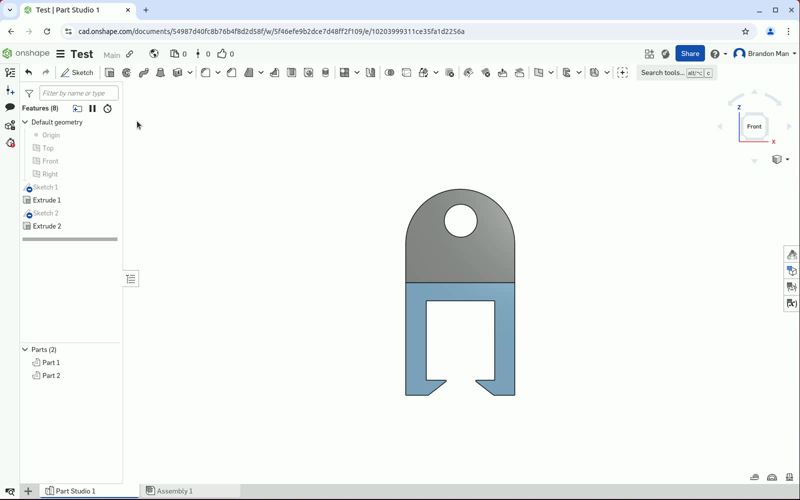
key(shift+h)
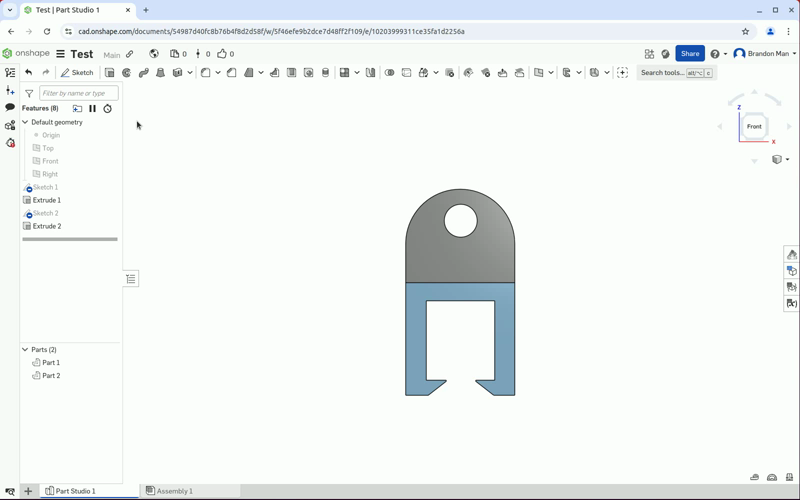
key(shift+h)
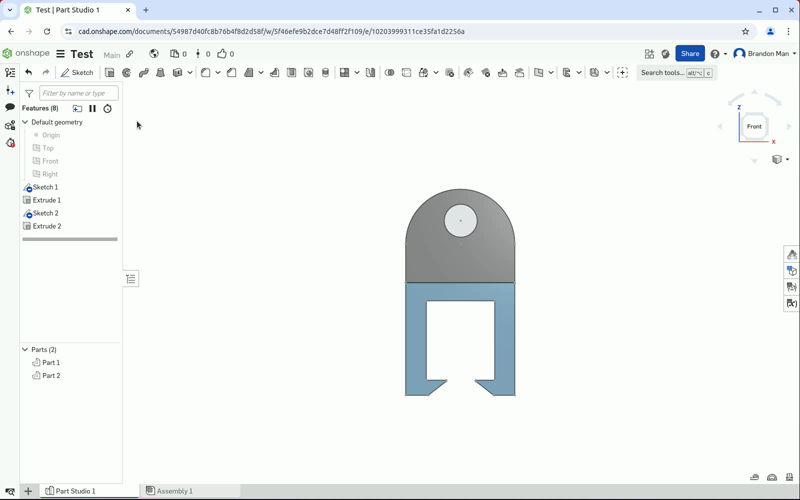
key(shift+7)
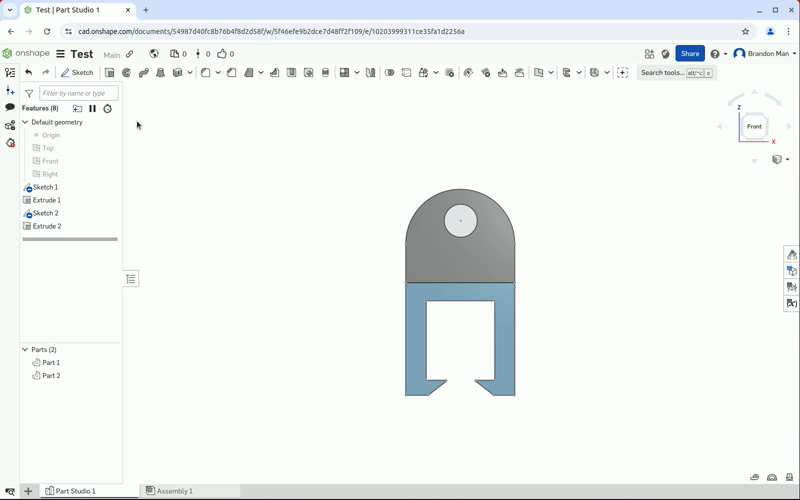
key(left, 2)
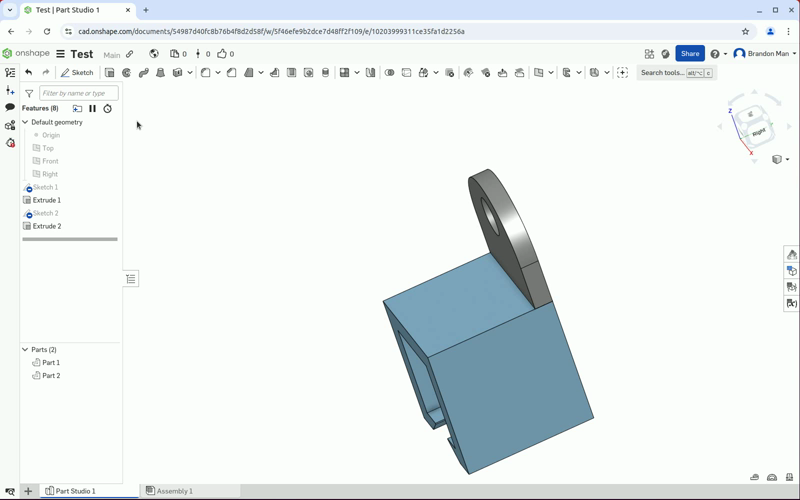
key(down, 2)
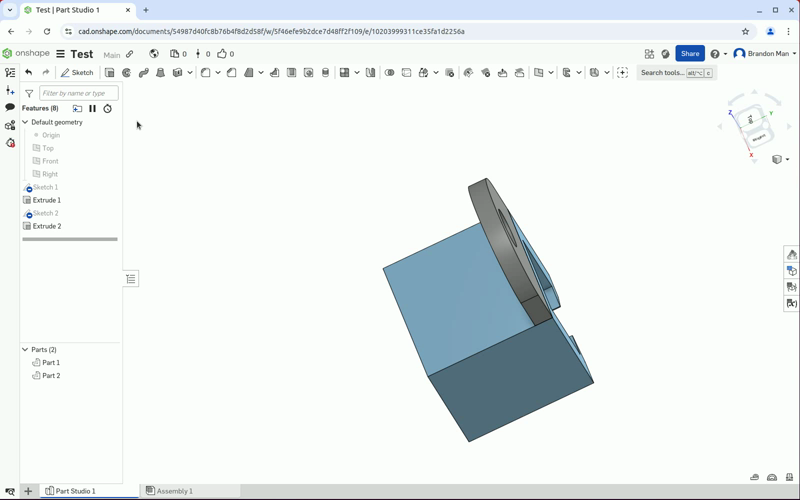
key(up, 2)
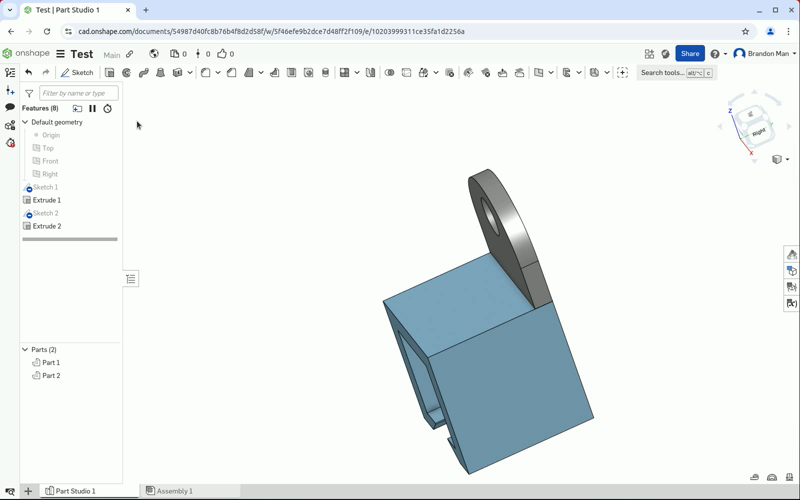
key(right, 2)
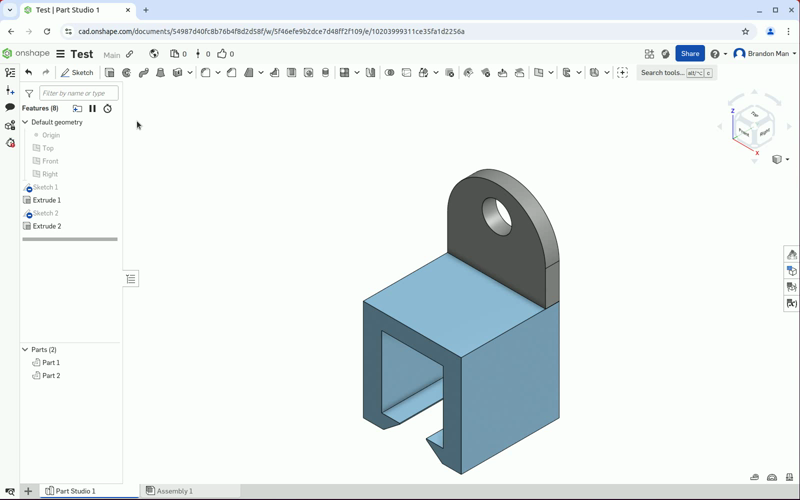
mouse_move(73, 189)
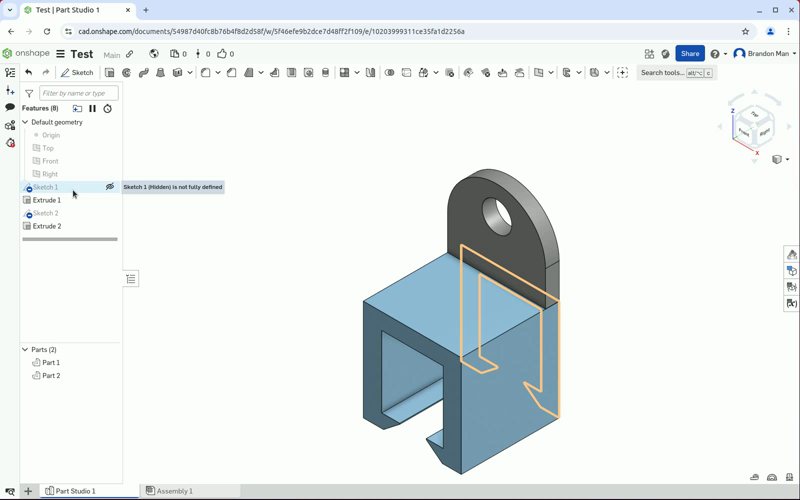
click(73, 189)